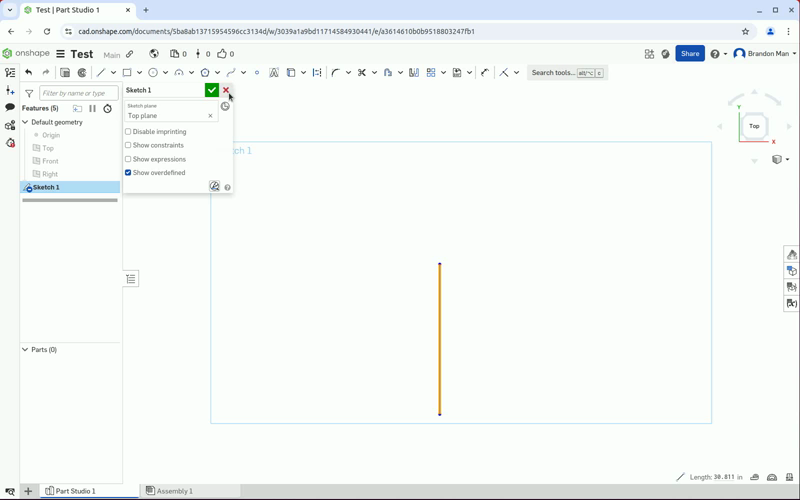
key(shift+h)
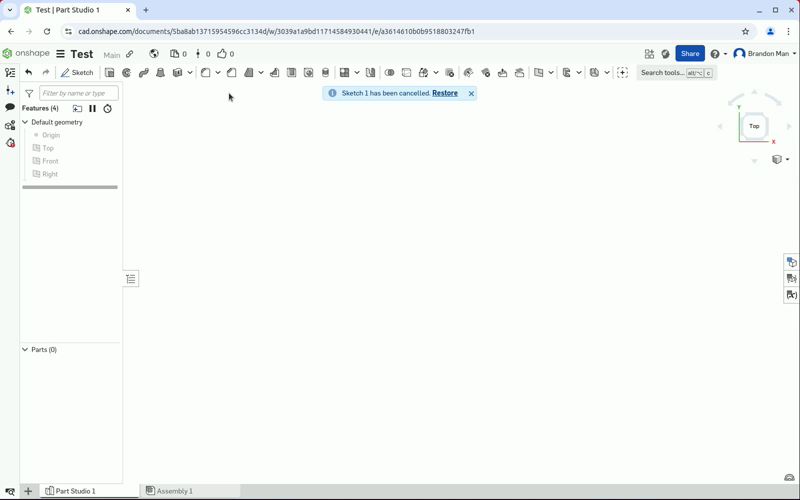
mouse_move(73, 352)
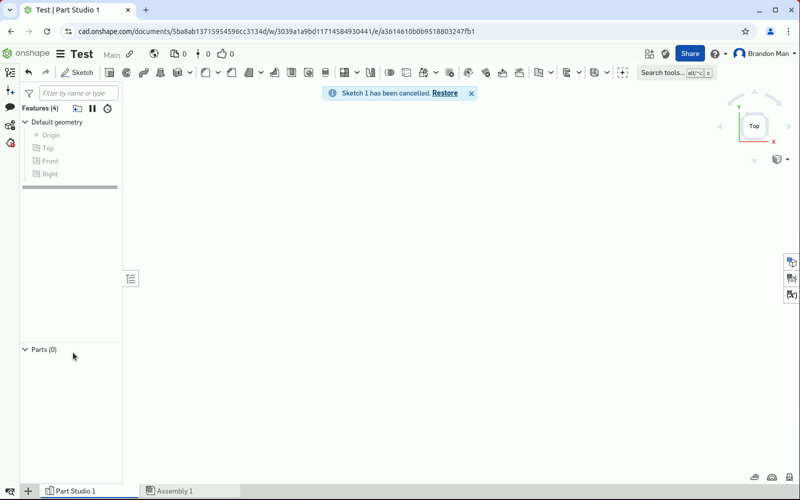
key(y)
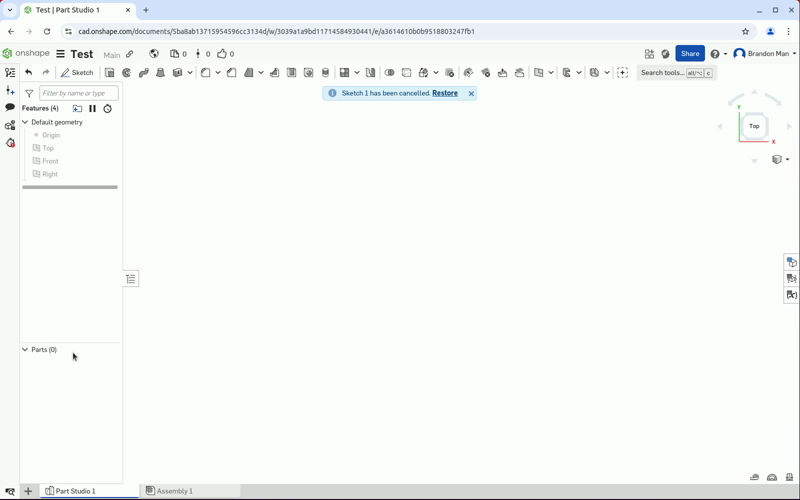
key(shift+p)
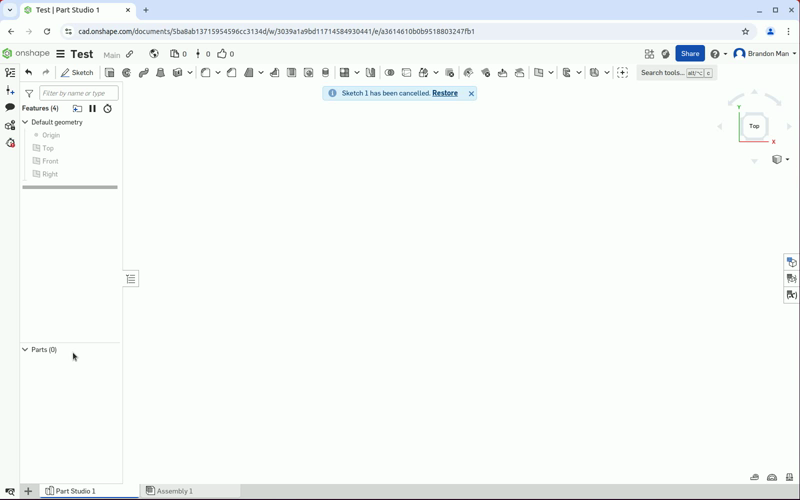
key(space)
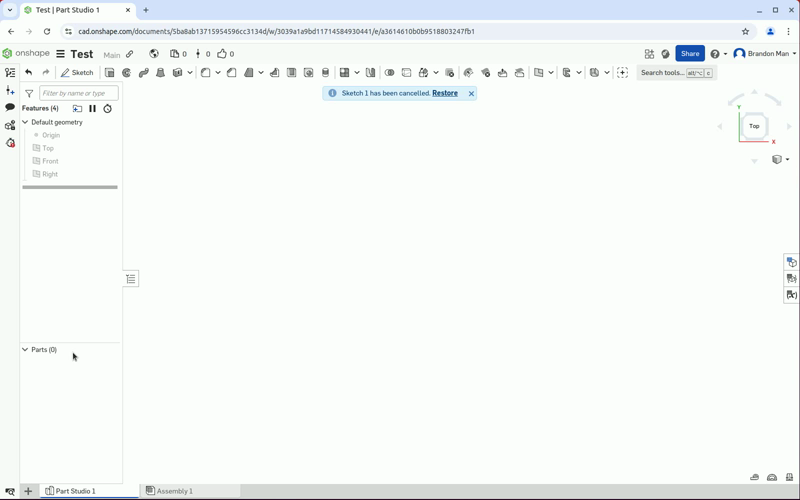
key_down(shift)
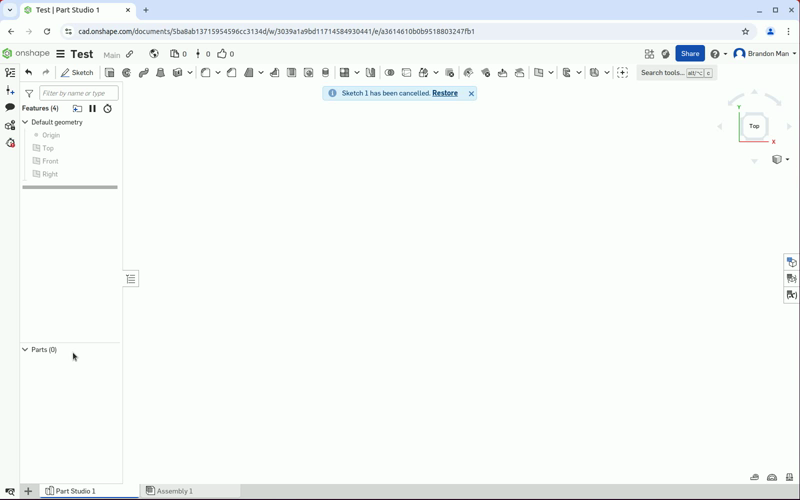
key(up)
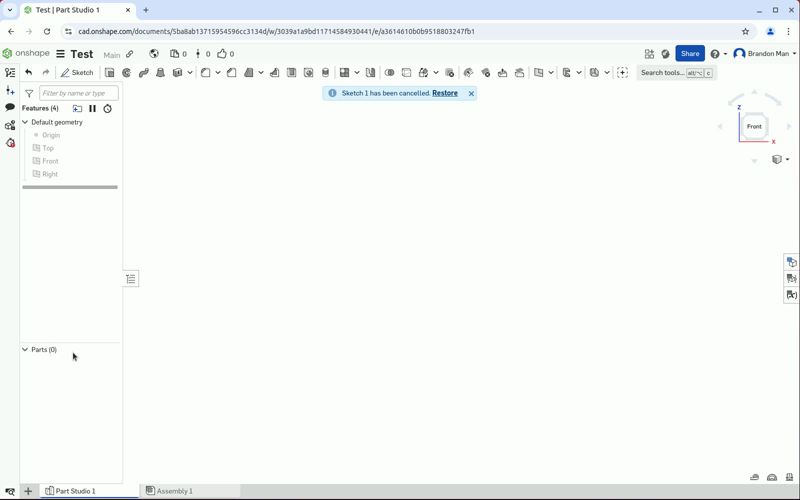
key_up(shift)
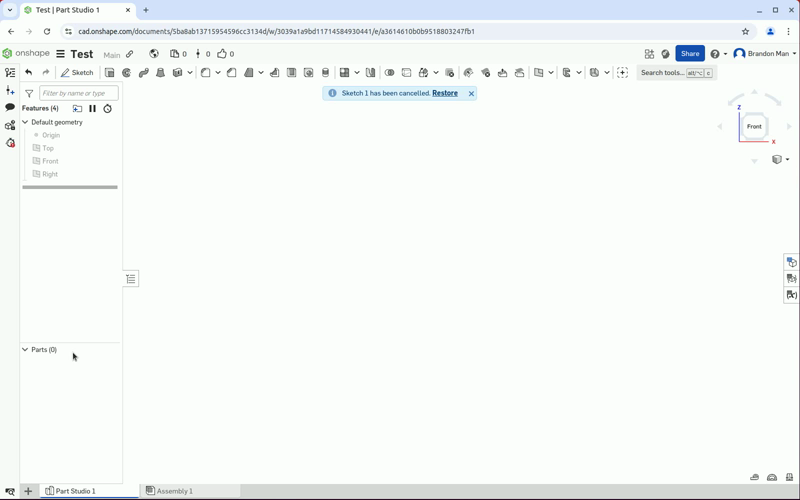
mouse_move(73, 352)
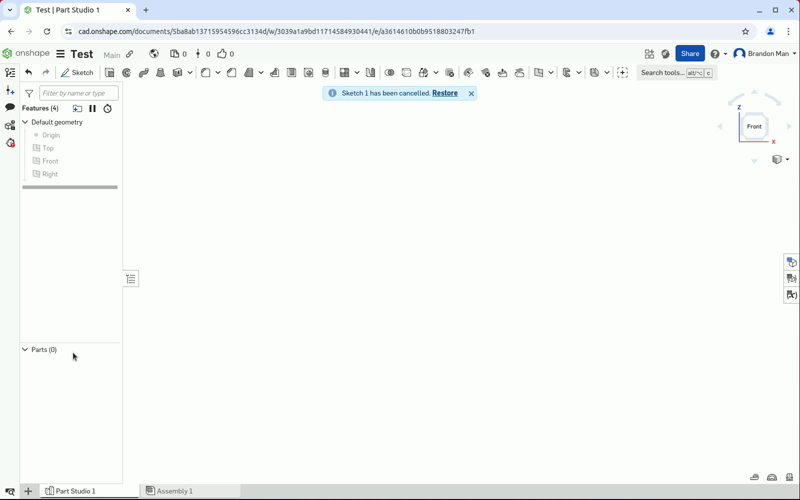
key(shift+y)
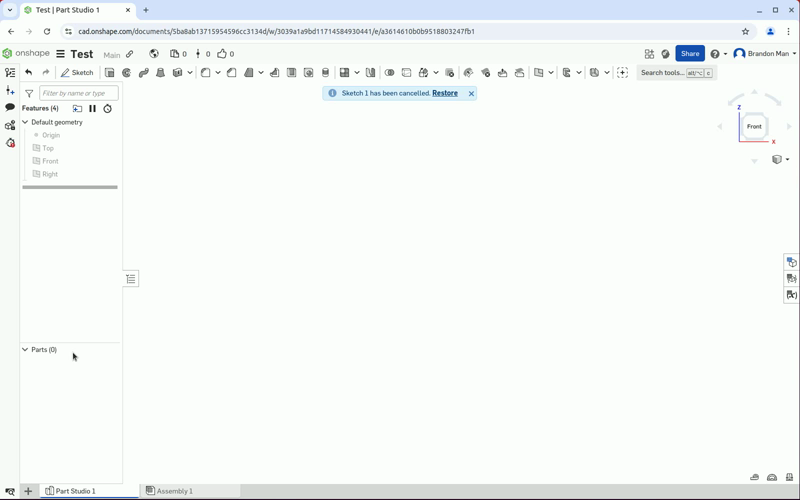
key(shift+s)
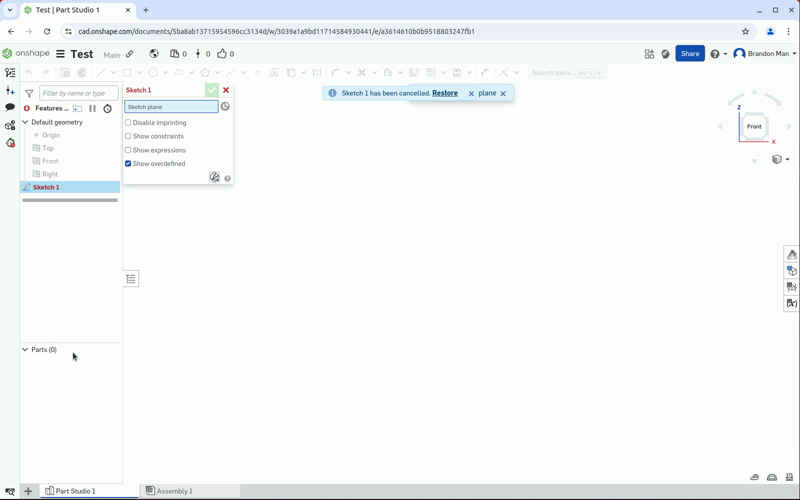
mouse_move(73, 163)
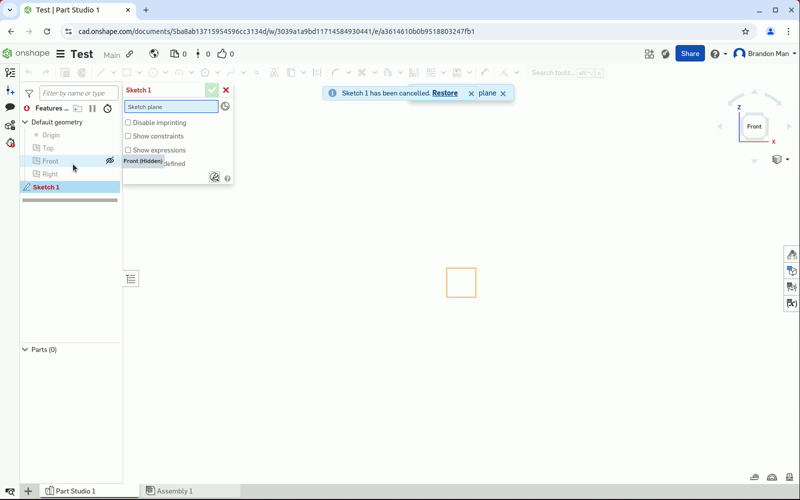
click(73, 163)
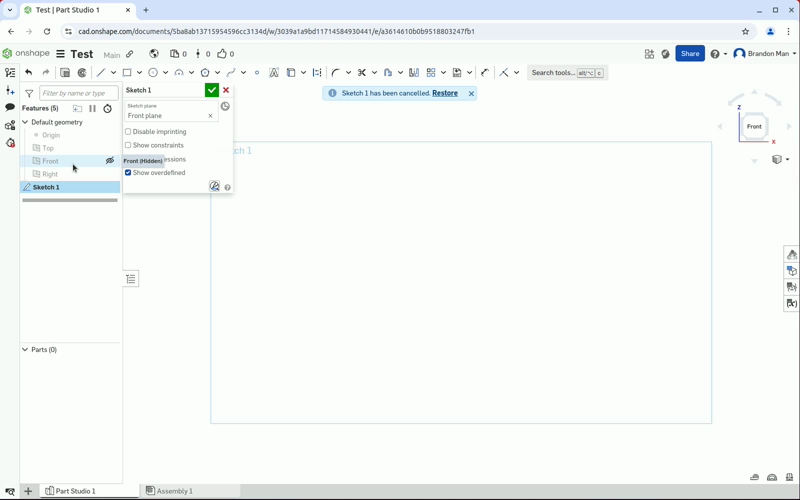
mouse_move(73, 352)
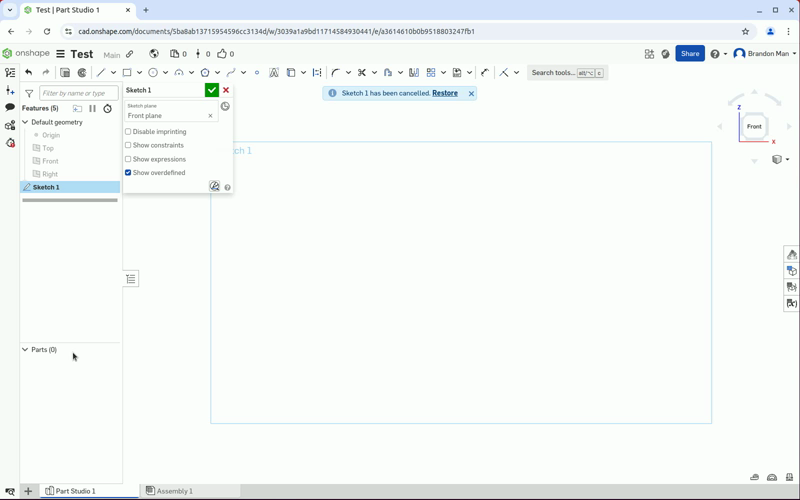
key(y)
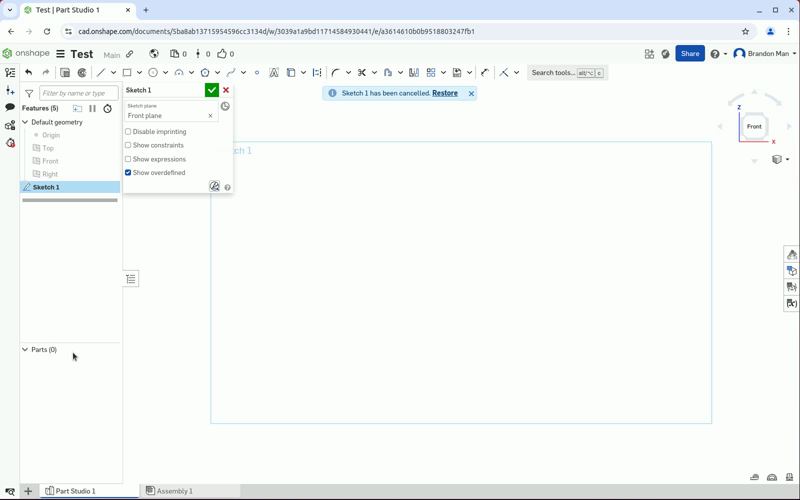
key(l)
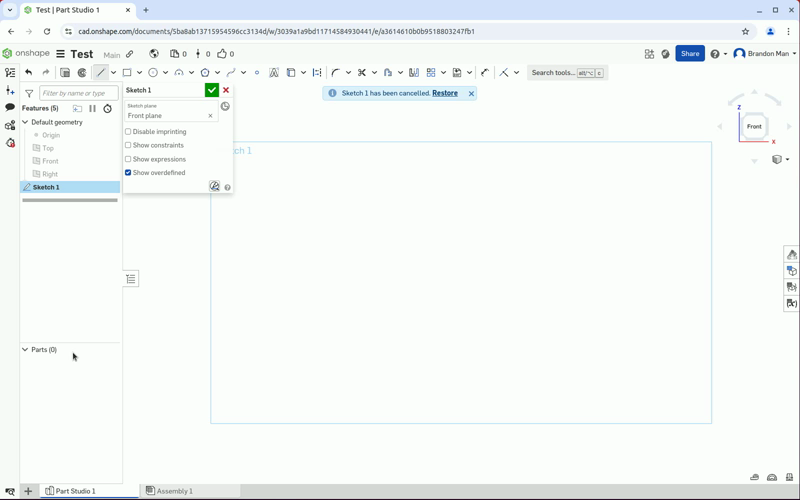
key_down(shift)
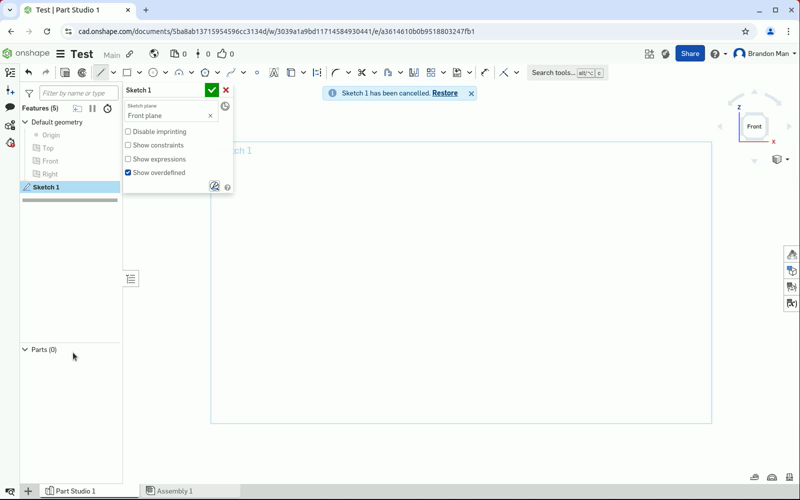
mouse_move(348, 361)
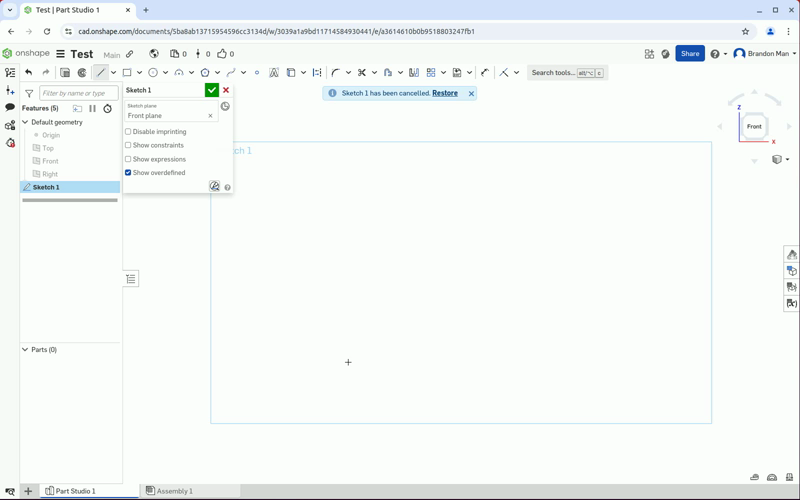
click(348, 361)
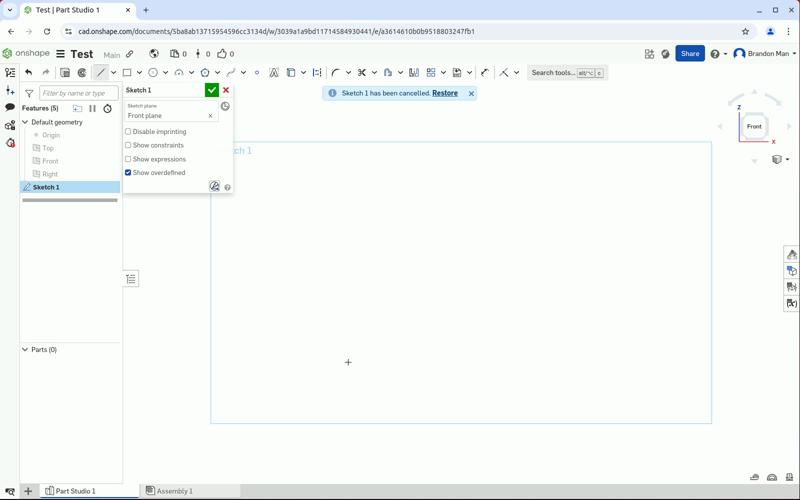
key_up(shift)
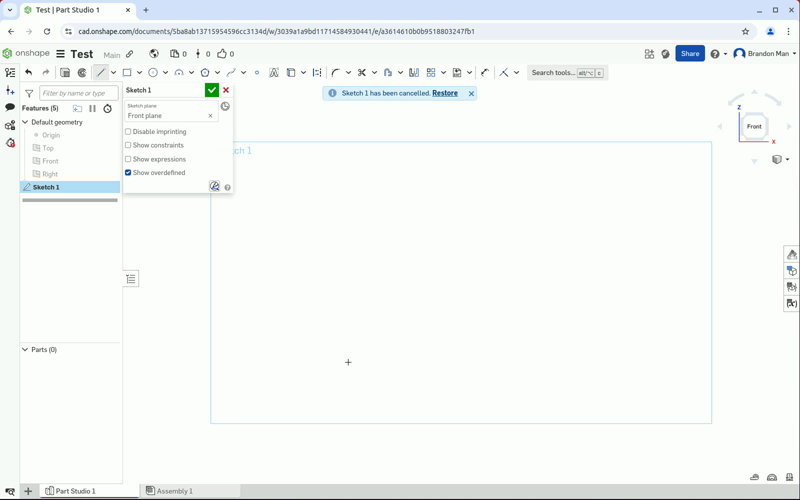
key_down(shift)
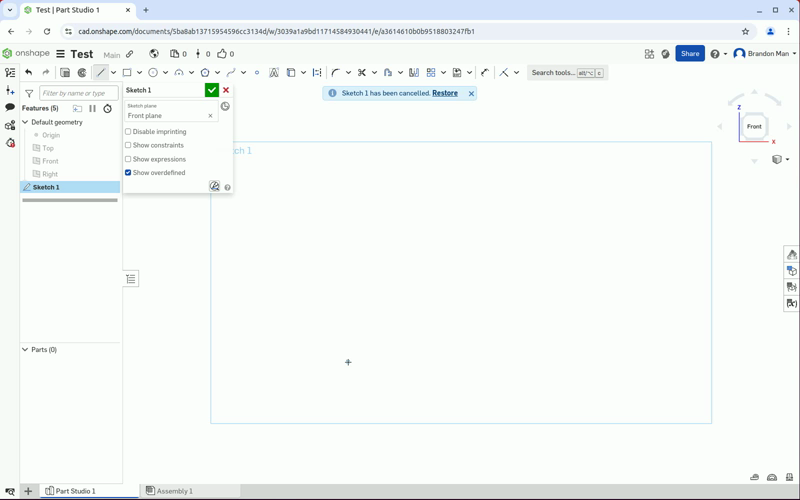
mouse_move(506, 361)
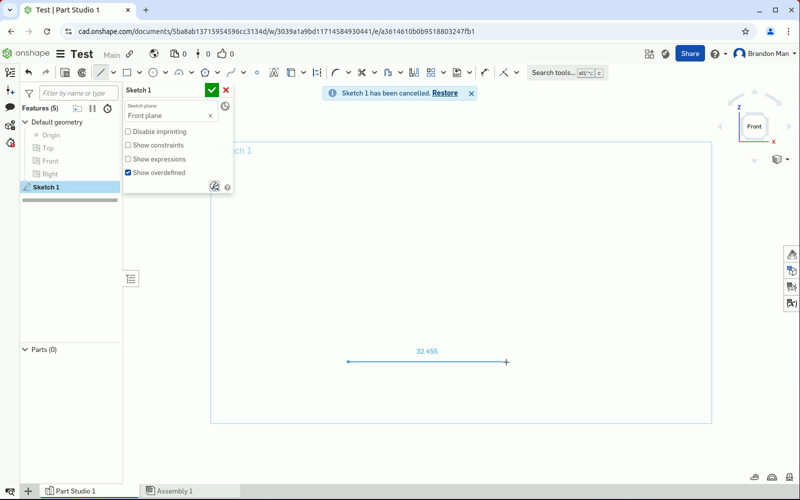
click(506, 361)
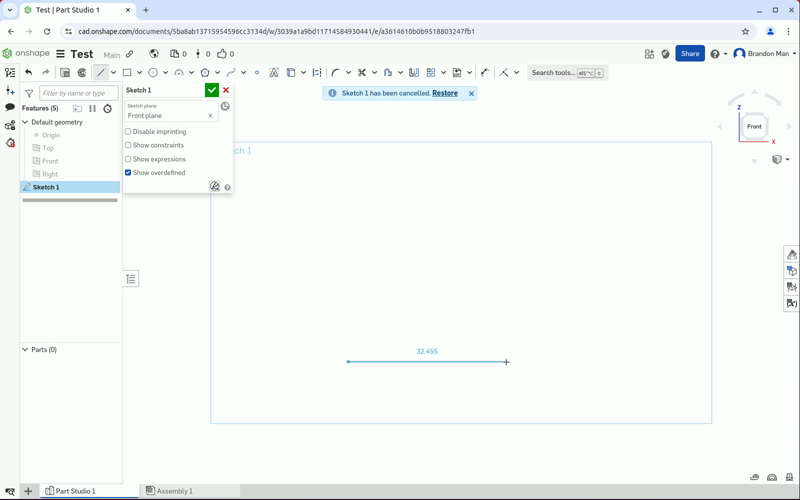
key_up(shift)
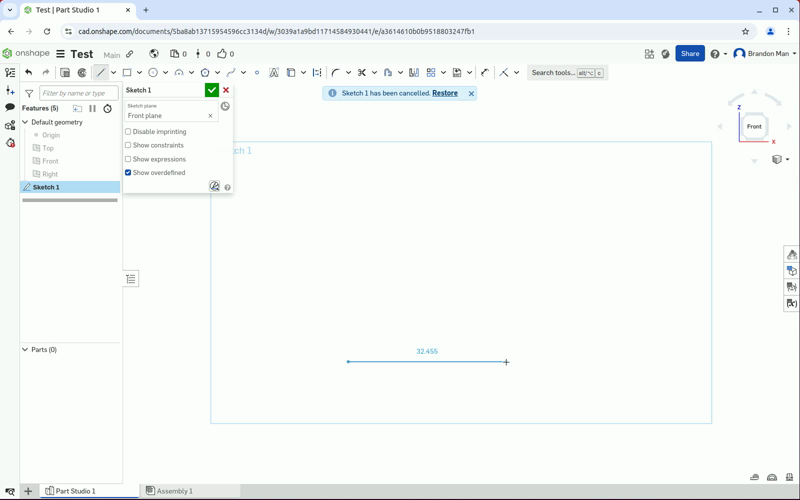
key_down(shift)
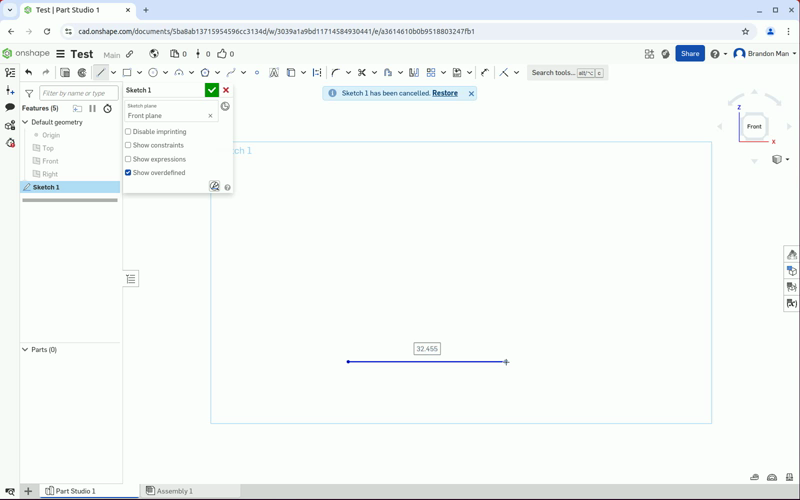
mouse_move(506, 205)
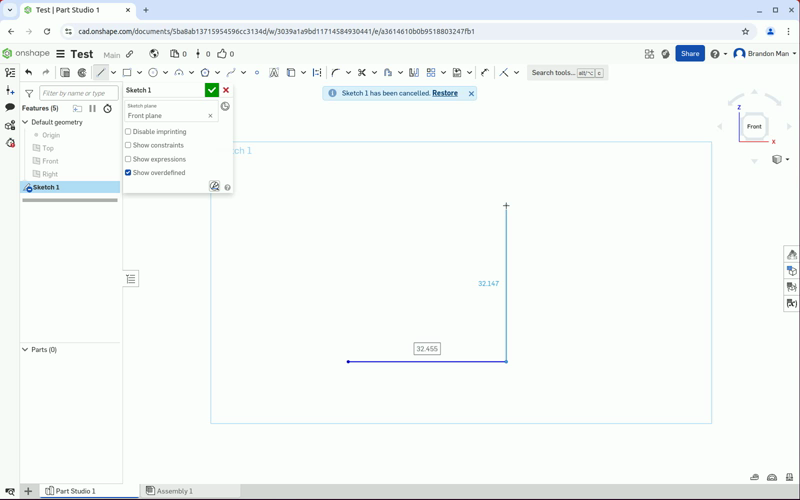
click(506, 205)
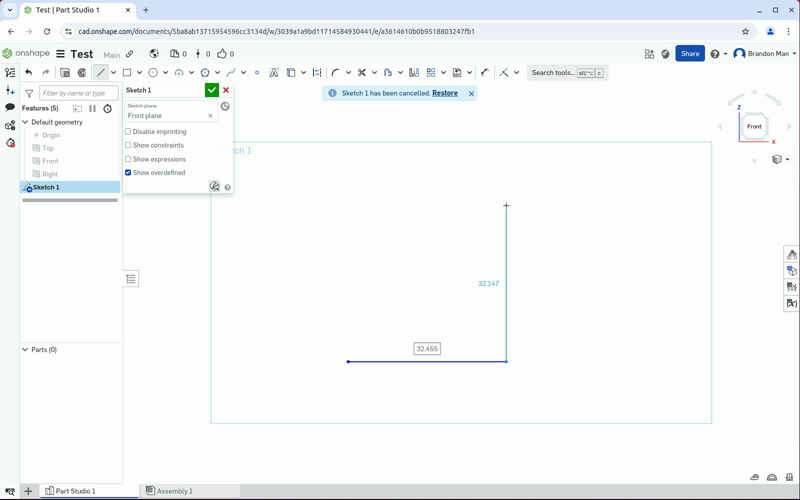
key_up(shift)
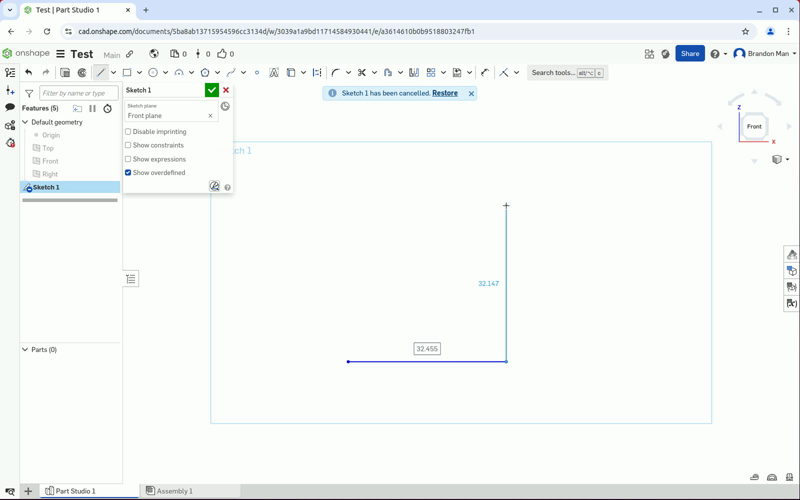
key_down(shift)
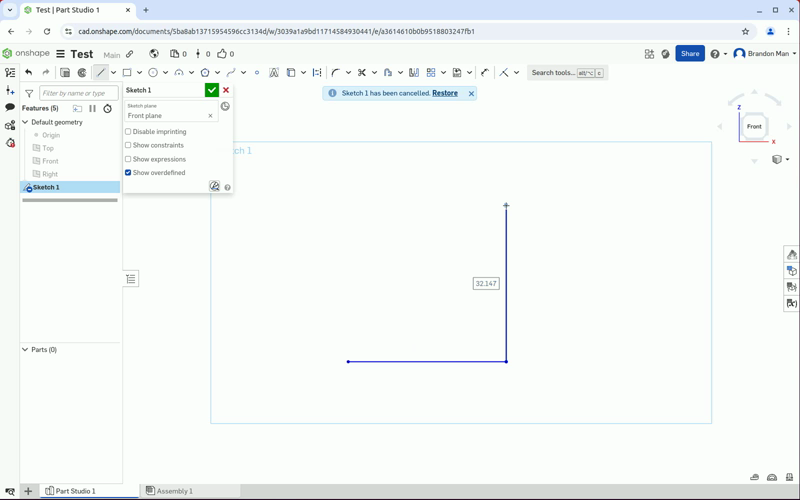
mouse_move(348, 203)
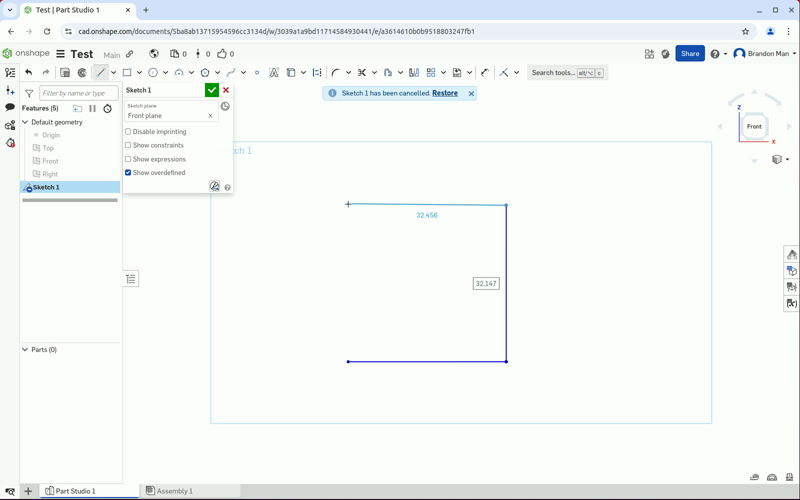
click(348, 203)
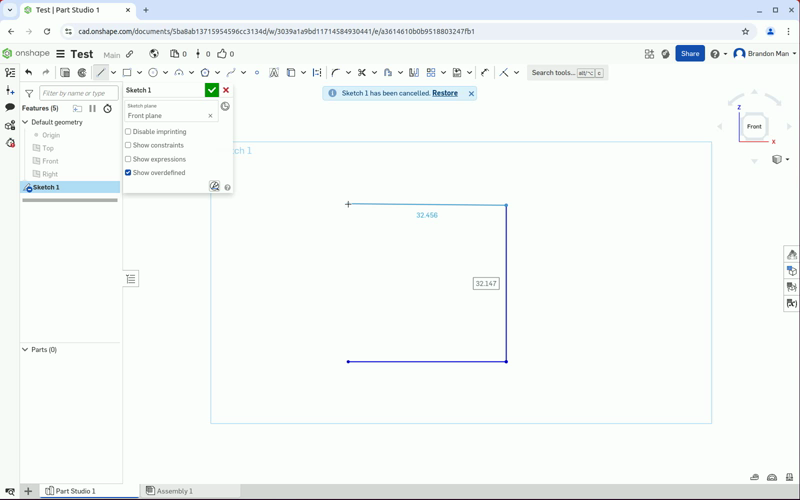
key_up(shift)
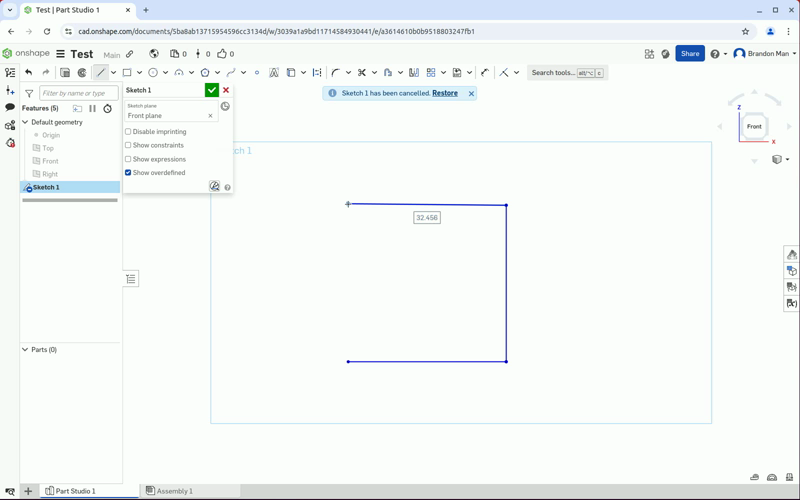
key_down(shift)
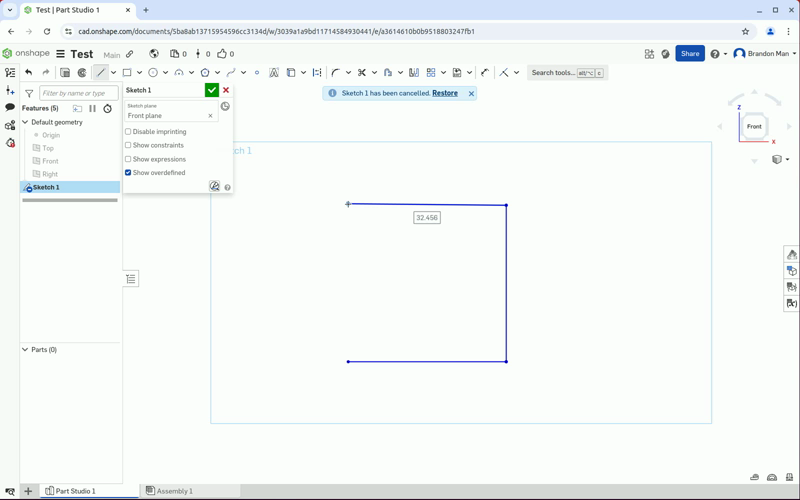
mouse_move(348, 361)
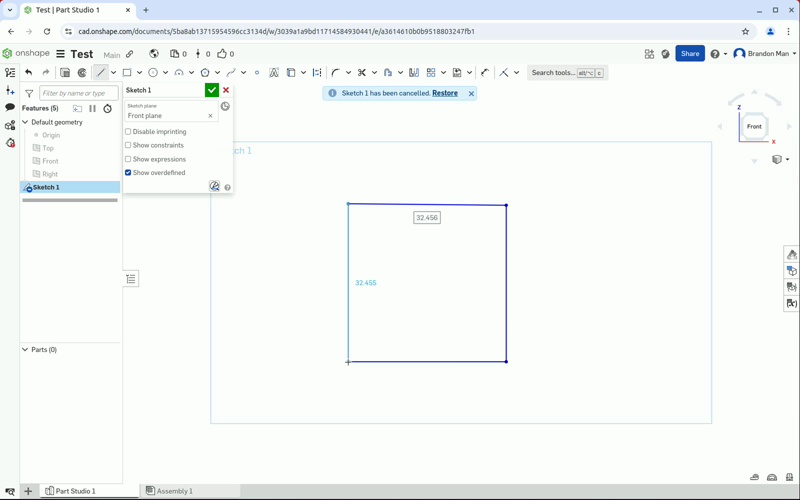
key_up(shift)
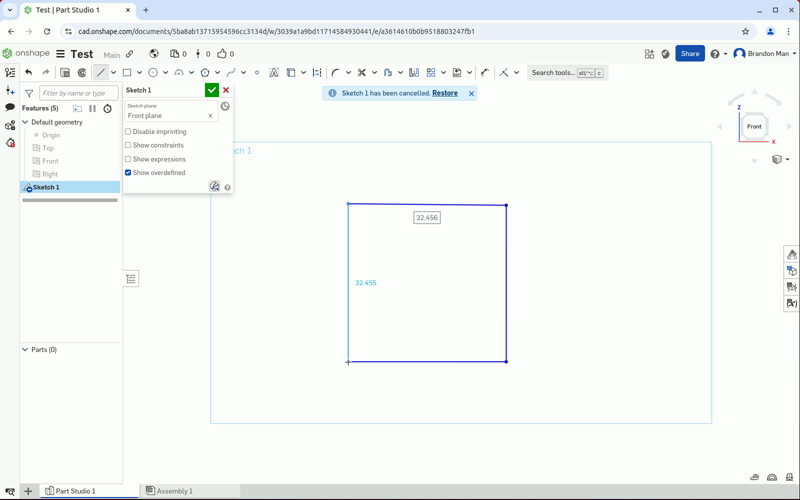
click(348, 361)
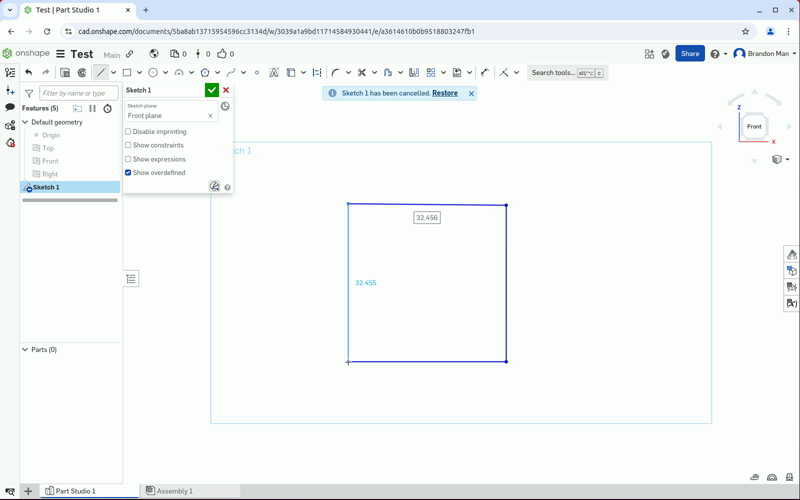
key(esc)
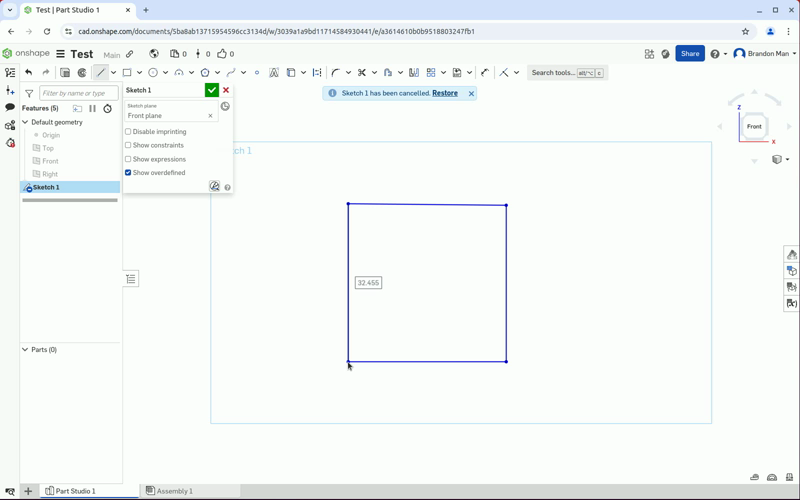
key(c)
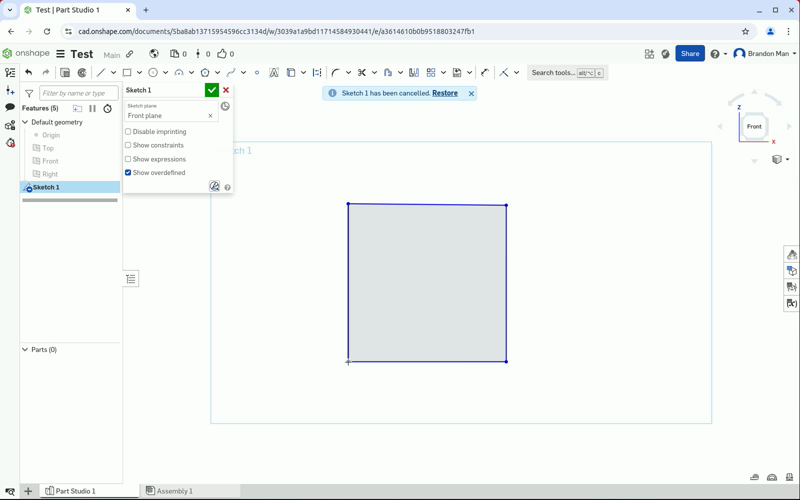
key_down(shift)
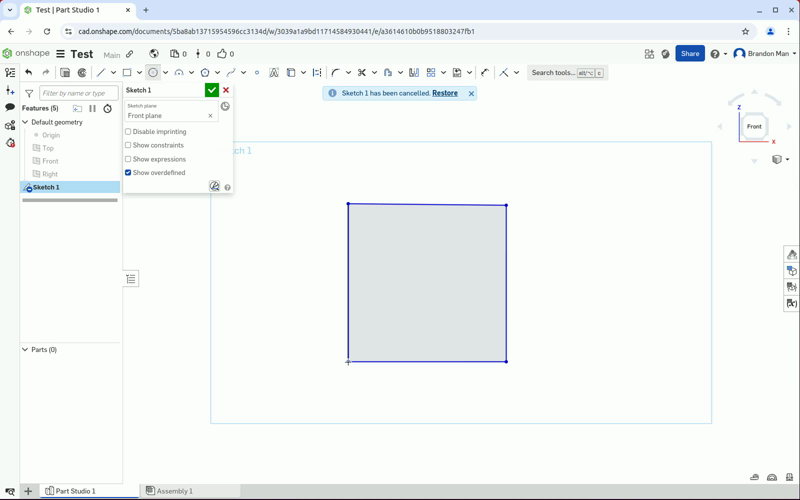
mouse_move(374, 283)
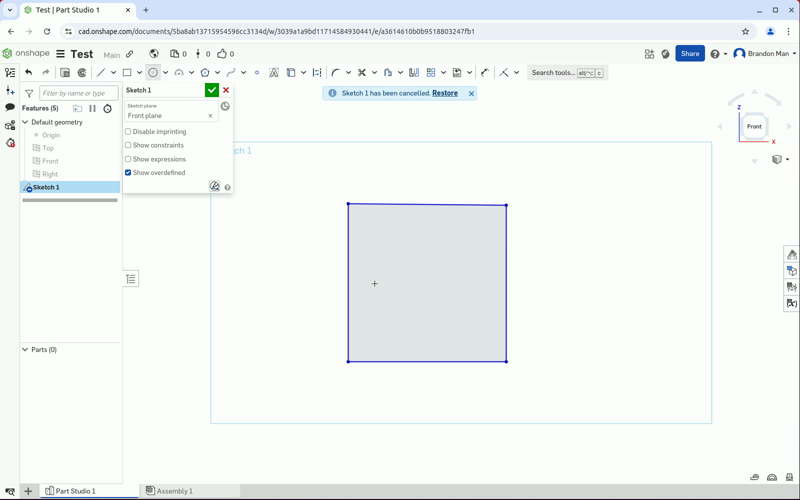
click(374, 283)
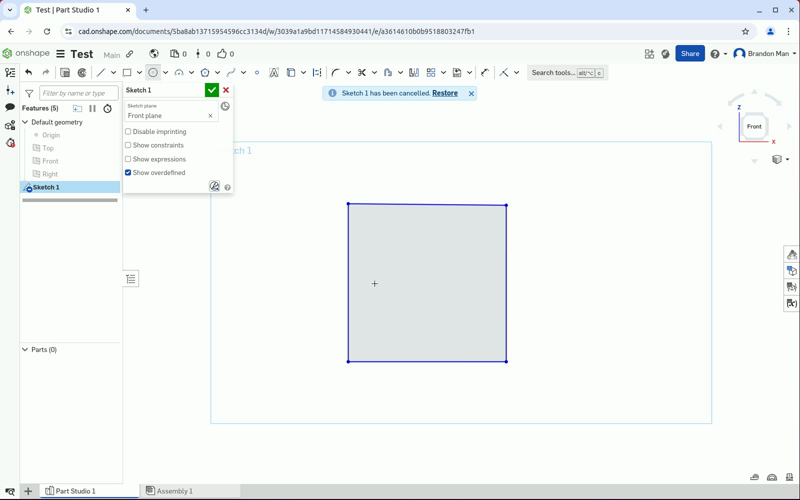
key_up(shift)
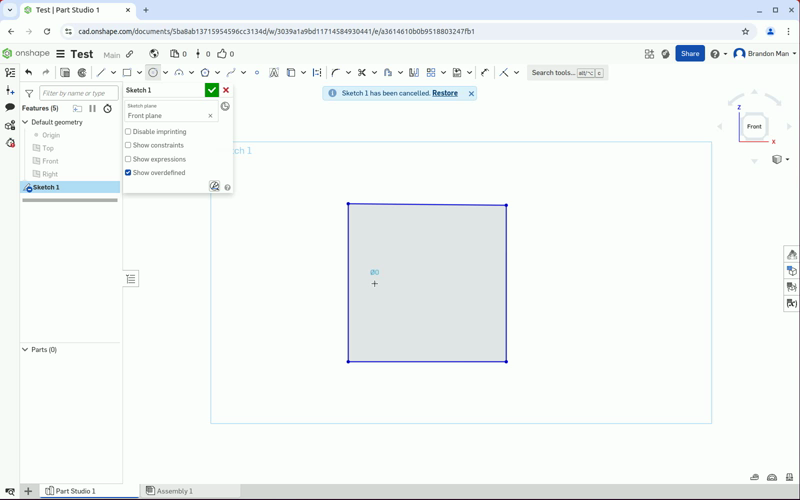
mouse_move(388, 283)
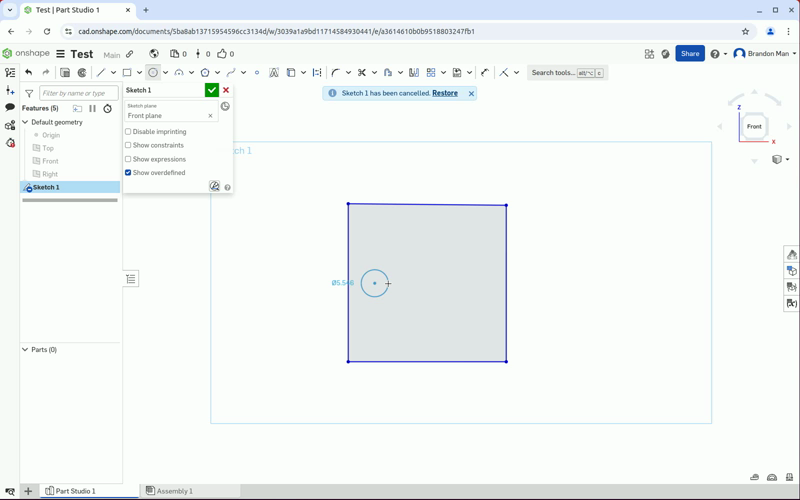
click(388, 283)
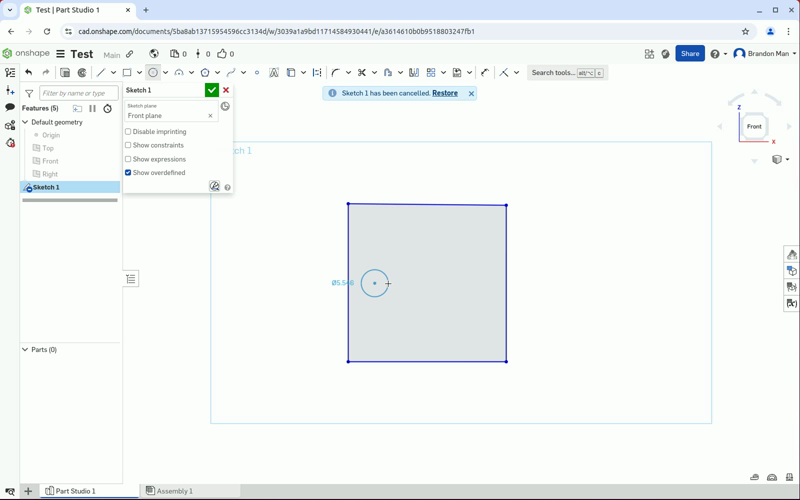
key(esc)
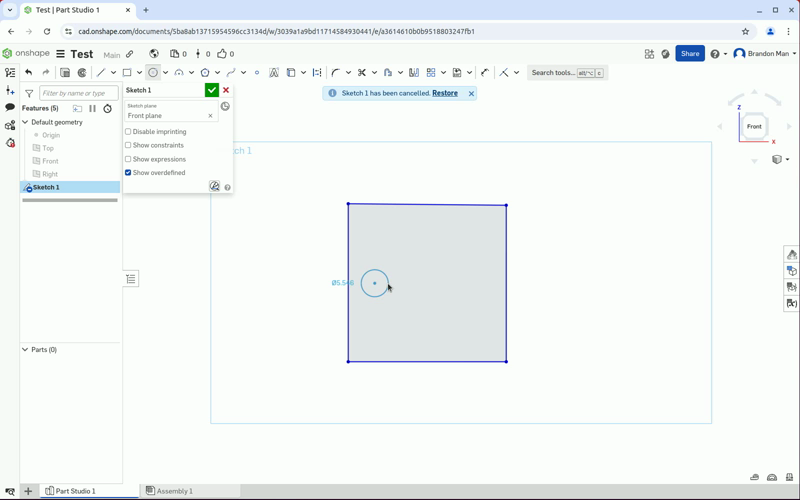
key(l)
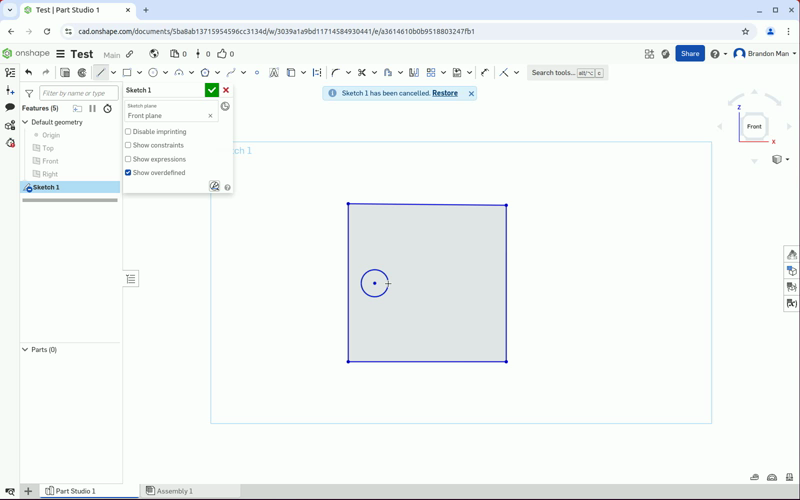
key_down(shift)
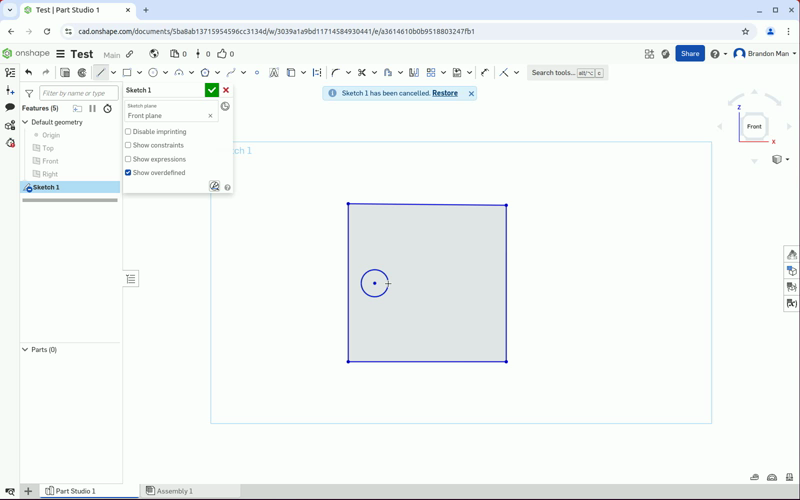
mouse_move(417, 293)
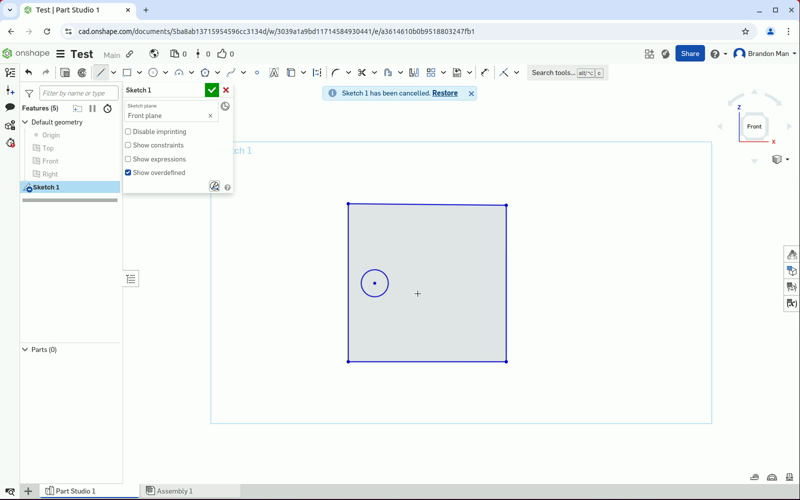
click(417, 293)
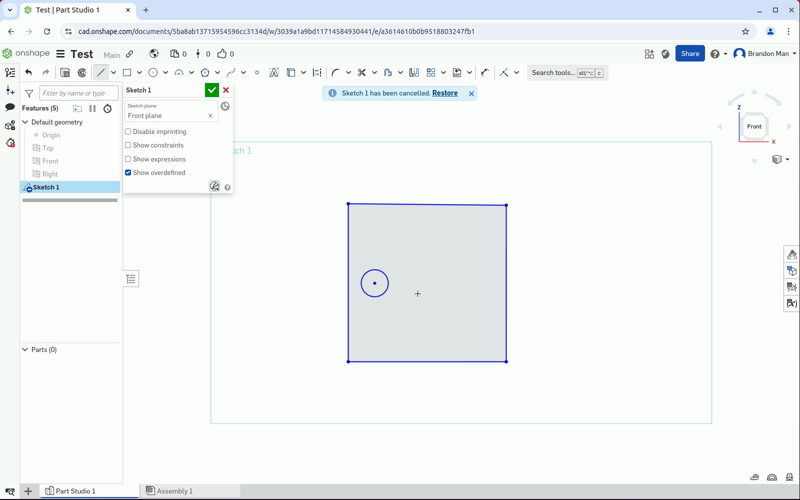
key_up(shift)
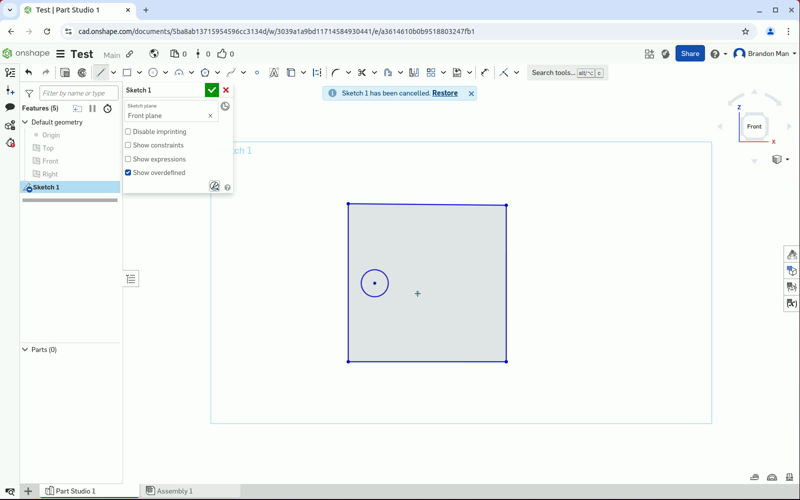
key_down(shift)
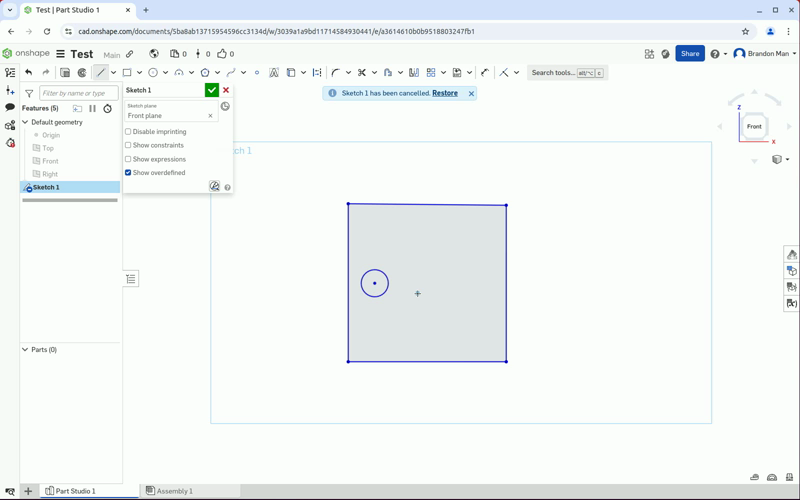
mouse_move(447, 293)
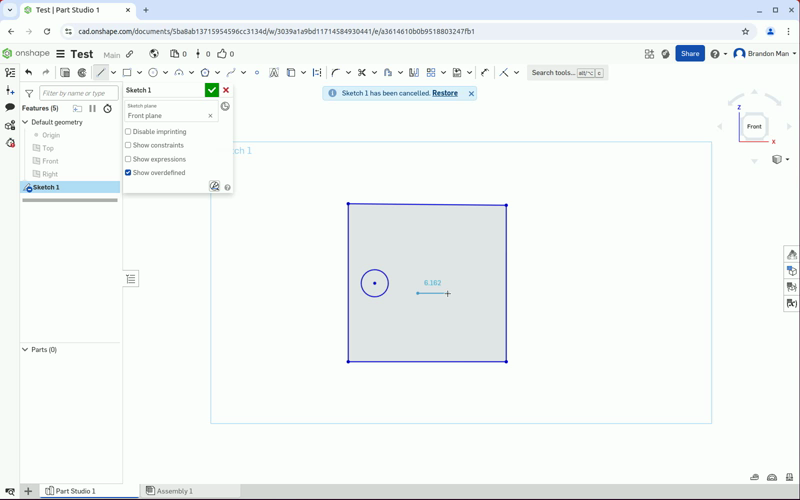
mouse_move(437, 293)
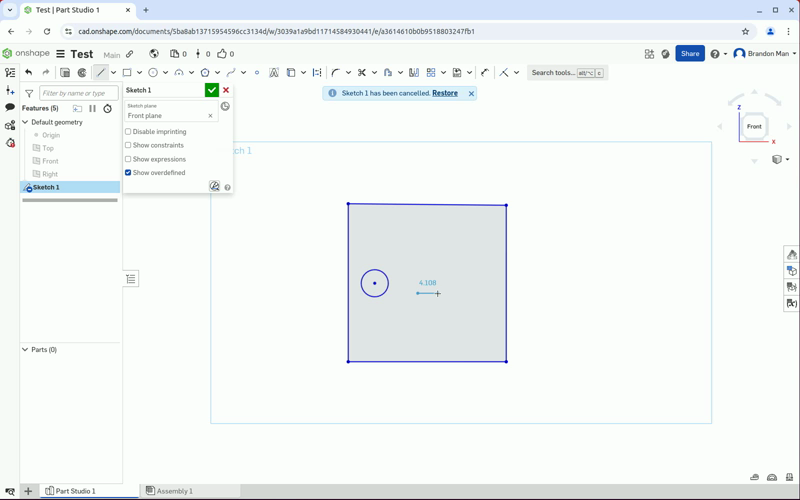
click(437, 293)
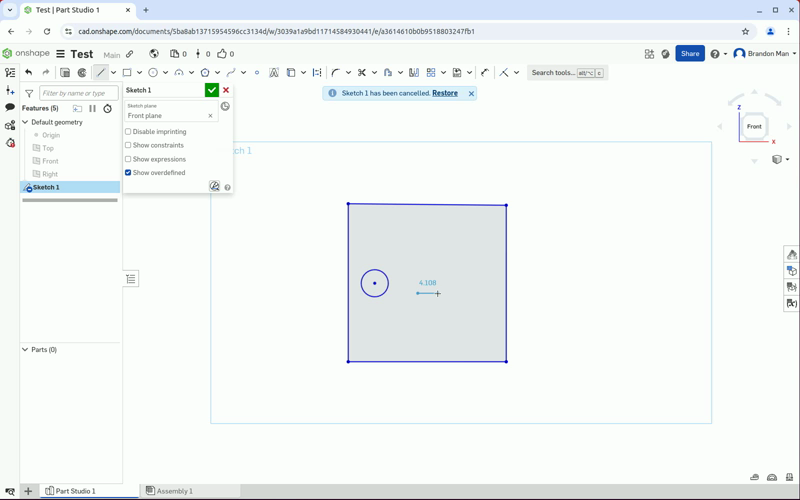
key_up(shift)
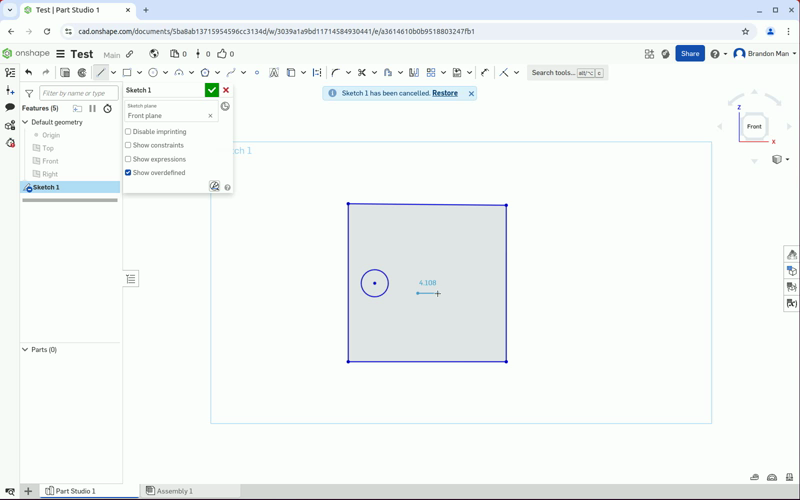
key_down(shift)
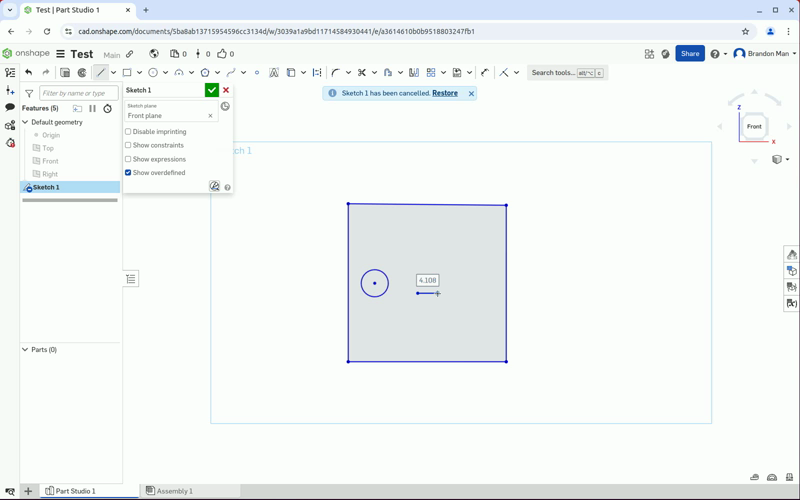
mouse_move(467, 293)
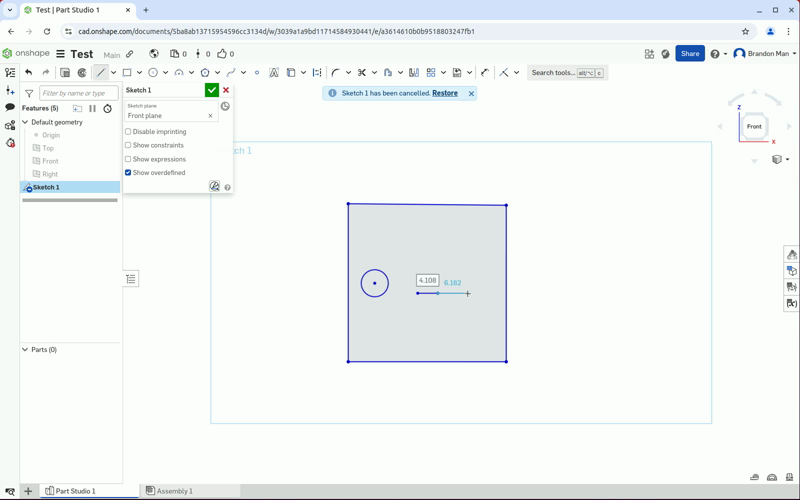
mouse_move(437, 273)
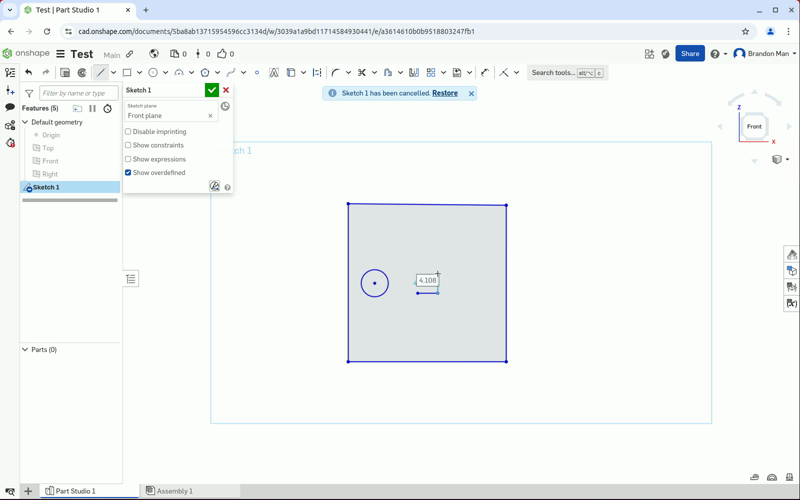
click(437, 273)
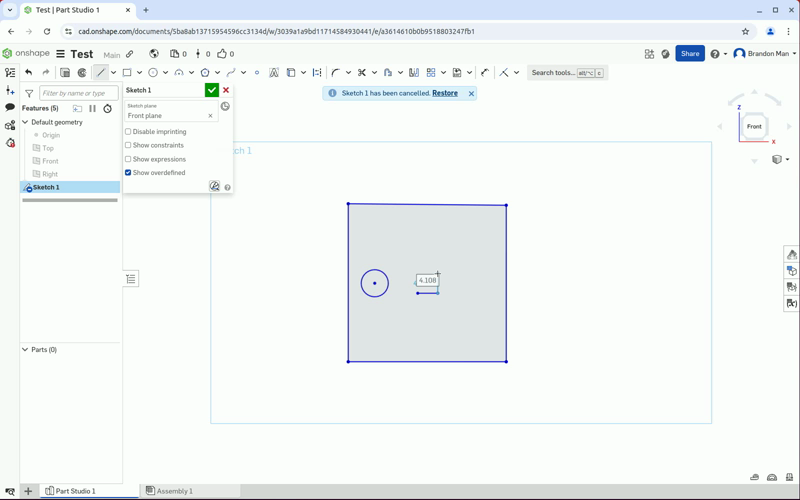
key_up(shift)
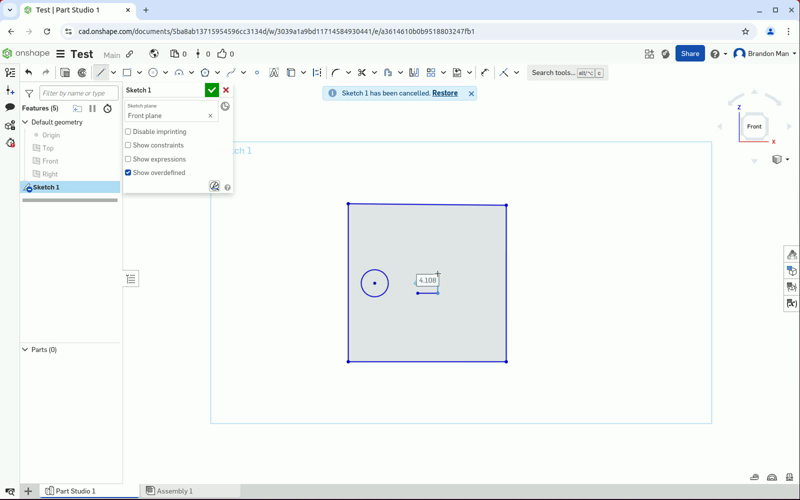
key_down(shift)
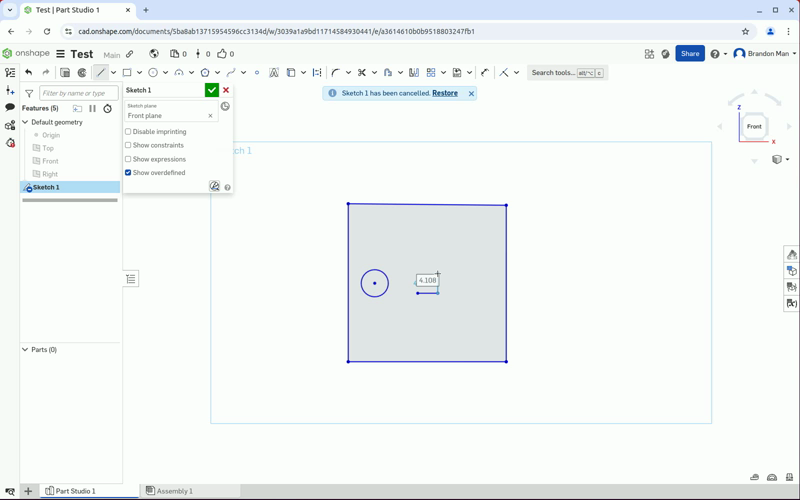
mouse_move(467, 273)
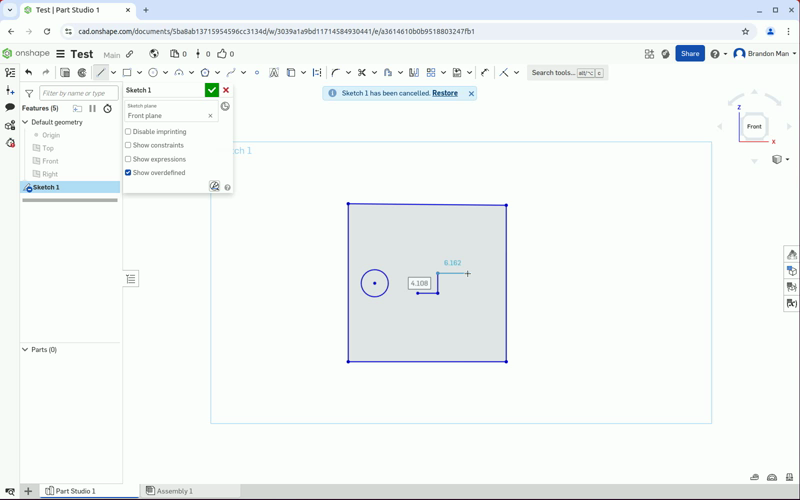
mouse_move(417, 273)
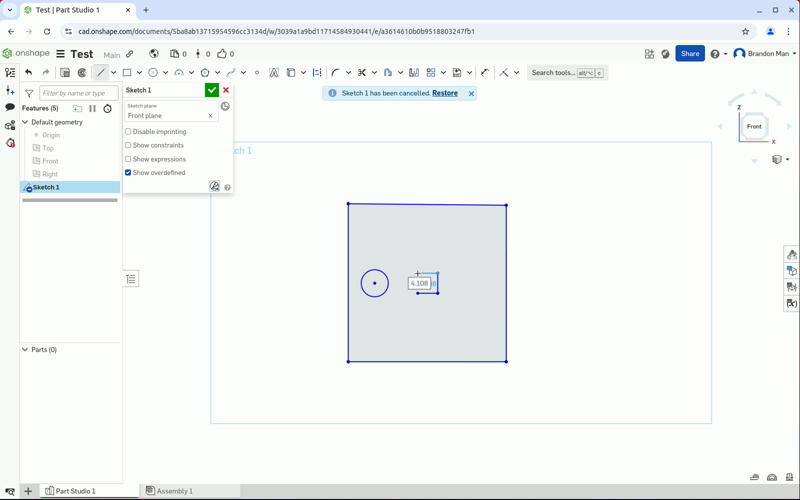
click(417, 273)
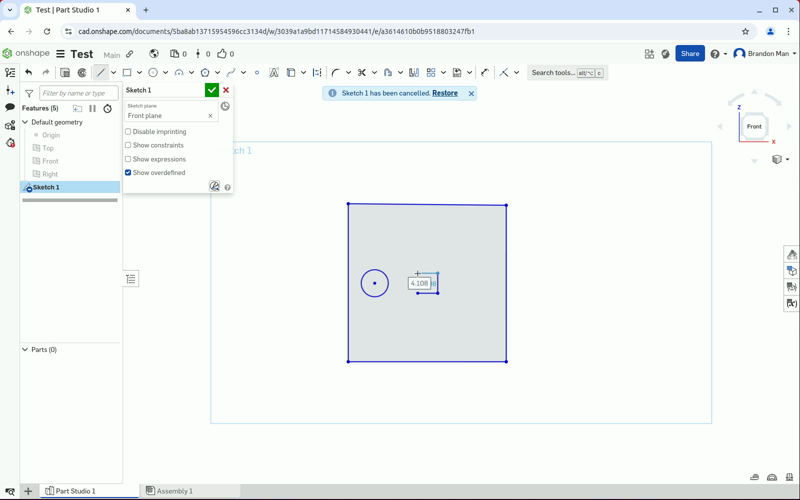
key_up(shift)
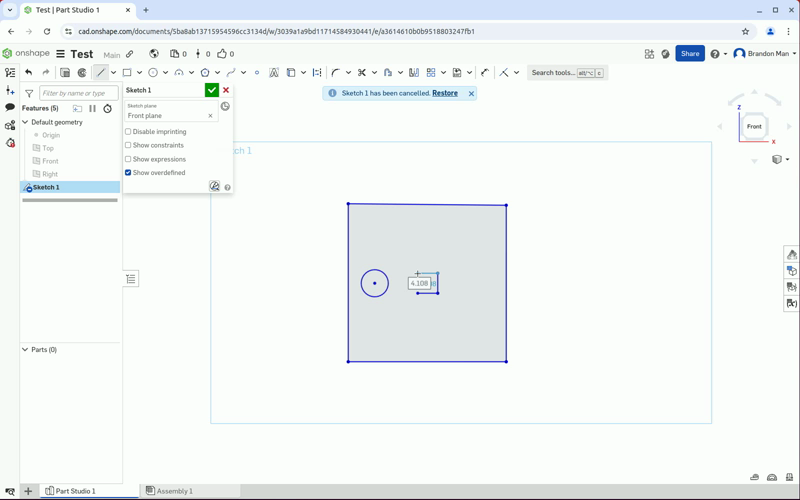
mouse_move(447, 273)
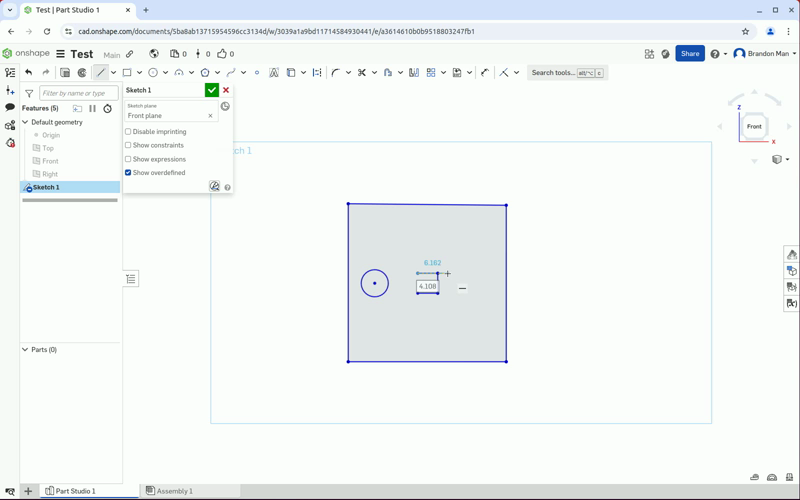
key_down(shift)
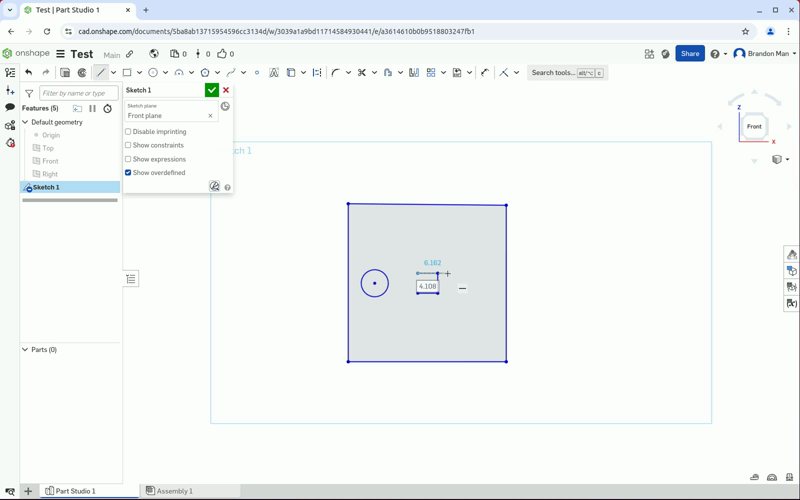
mouse_move(417, 293)
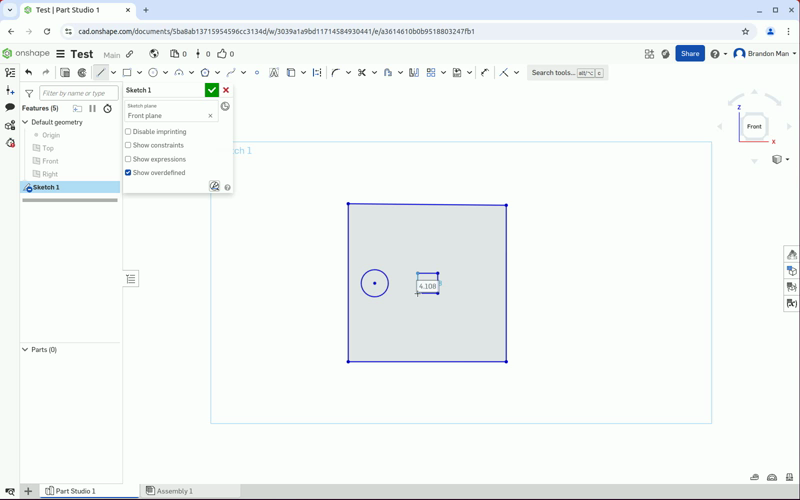
key_up(shift)
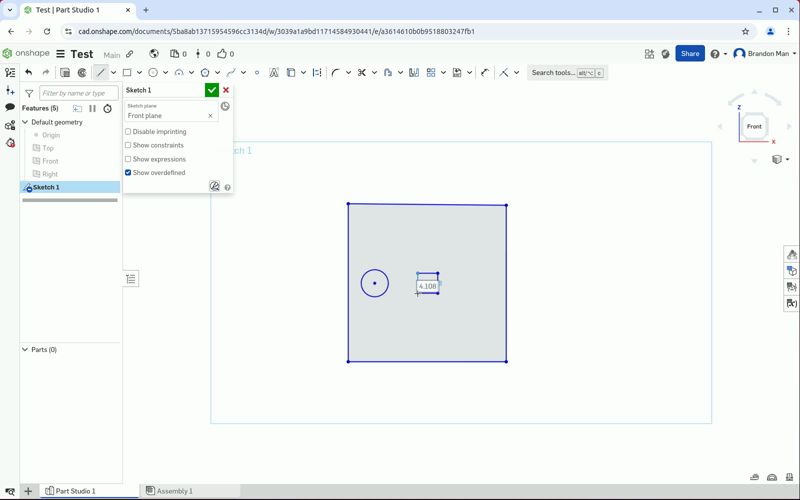
click(417, 293)
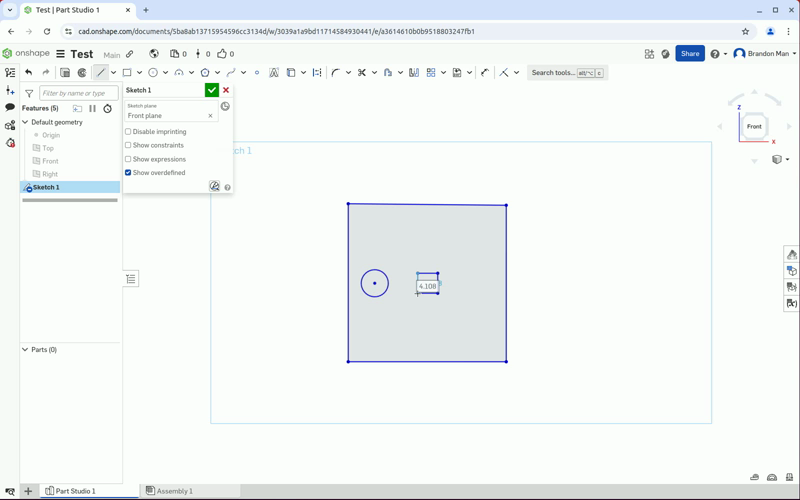
key(esc)
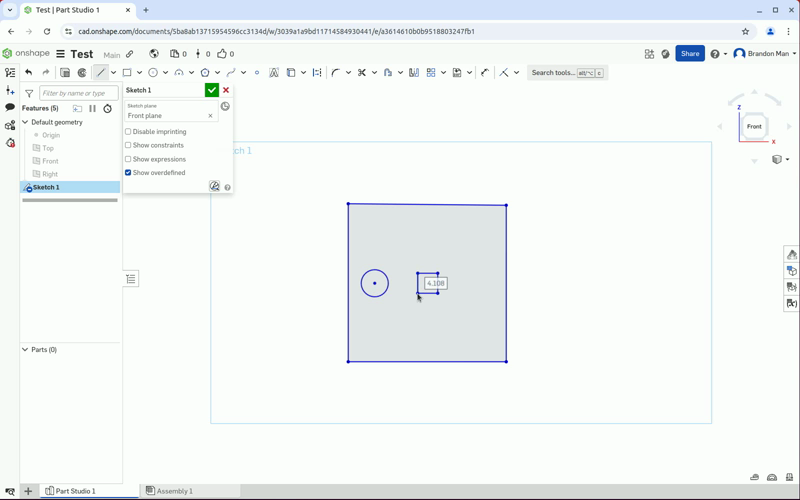
key(l)
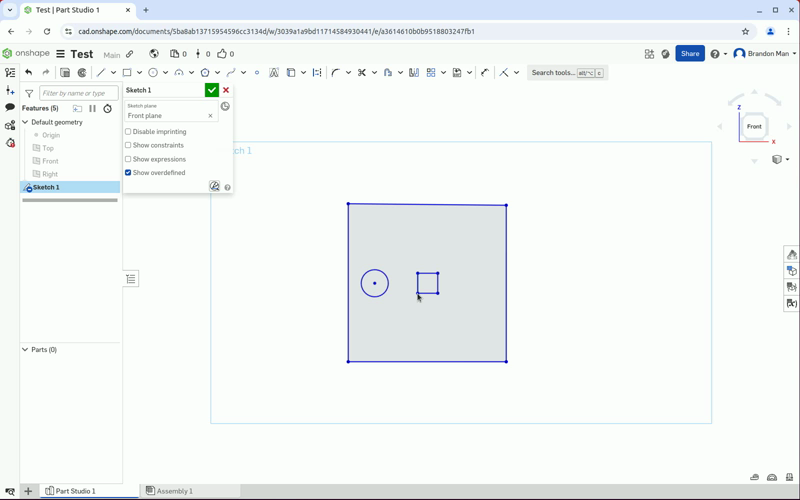
key_down(shift)
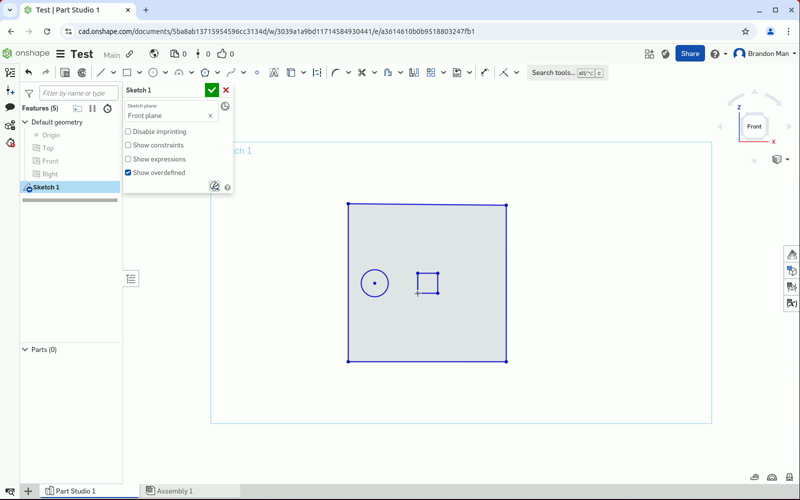
mouse_move(453, 306)
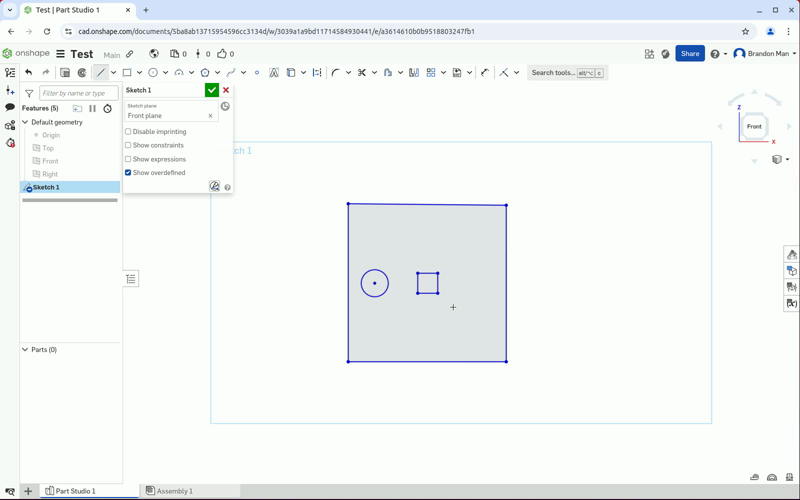
click(453, 306)
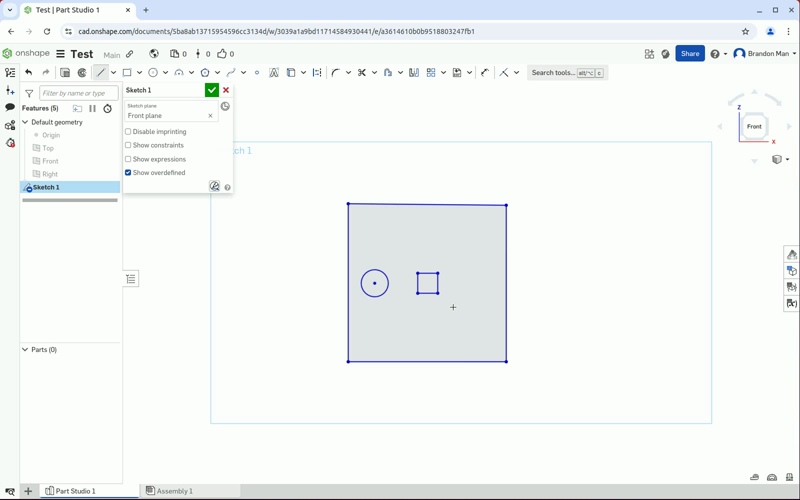
key_up(shift)
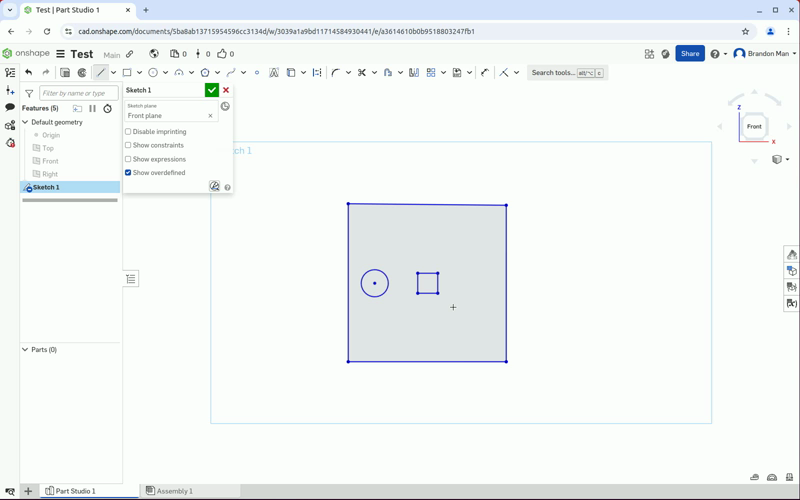
key_down(shift)
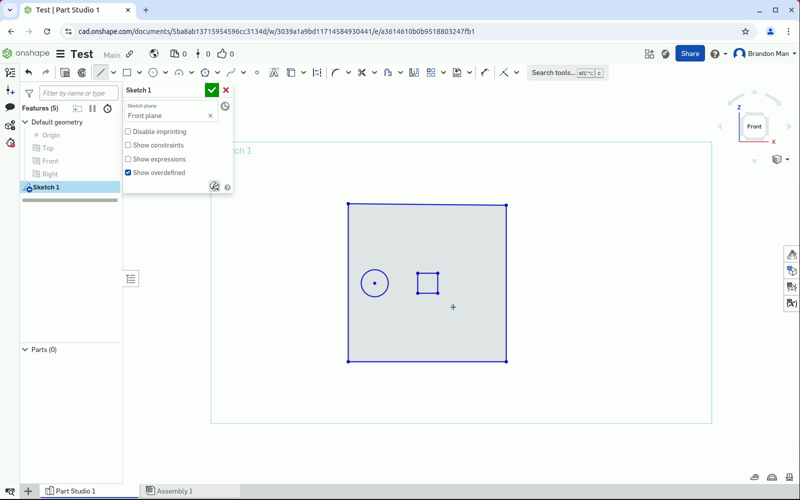
mouse_move(483, 306)
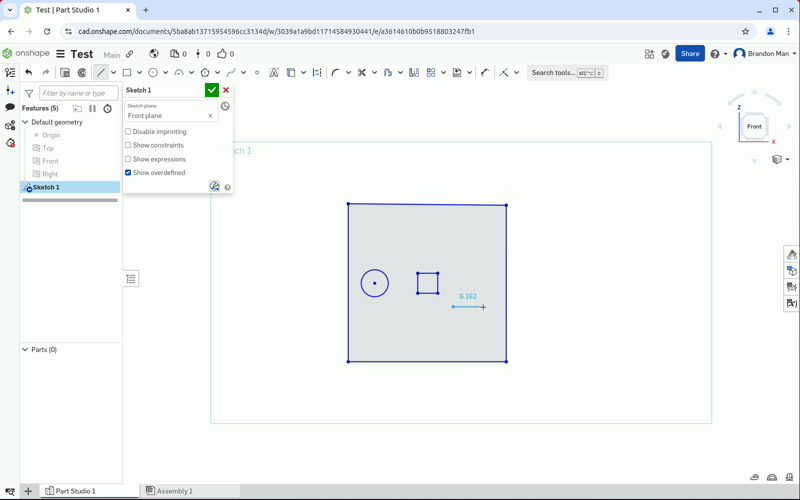
mouse_move(479, 306)
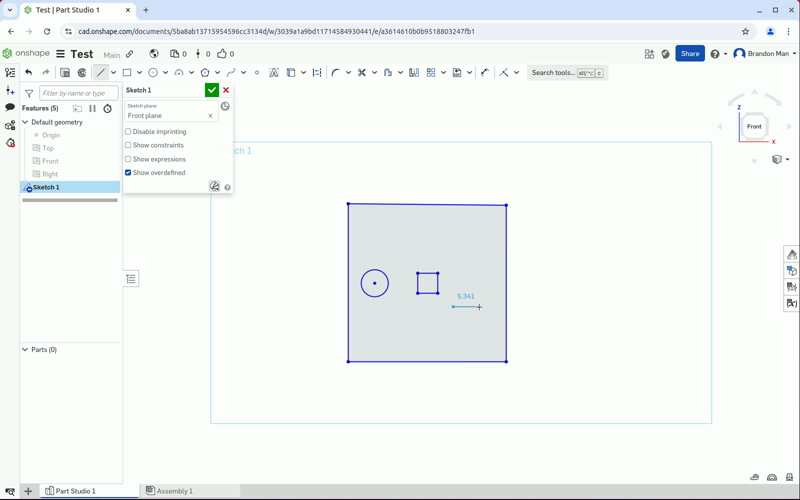
click(479, 306)
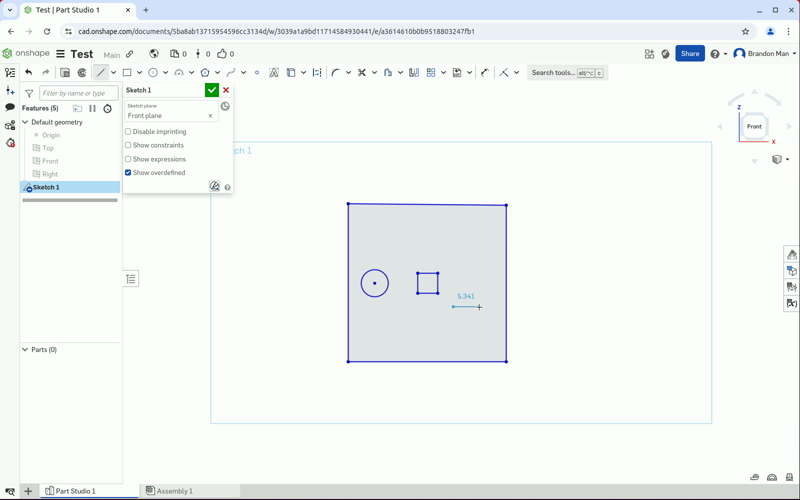
key_up(shift)
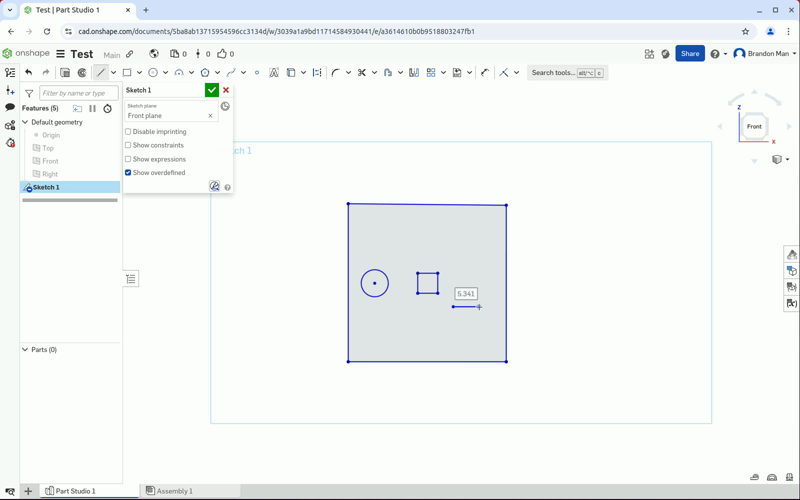
key_down(shift)
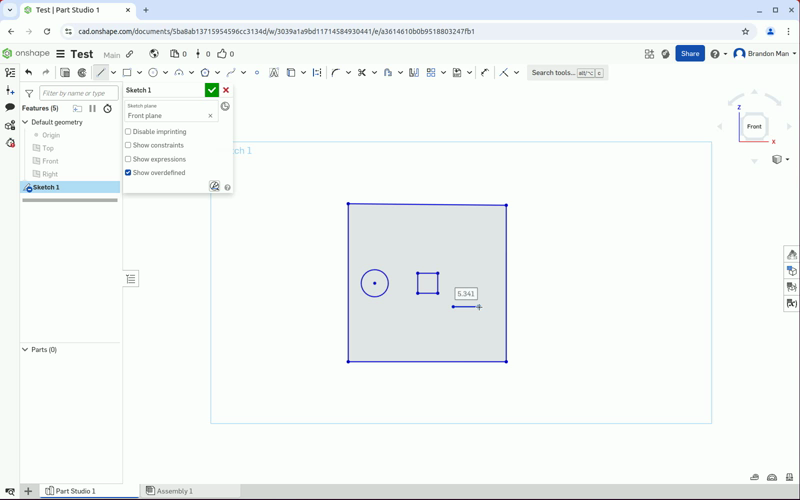
mouse_move(509, 306)
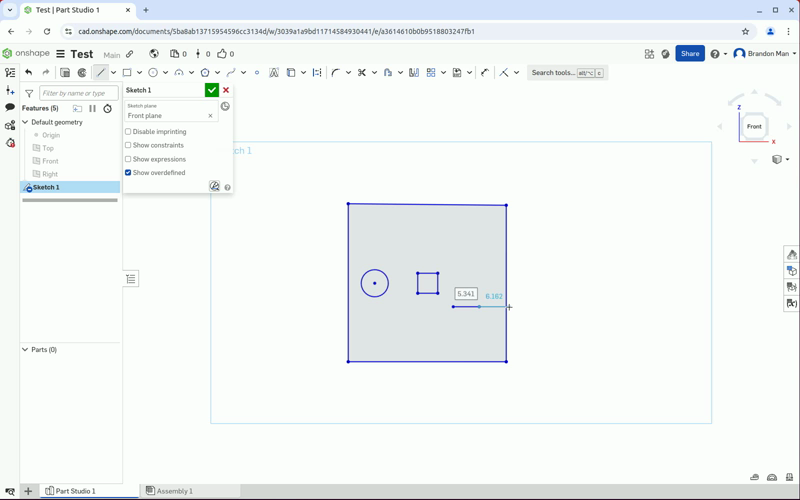
mouse_move(466, 283)
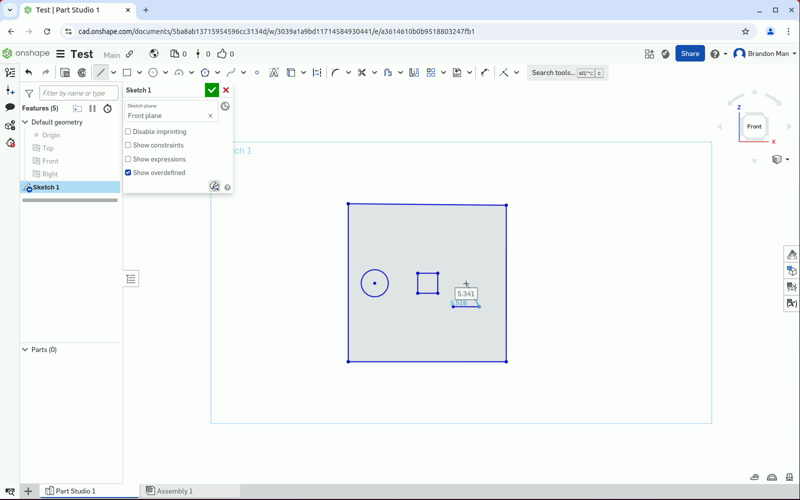
click(466, 283)
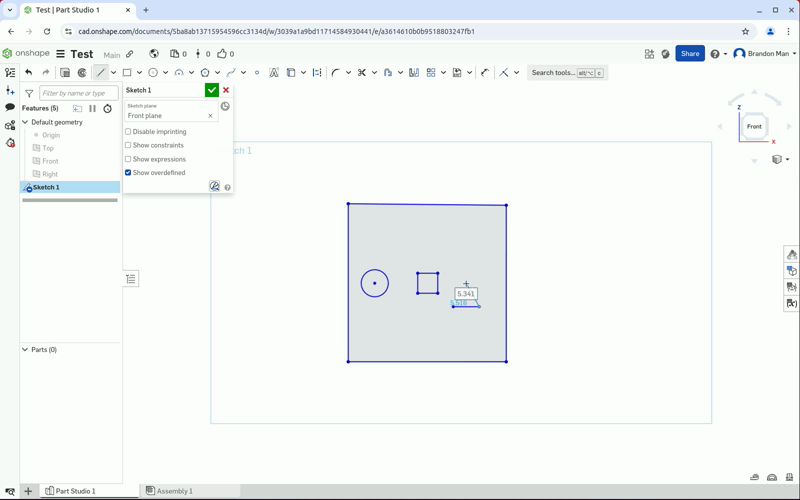
key_up(shift)
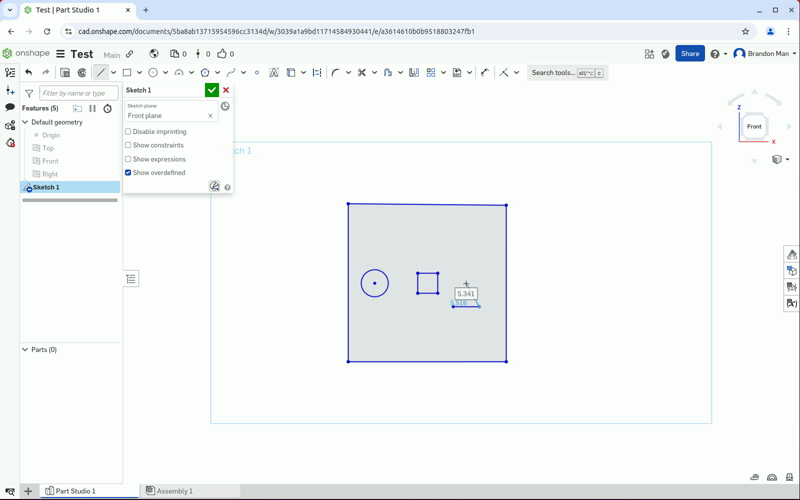
mouse_move(496, 283)
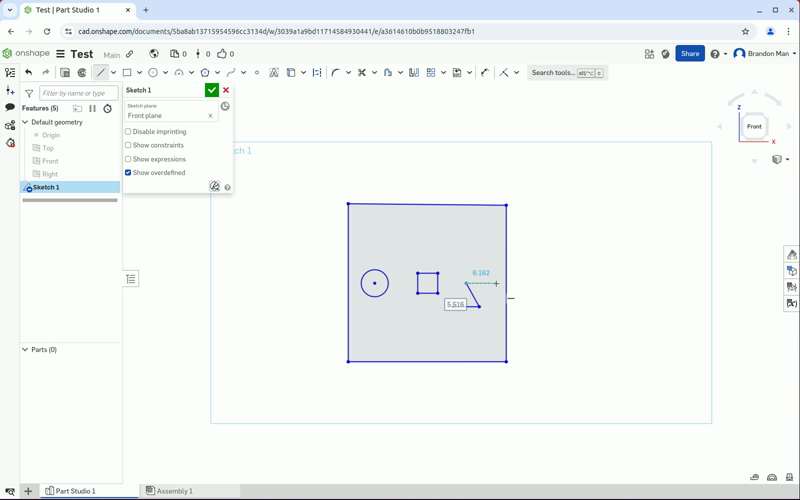
key_down(shift)
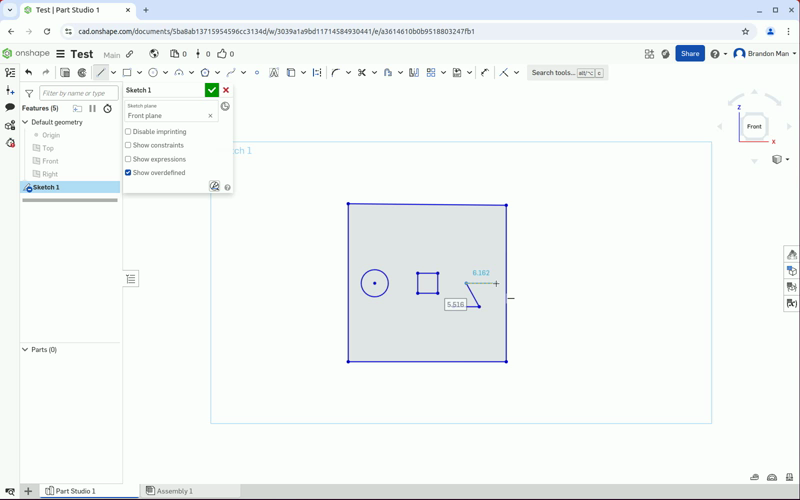
mouse_move(453, 306)
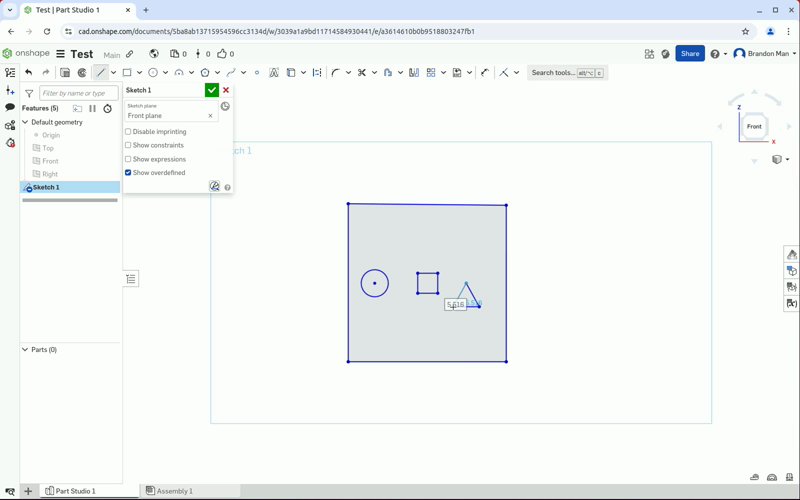
key_up(shift)
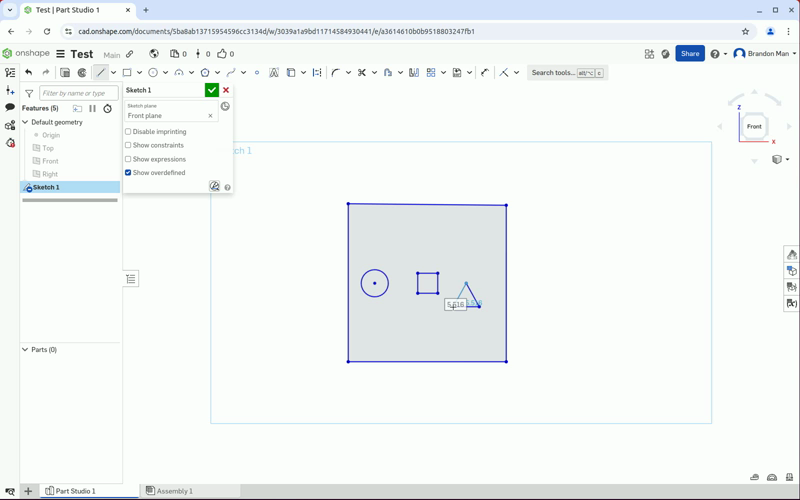
click(453, 306)
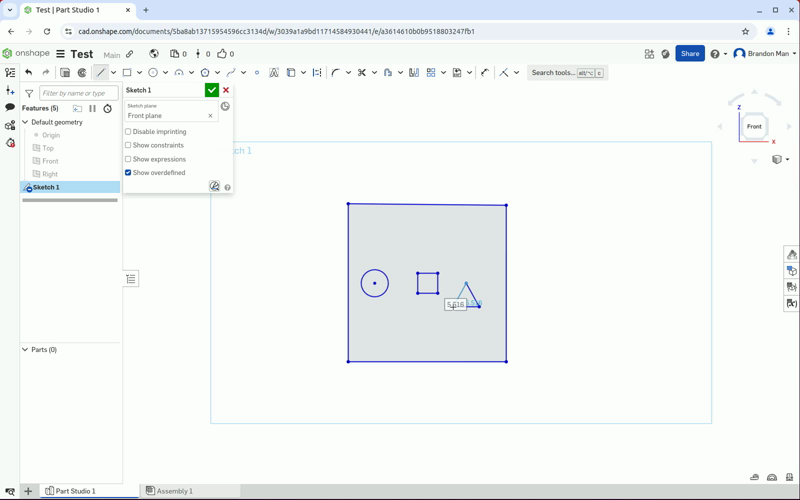
key(esc)
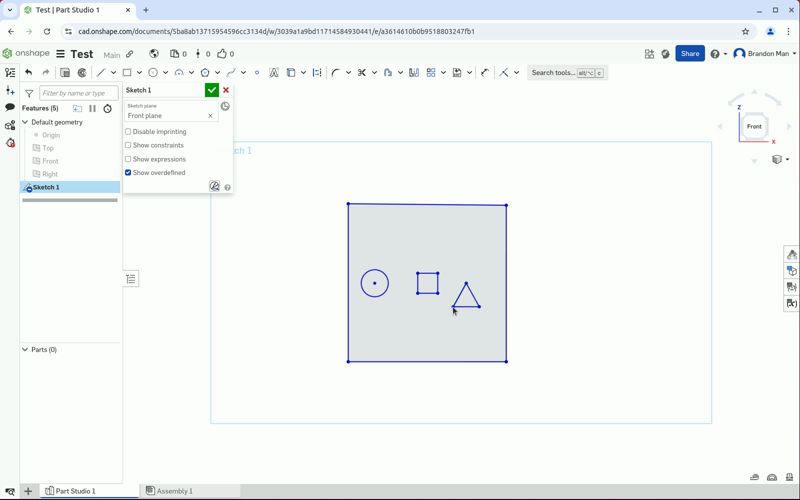
mouse_move(481, 249)
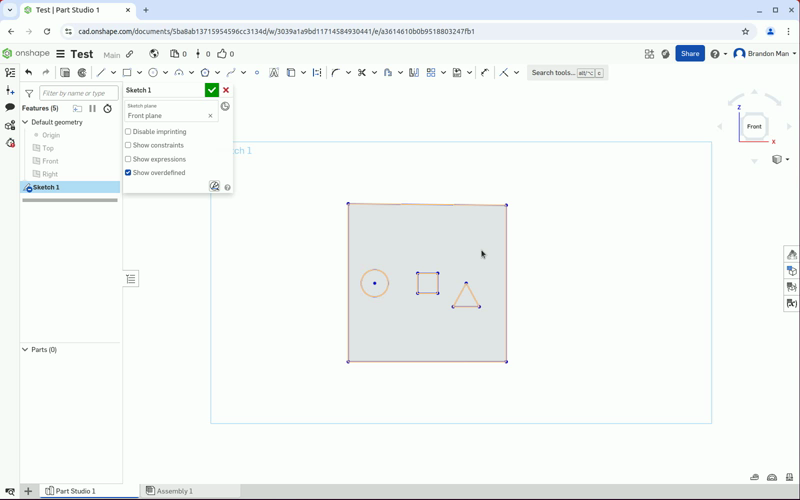
click(481, 249)
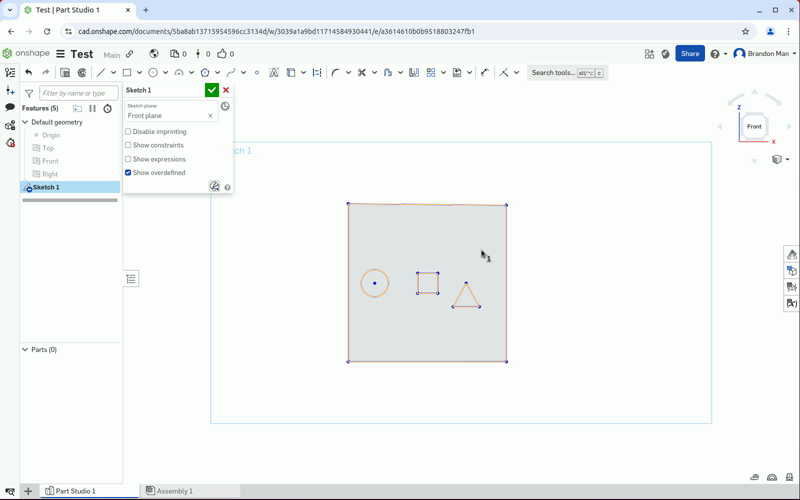
mouse_move(73, 352)
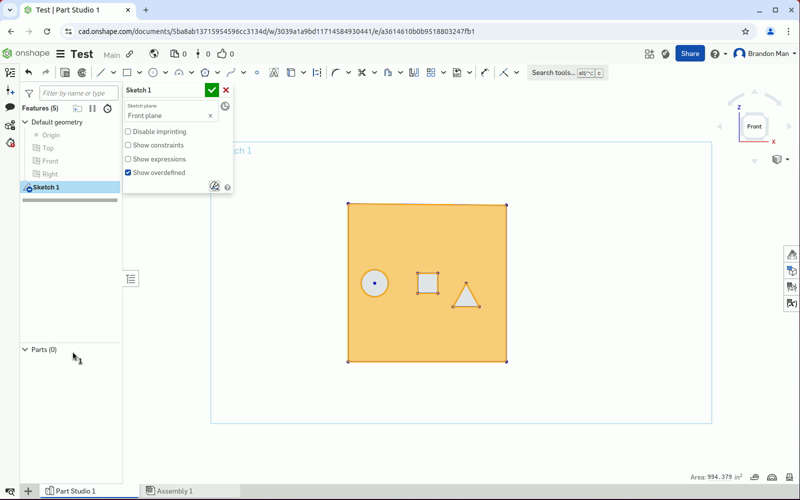
key(shift+y)
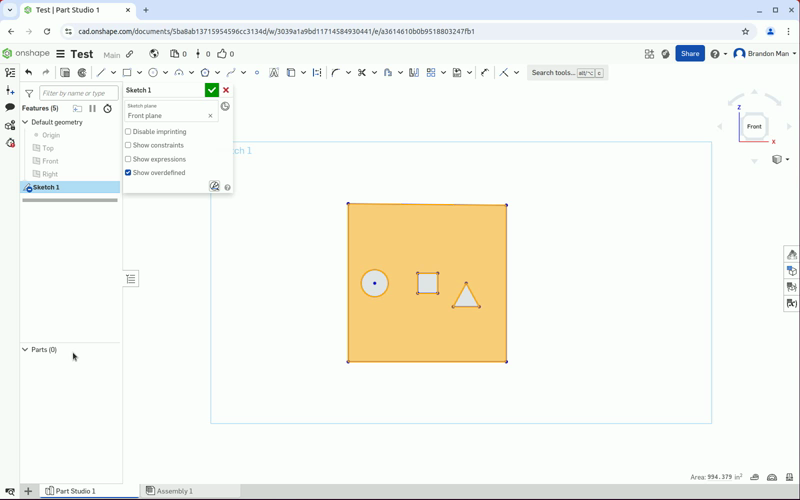
key(shift+e)
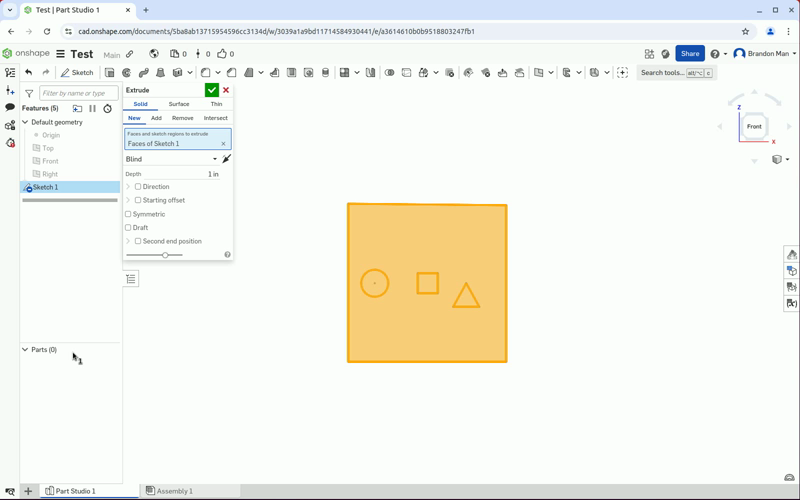
mouse_move(143, 106)
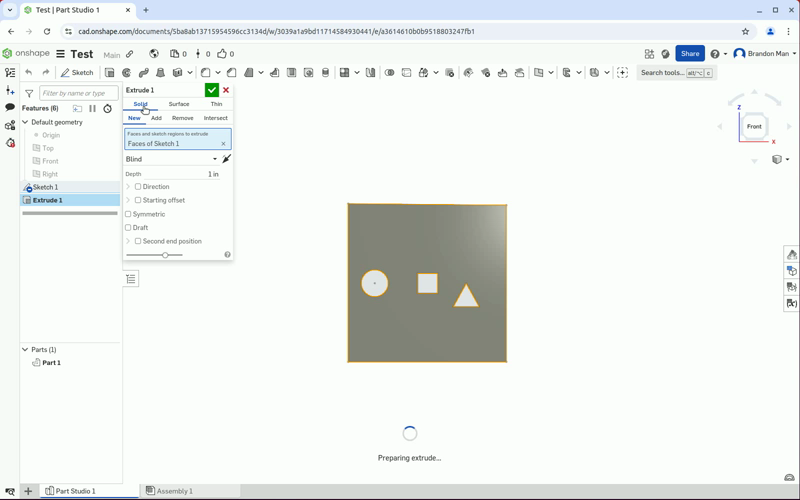
click(143, 106)
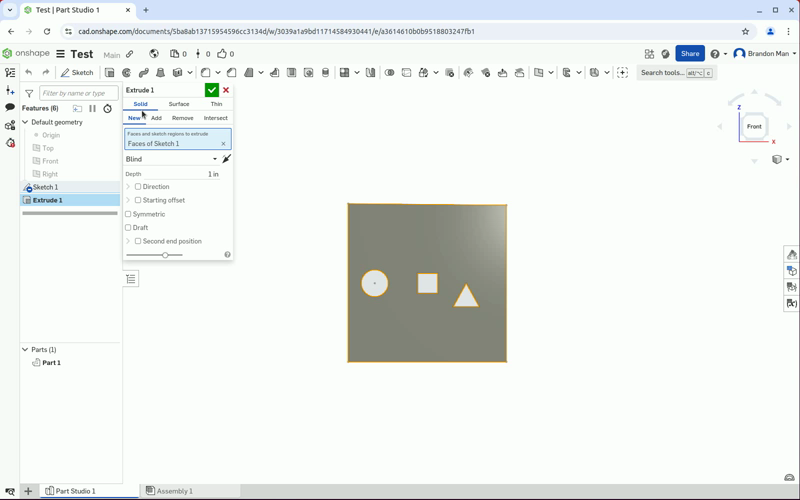
mouse_move(137, 120)
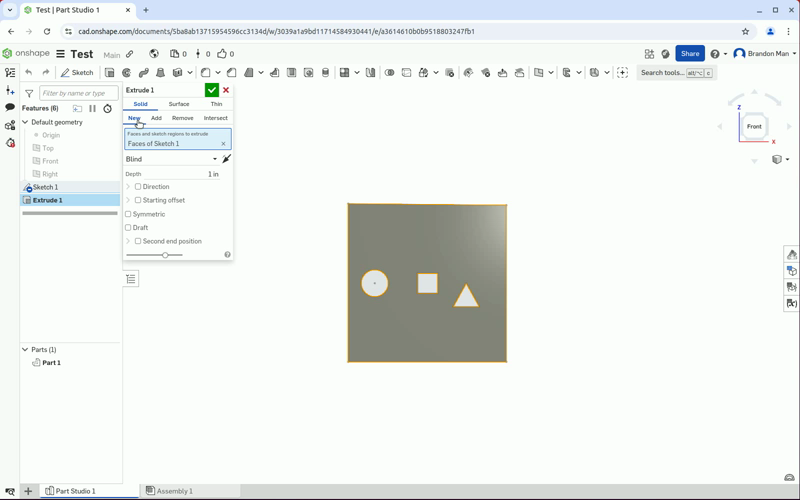
click(137, 120)
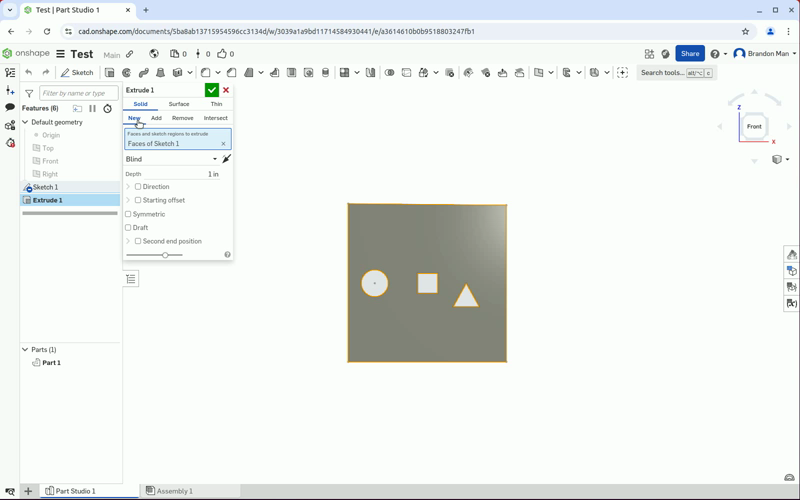
key(tab, 4)
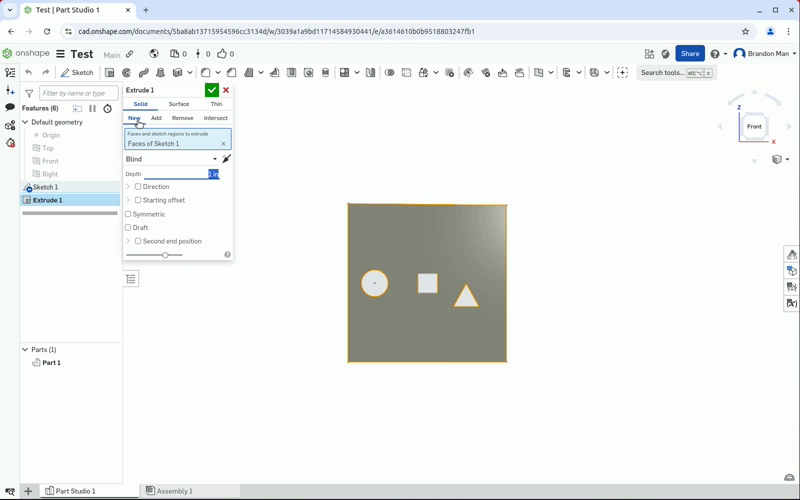
text(4.333)
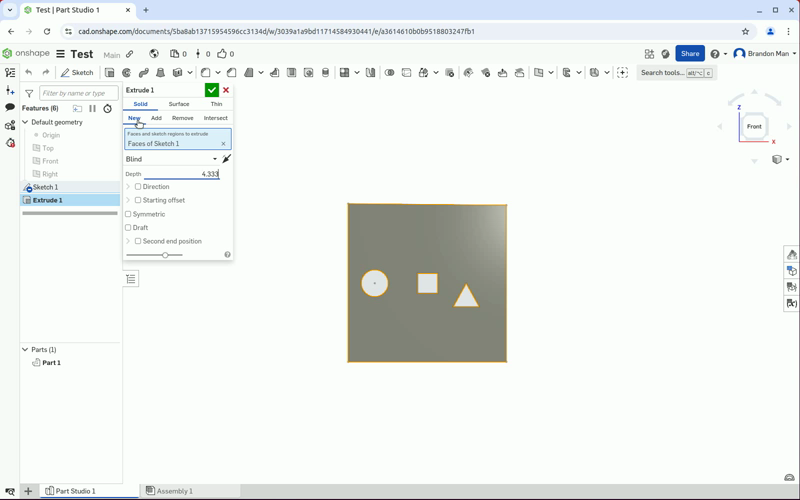
key(enter)
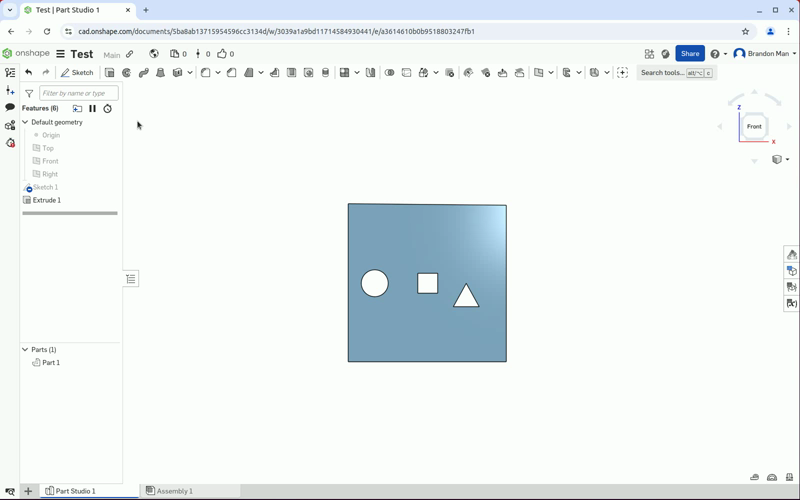
key(shift+h)
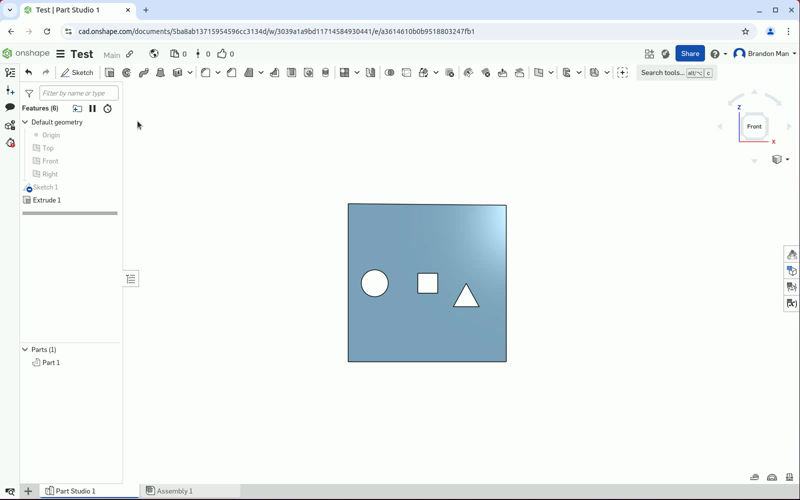
key(shift+h)
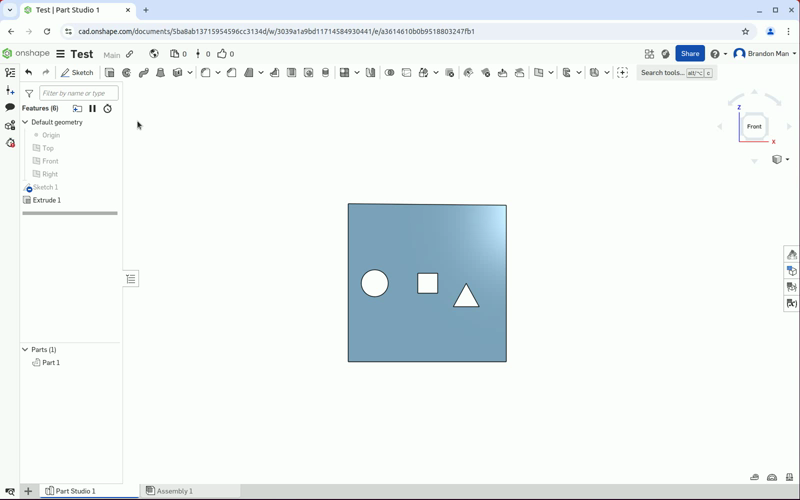
mouse_move(73, 189)
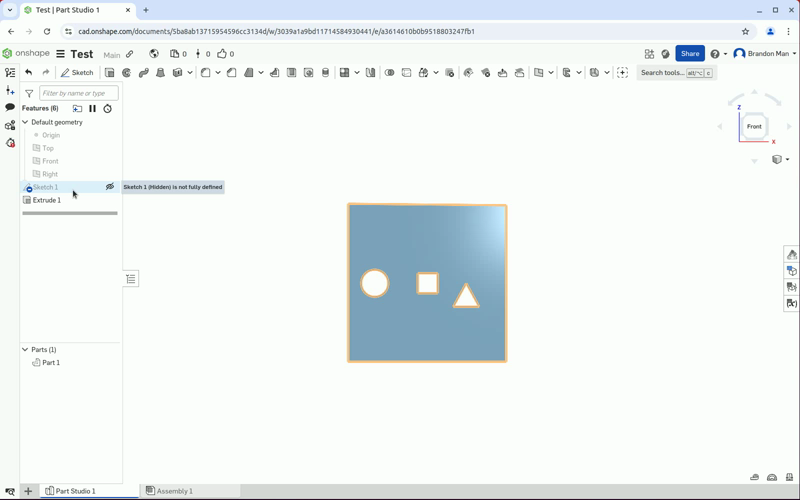
click(73, 189)
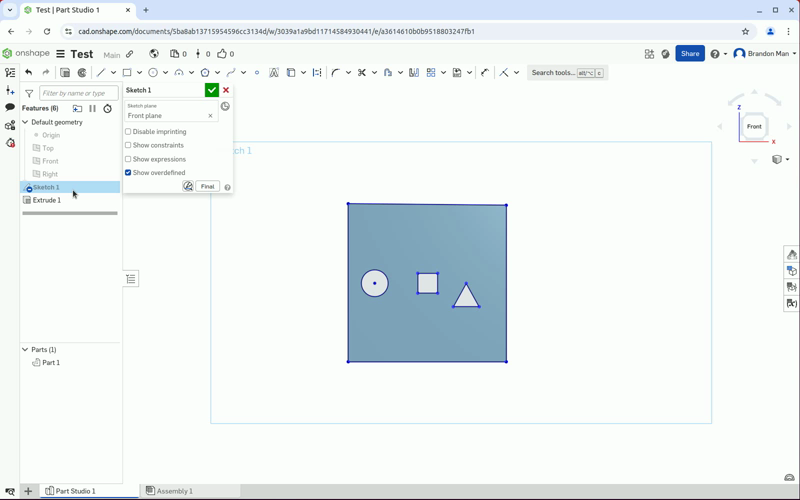
mouse_move(229, 92)
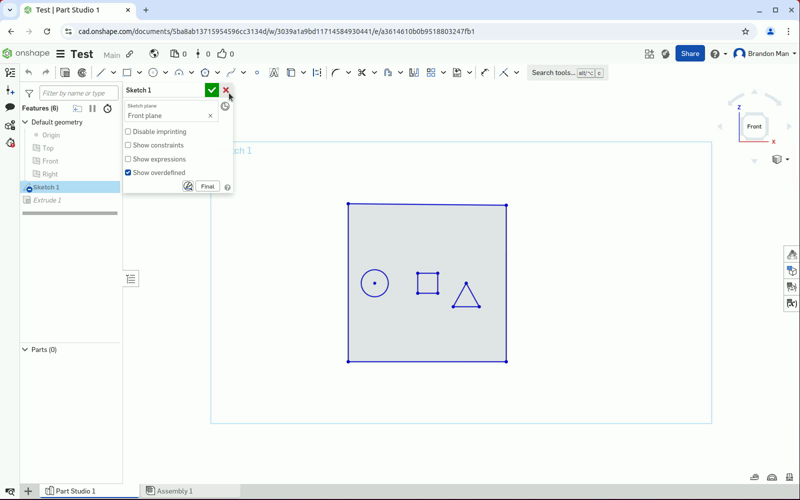
click(229, 92)
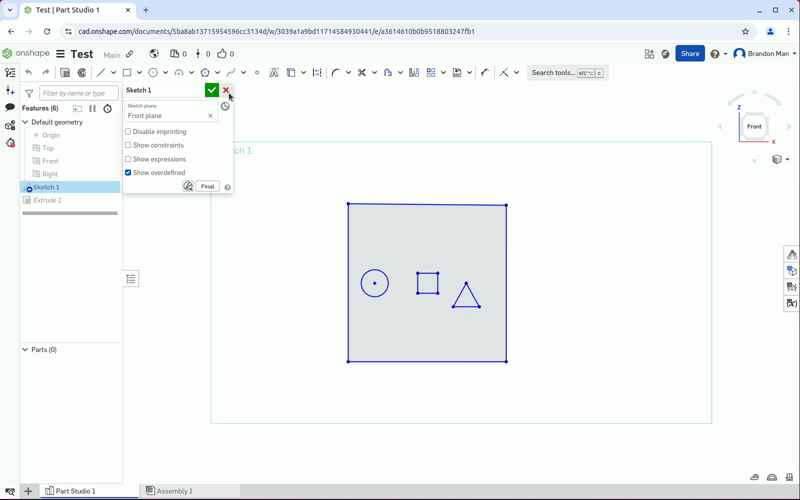
key(shift+s)
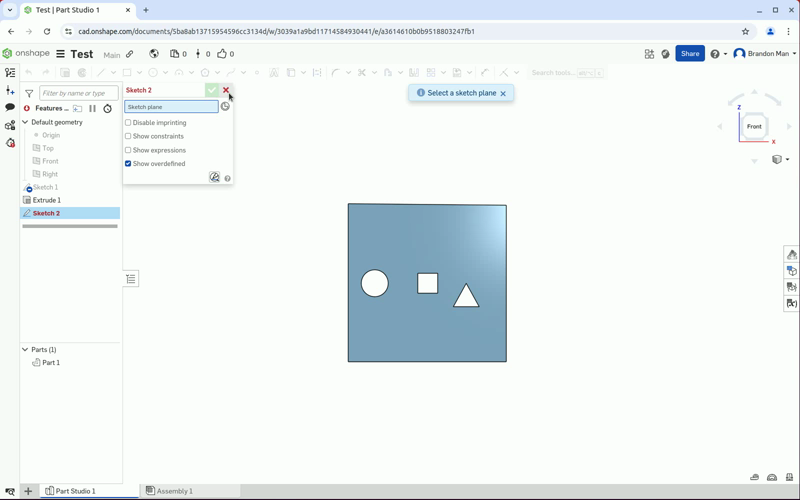
mouse_move(73, 163)
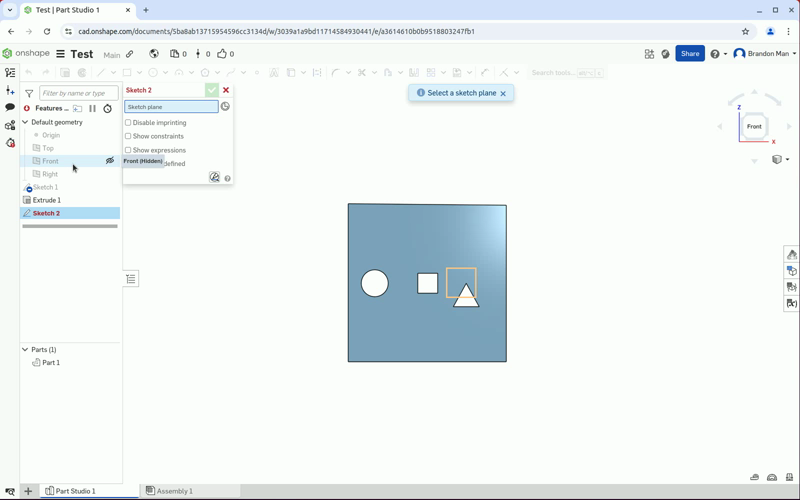
click(73, 163)
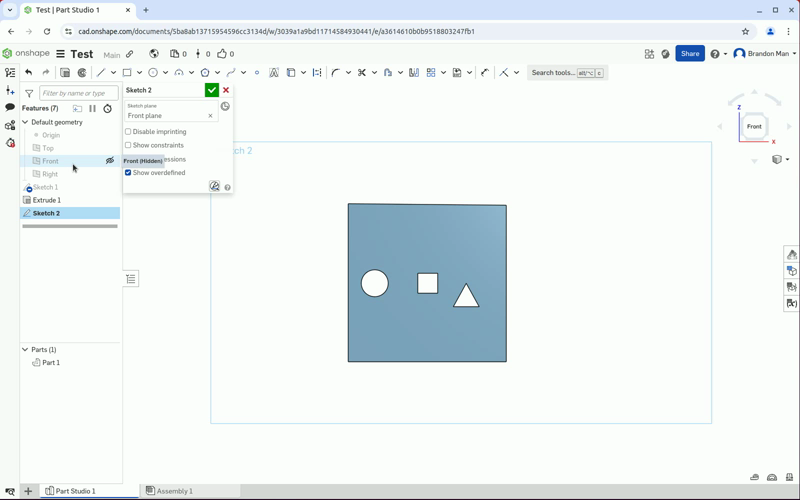
mouse_move(73, 352)
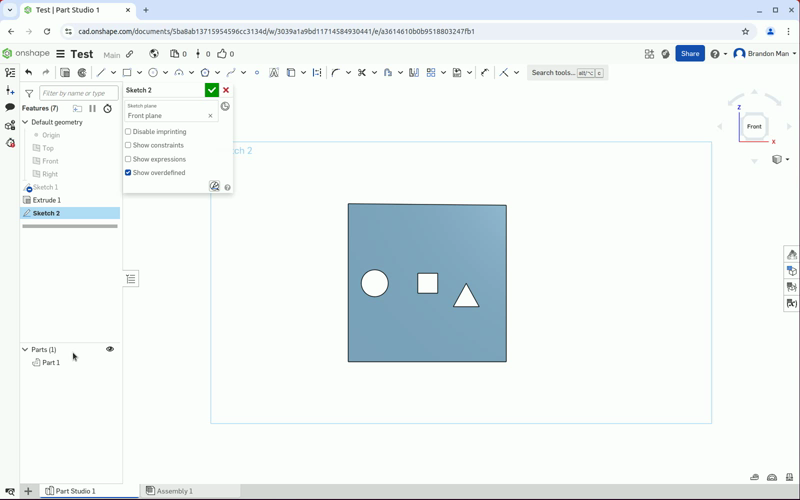
key(y)
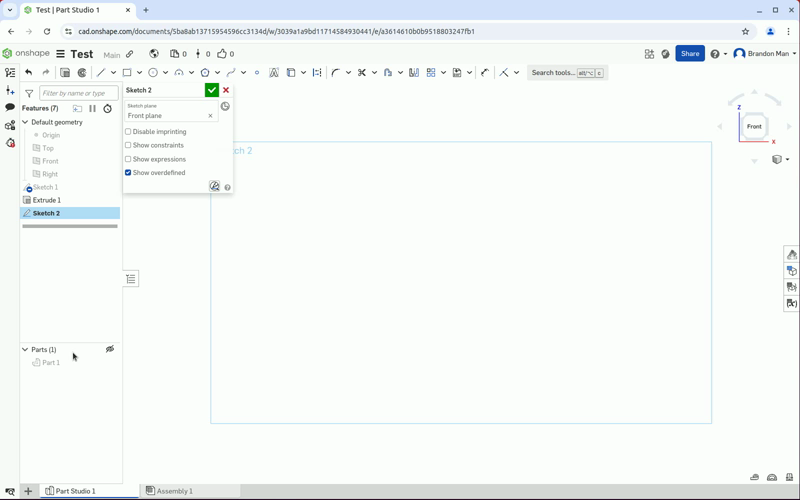
key(c)
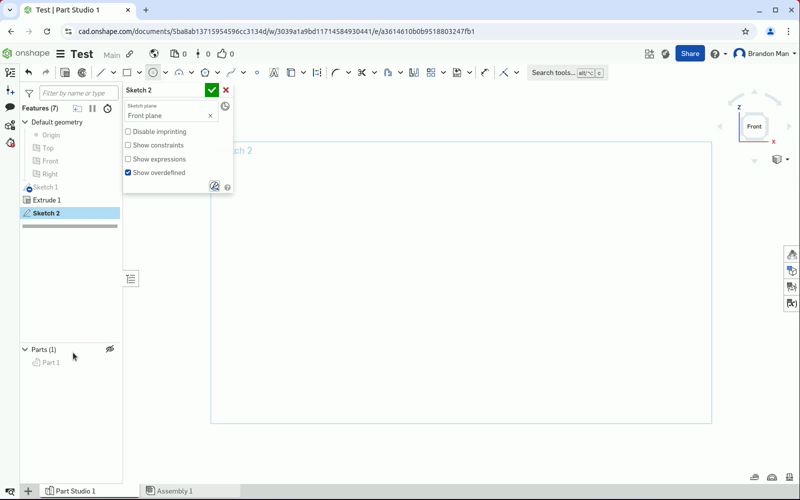
key_down(shift)
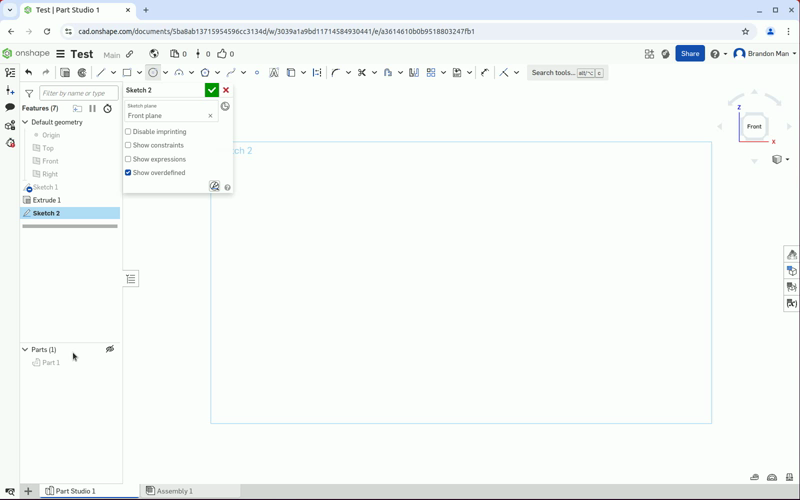
mouse_move(376, 282)
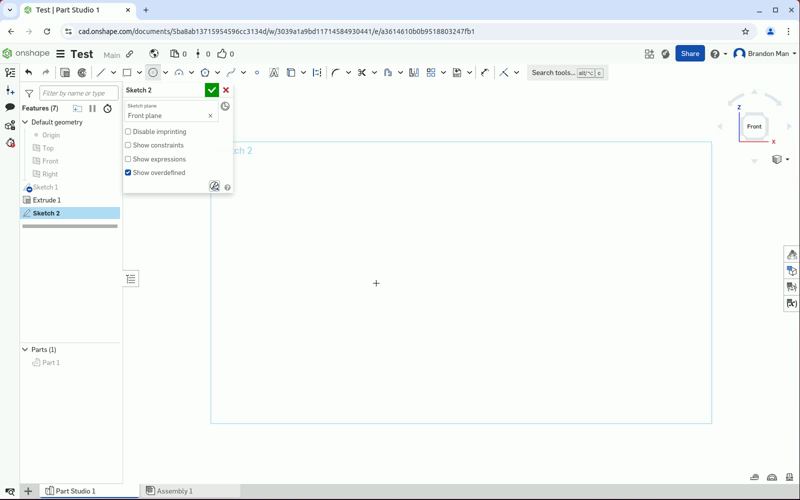
click(376, 282)
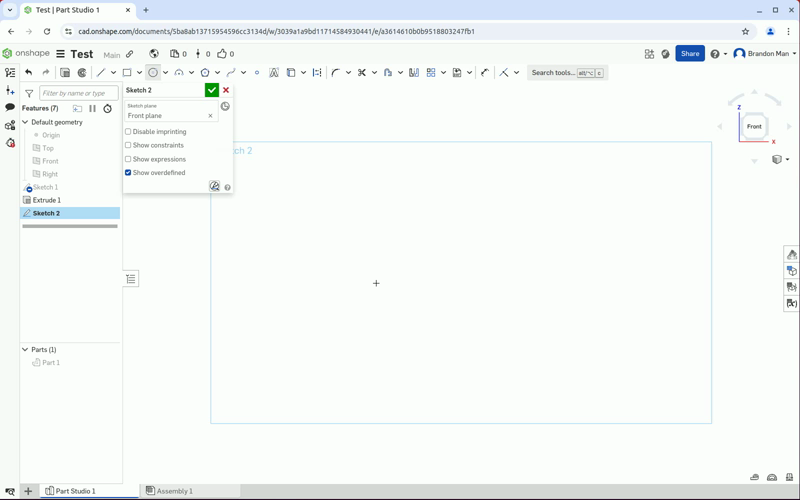
key_up(shift)
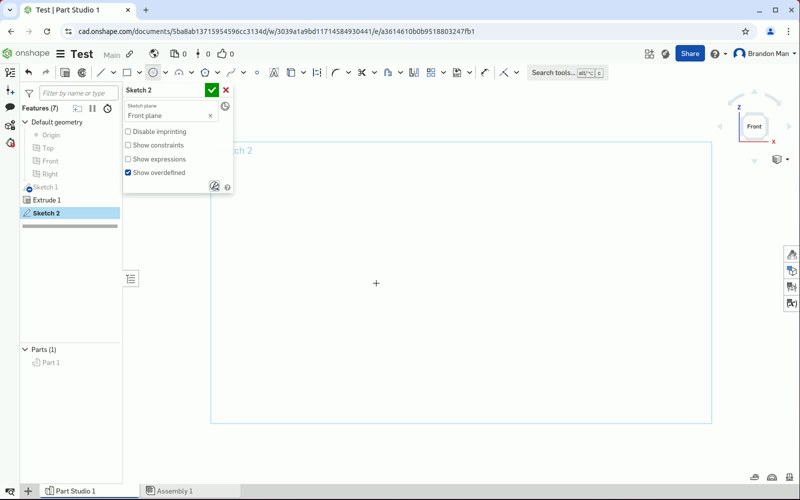
mouse_move(390, 282)
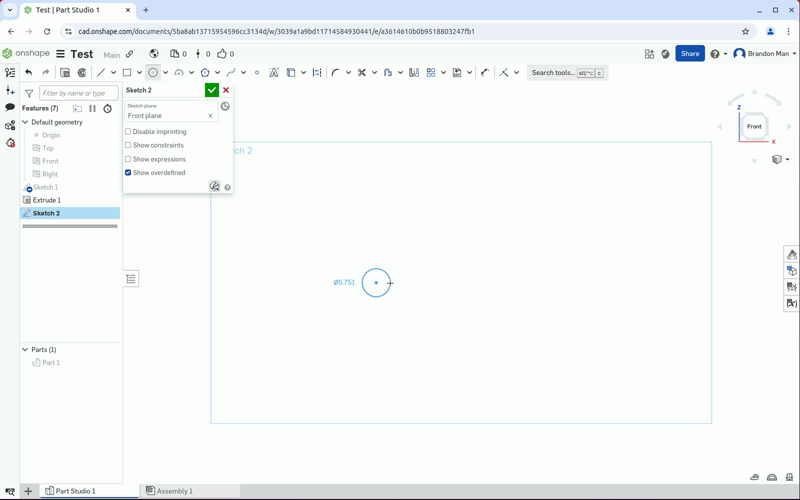
click(390, 282)
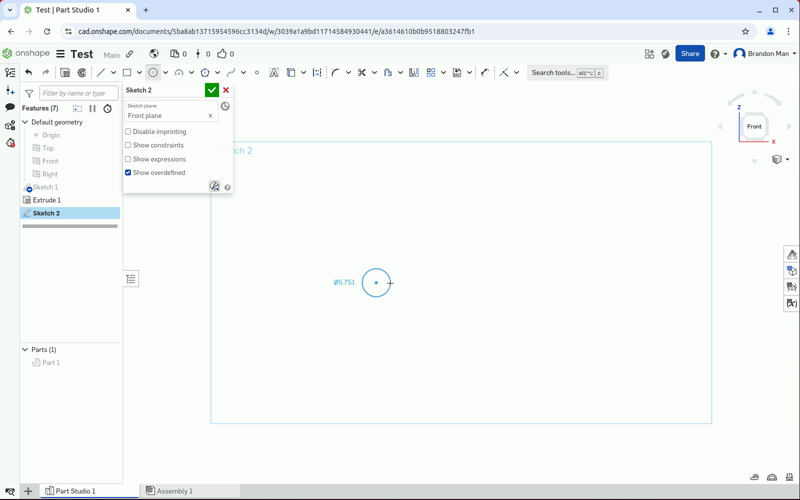
key(esc)
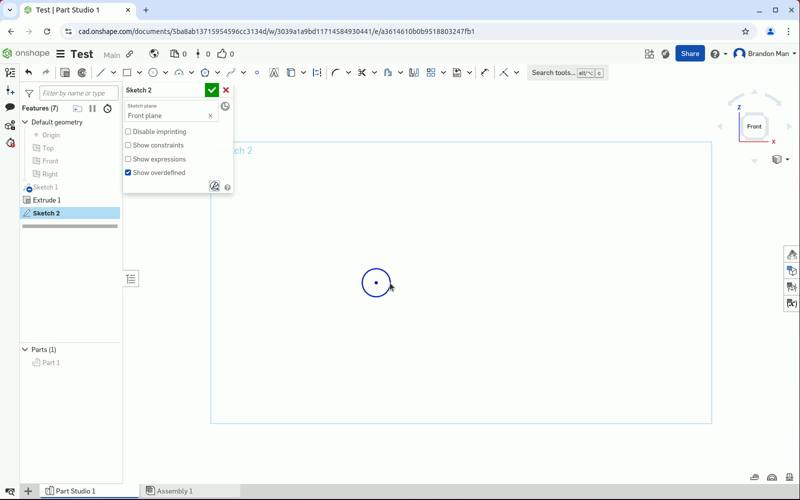
mouse_move(366, 287)
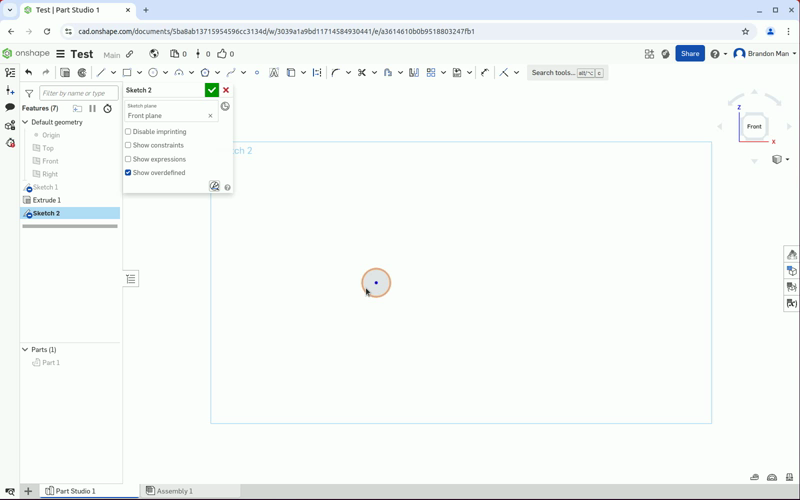
scroll(6)
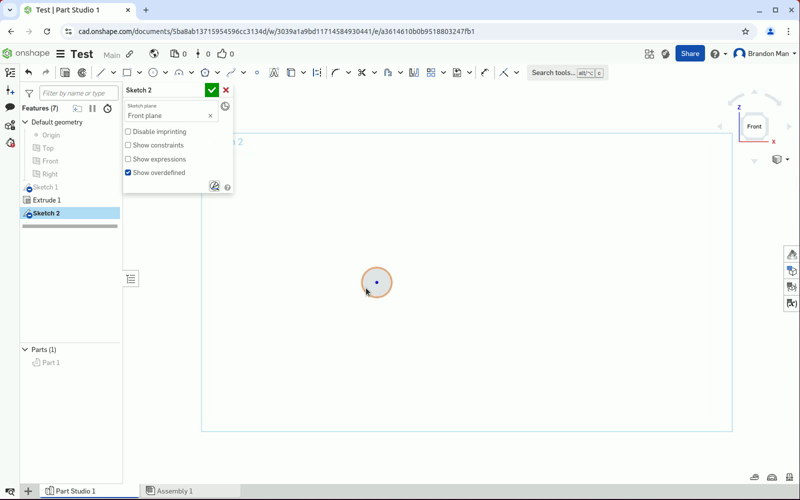
scroll(6)
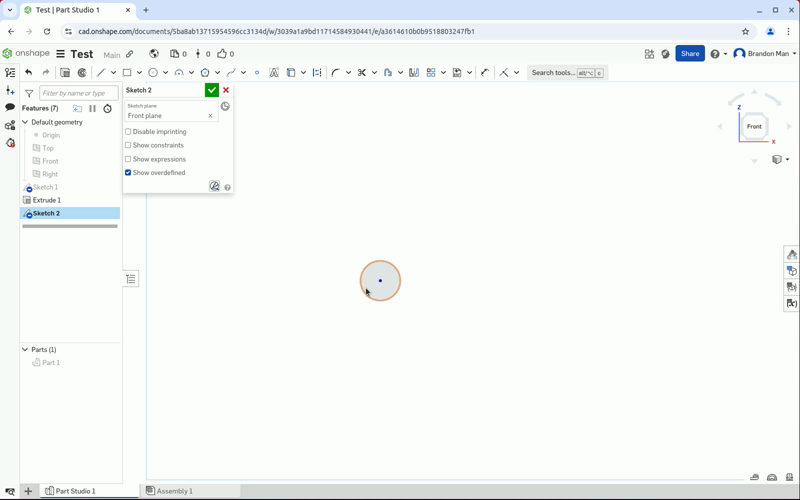
scroll(6)
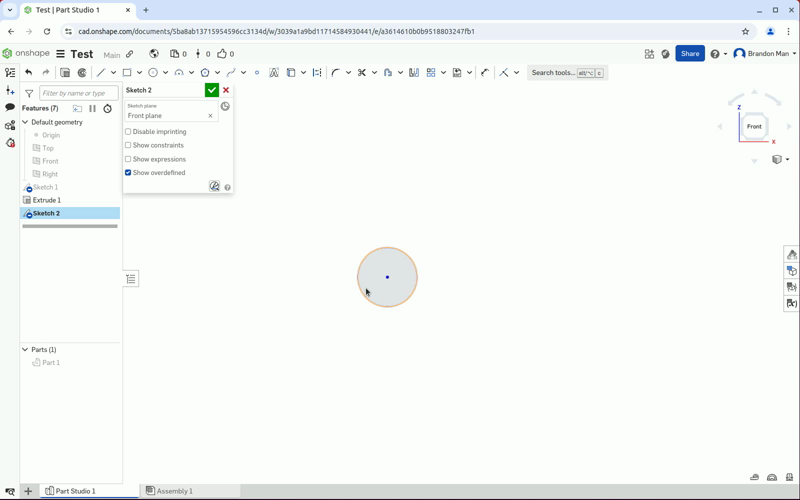
scroll(6)
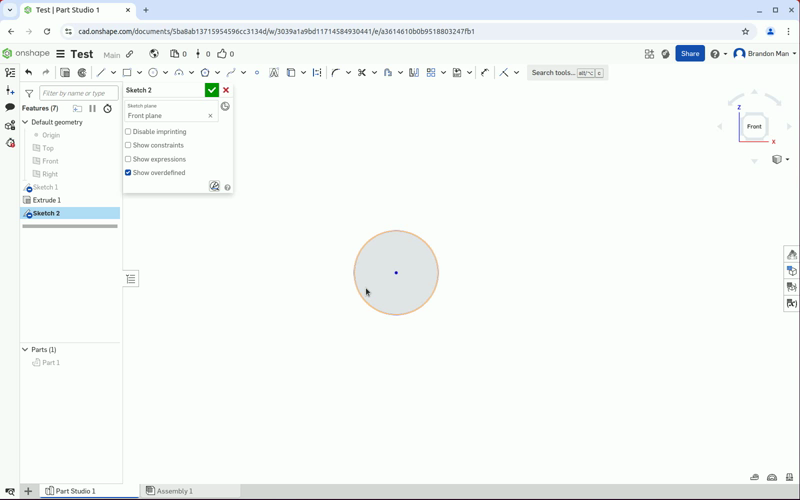
scroll(6)
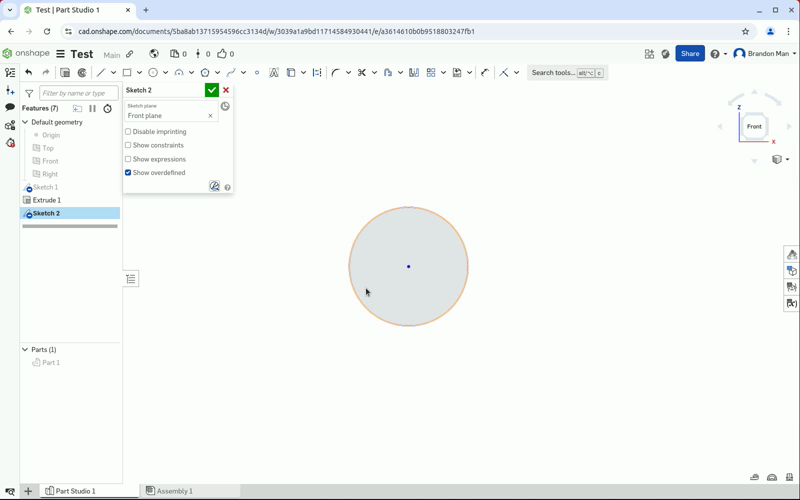
scroll(6)
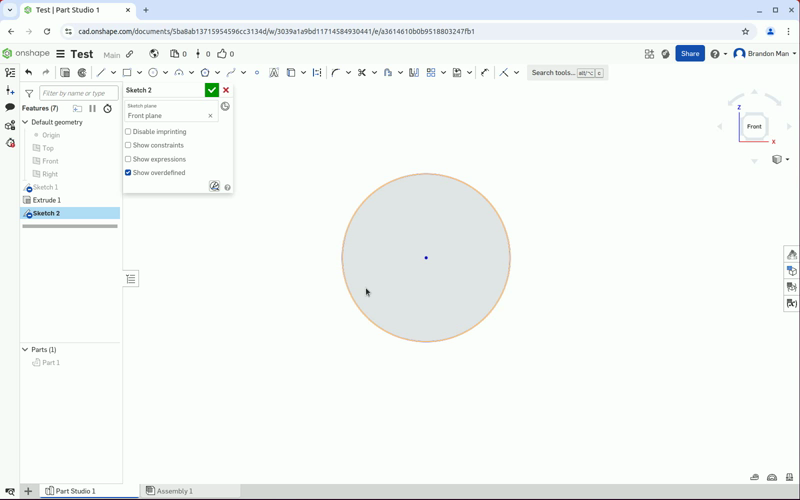
scroll(6)
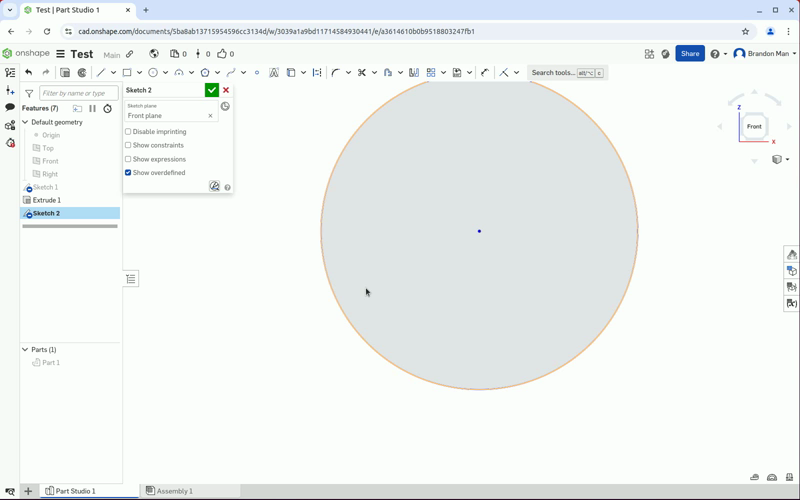
click(366, 287)
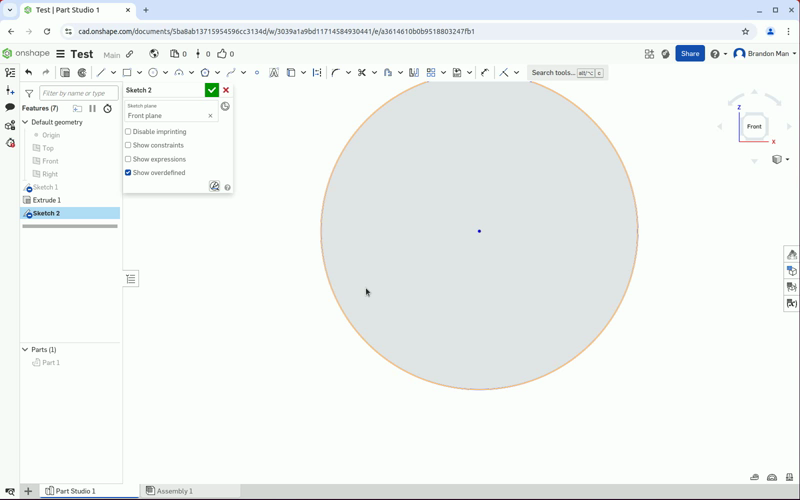
scroll(-6)
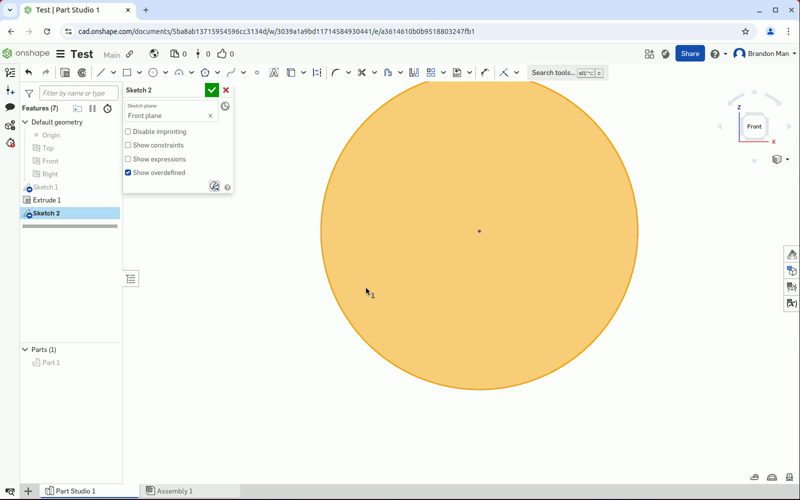
scroll(-6)
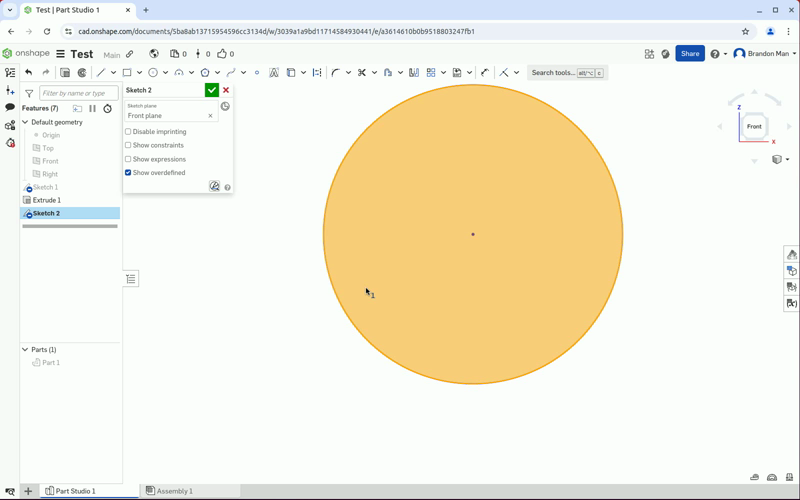
scroll(-6)
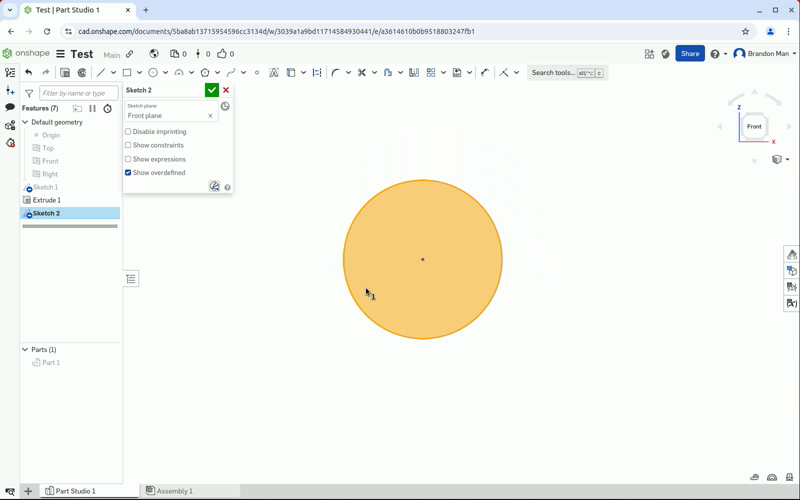
scroll(-6)
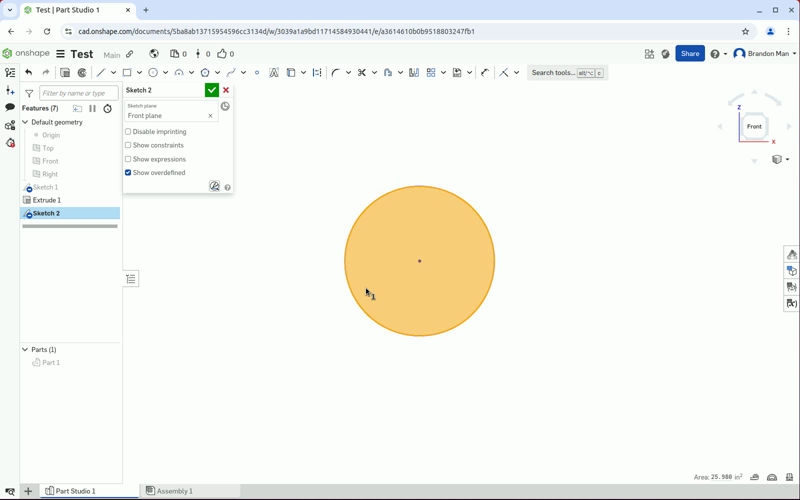
scroll(-6)
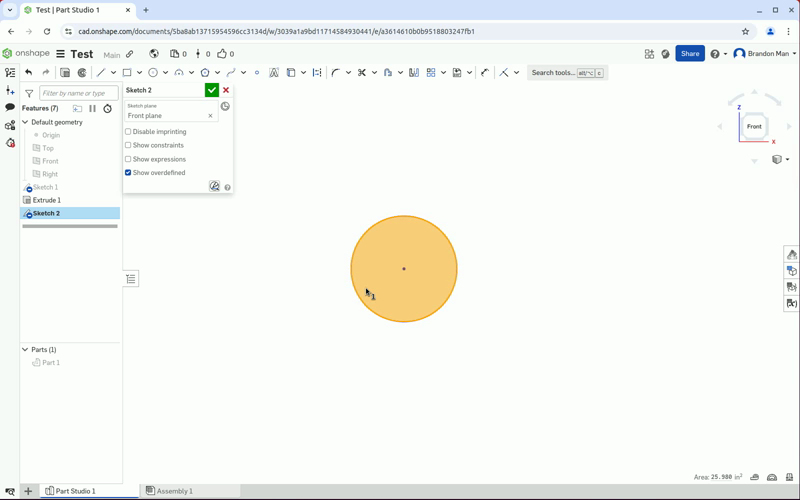
scroll(-6)
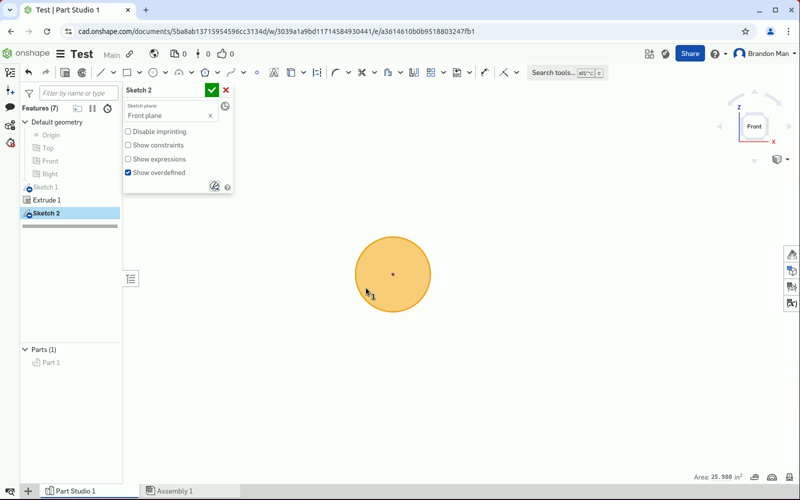
scroll(-6)
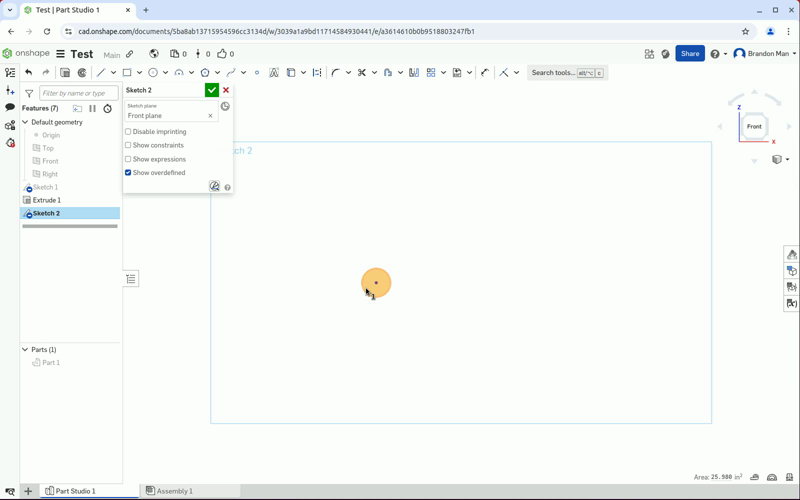
mouse_move(73, 352)
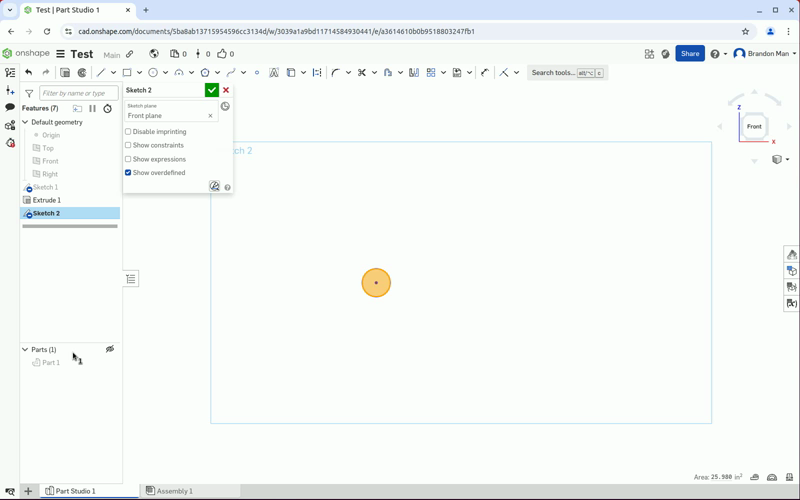
key(shift+y)
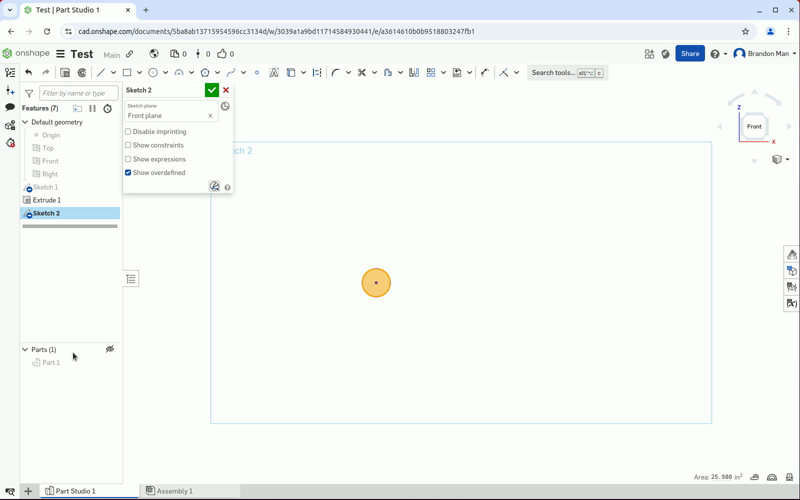
key(shift+e)
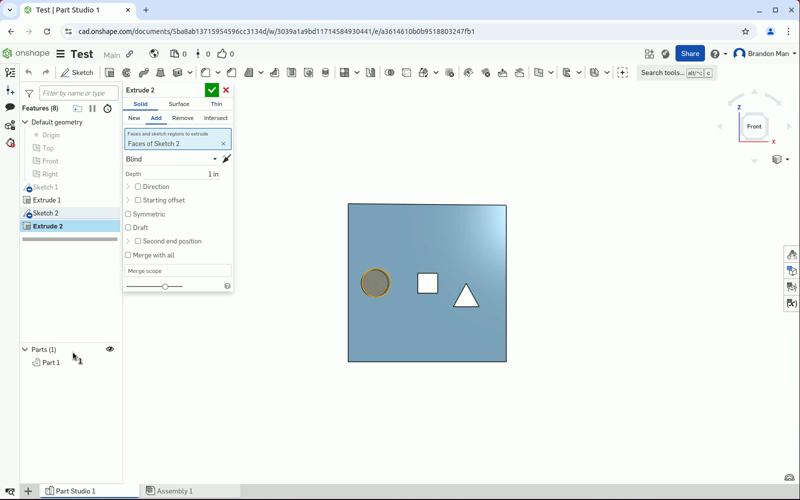
mouse_move(143, 106)
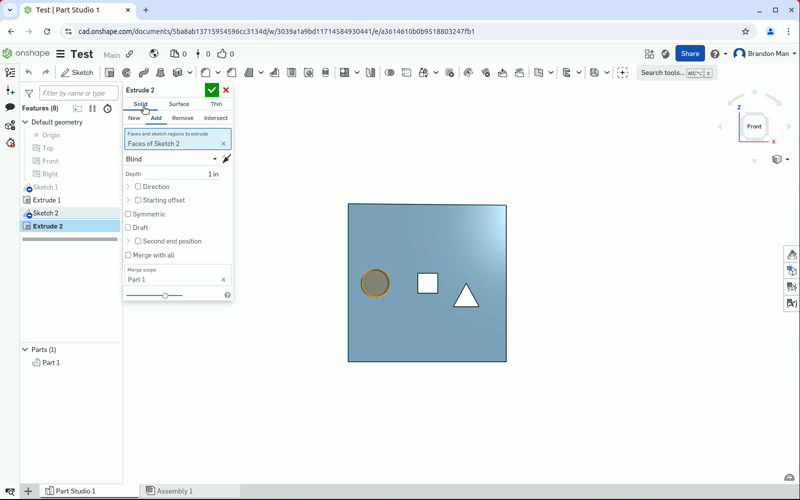
click(143, 106)
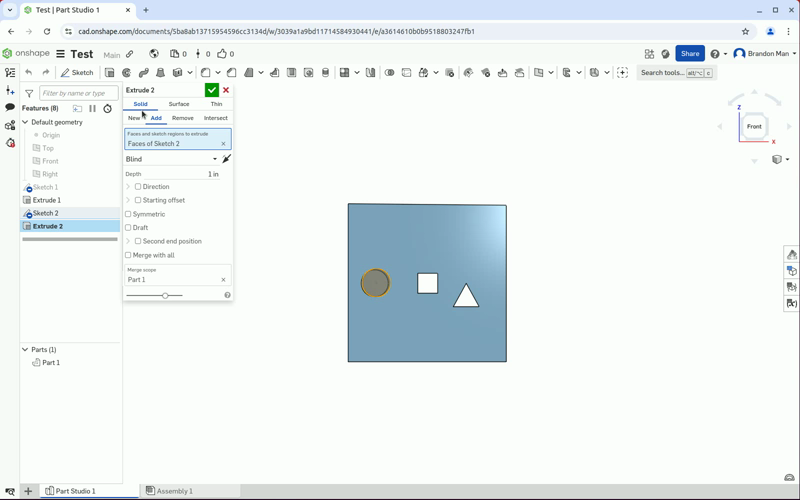
mouse_move(137, 120)
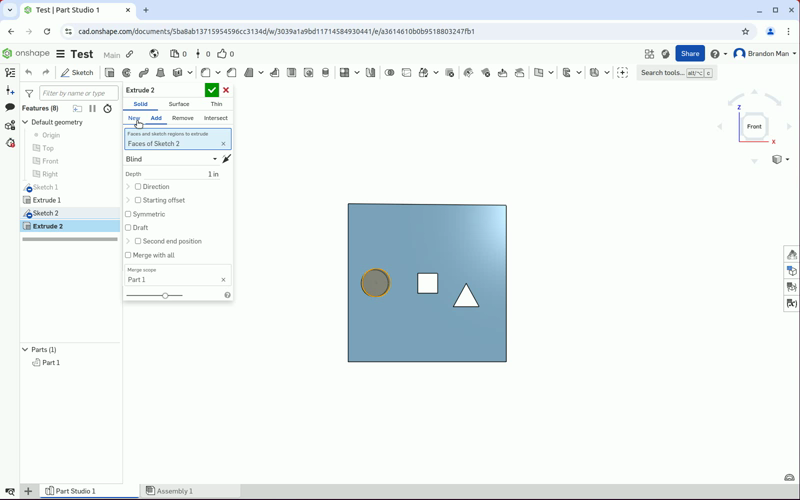
click(137, 120)
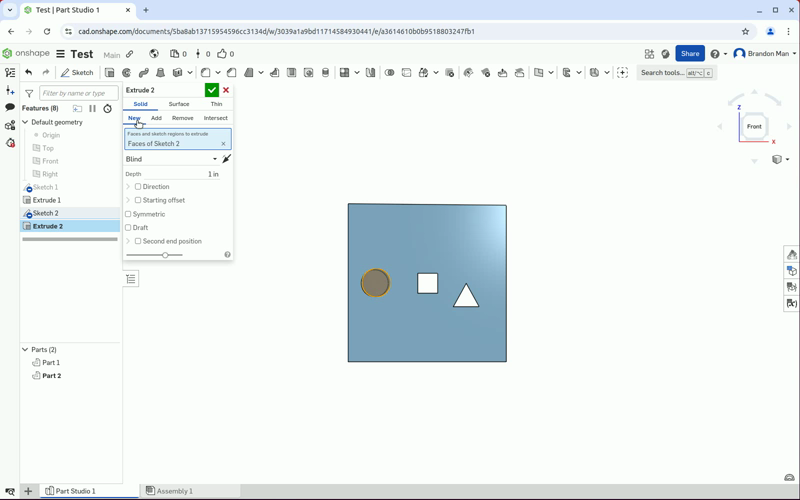
key(tab, 4)
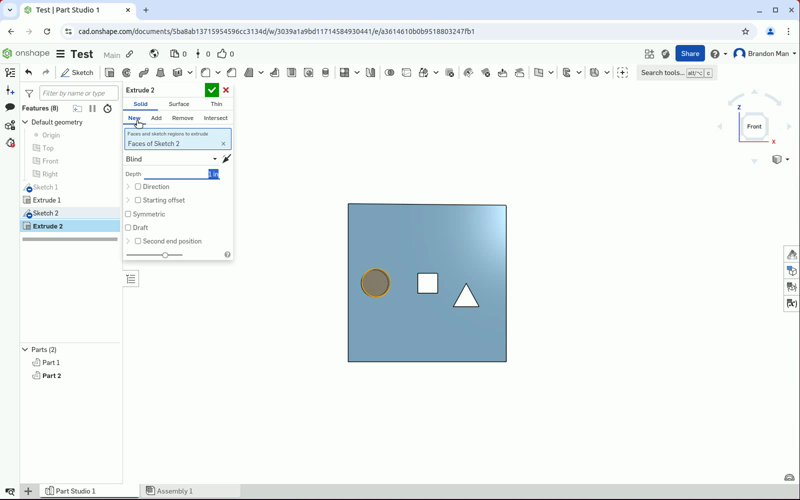
text(11.073)
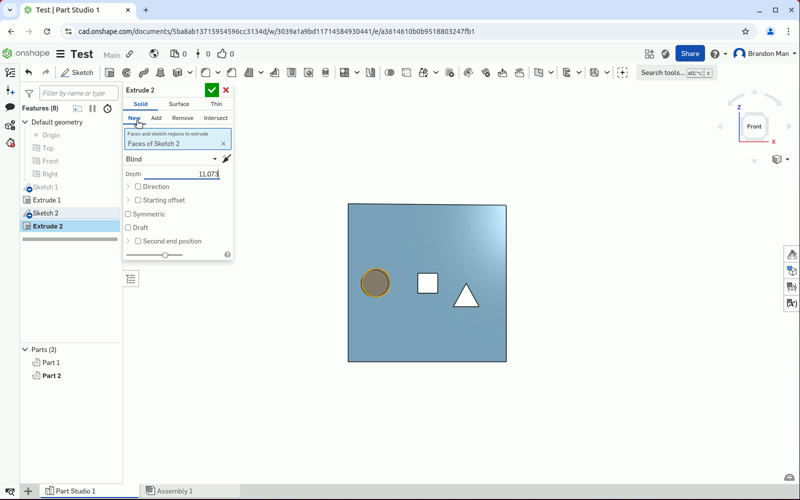
key(enter)
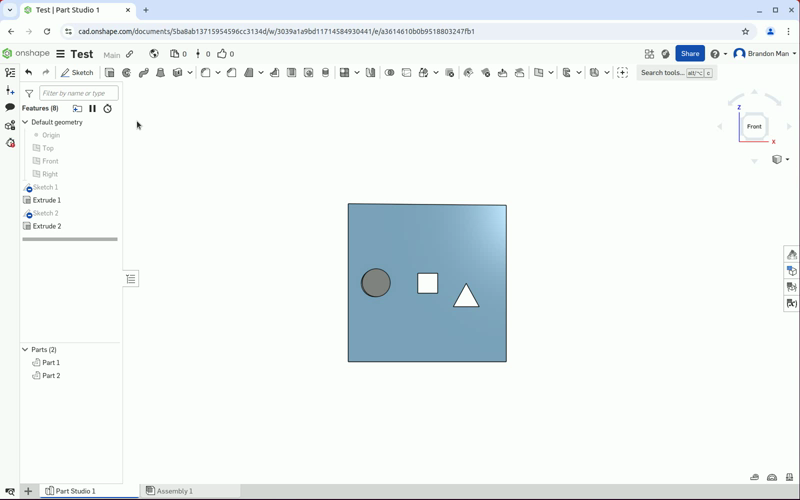
key(shift+h)
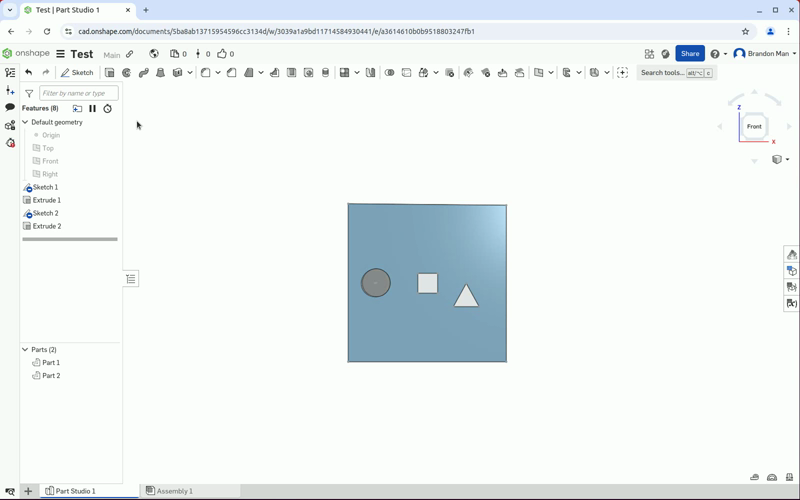
key(shift+h)
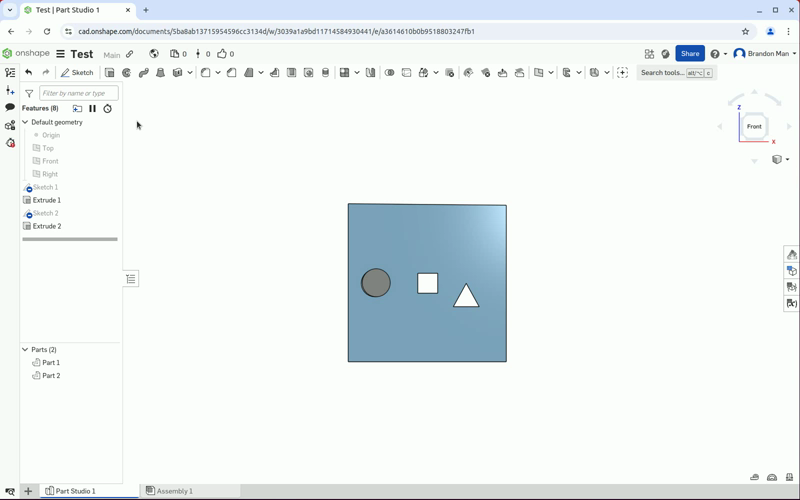
mouse_move(73, 189)
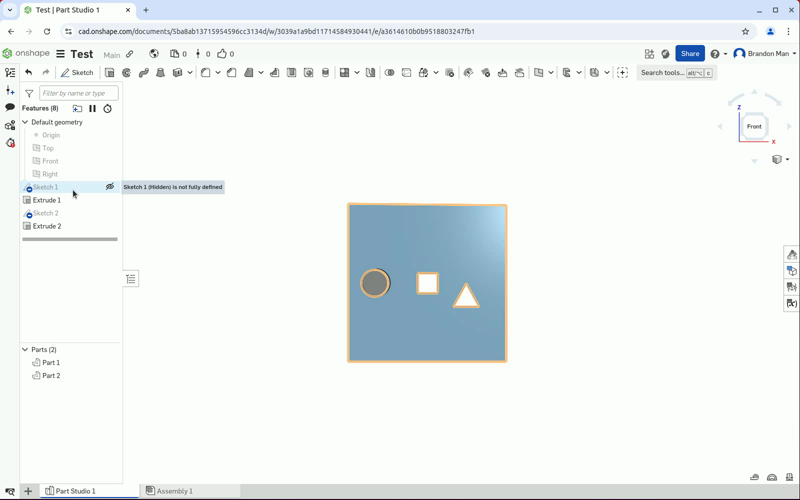
click(73, 189)
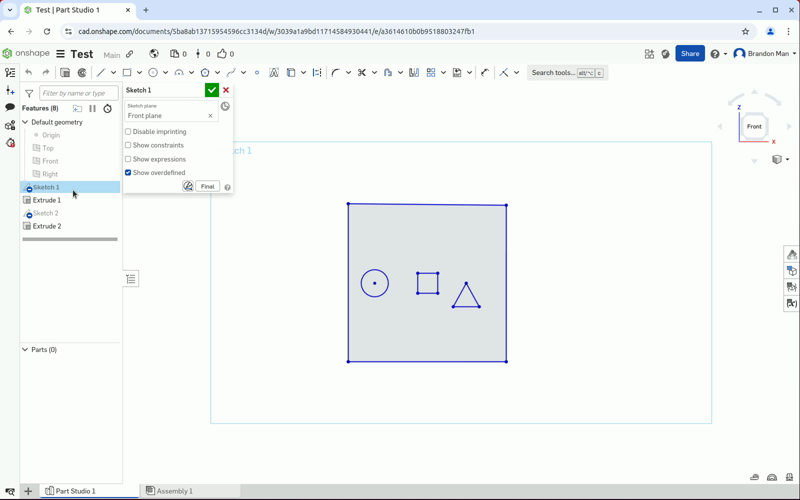
mouse_move(229, 92)
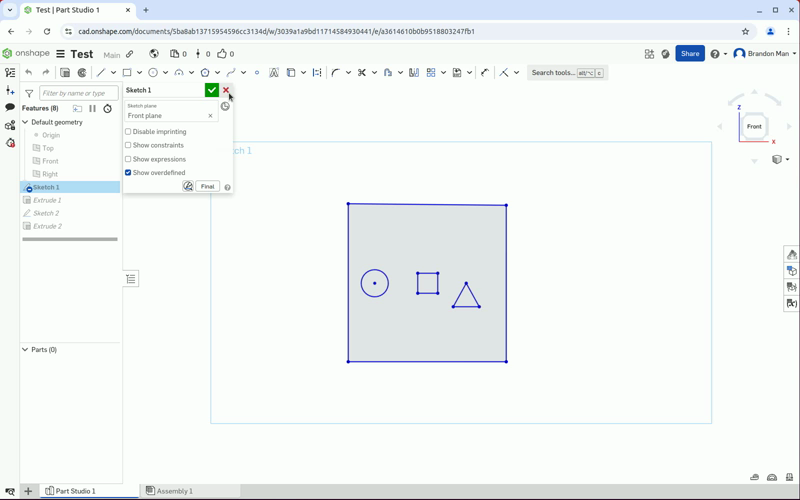
click(229, 92)
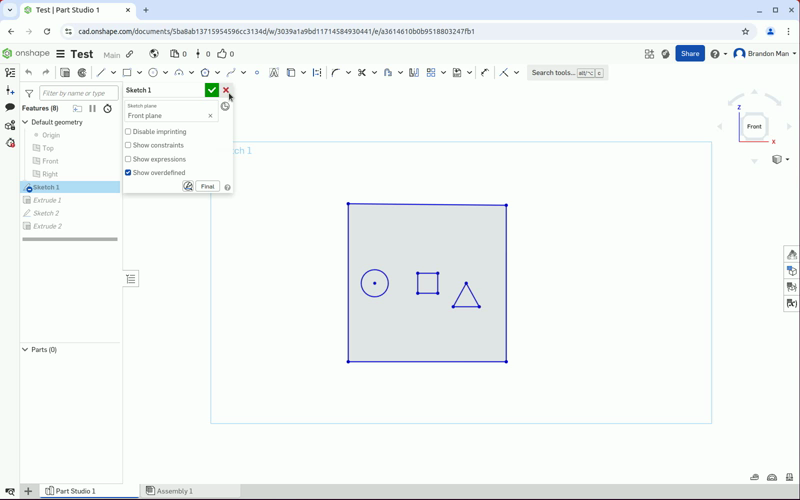
key(shift+s)
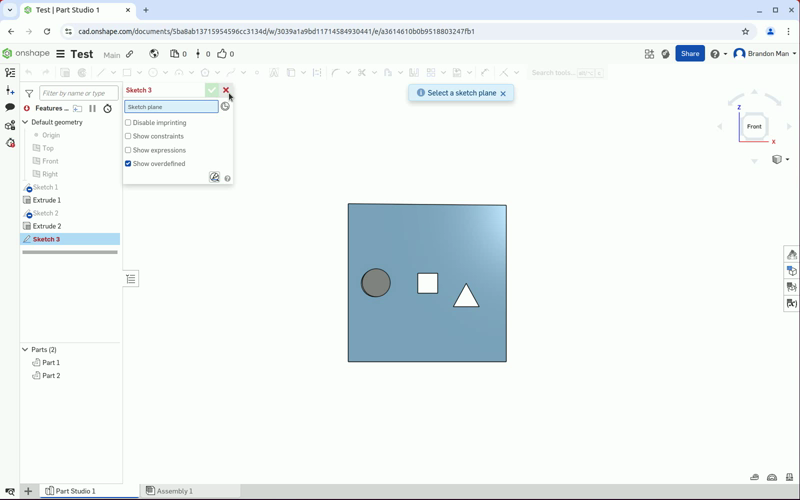
mouse_move(73, 163)
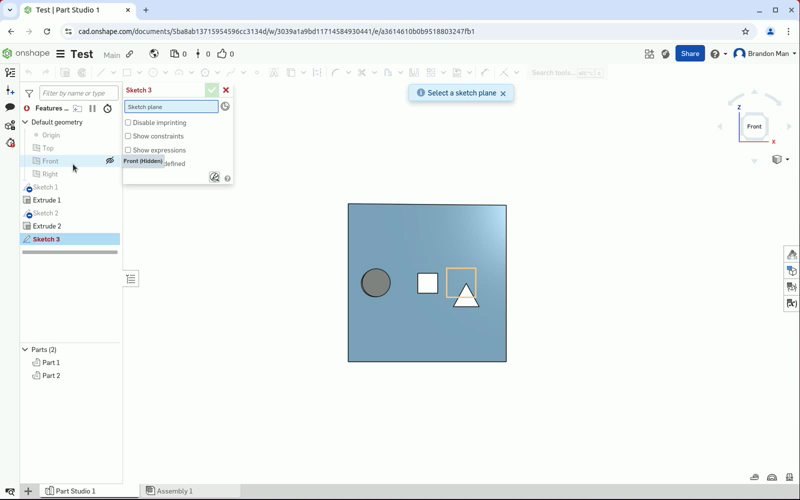
click(73, 163)
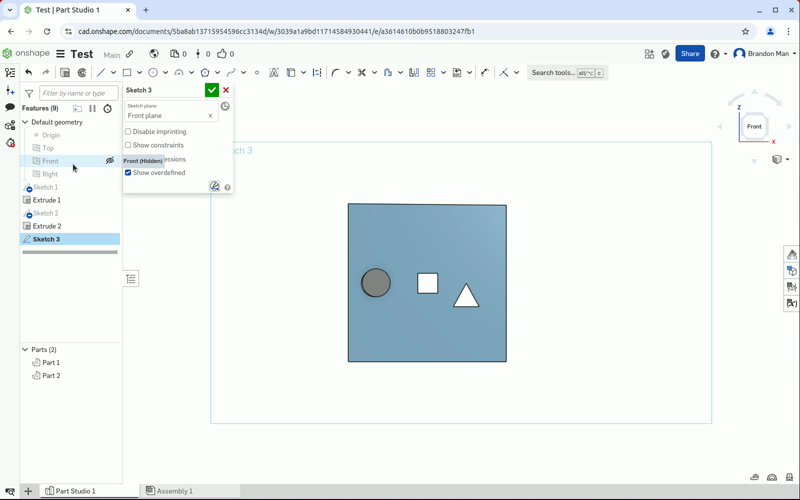
mouse_move(73, 352)
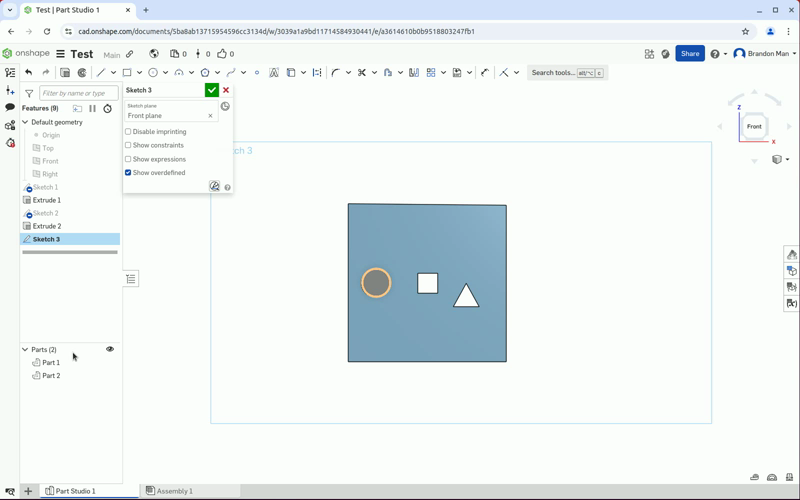
key(y)
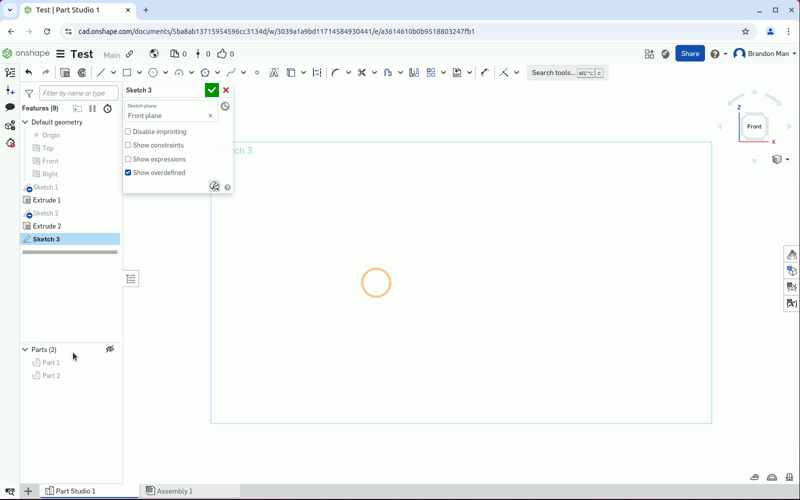
key(l)
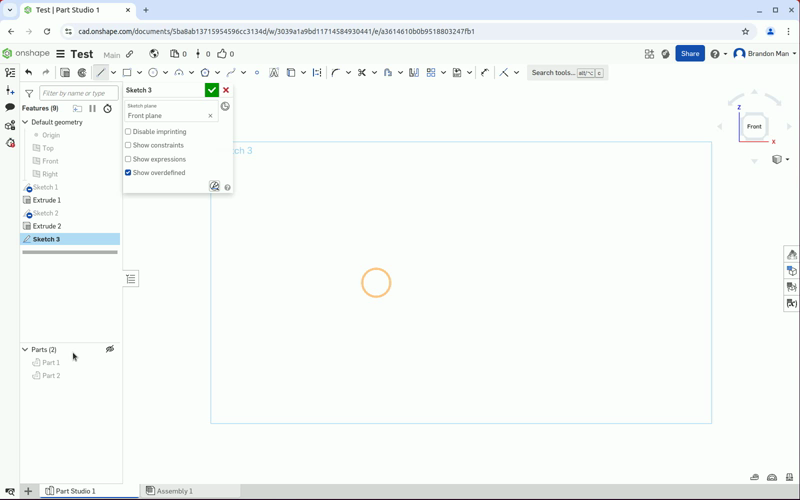
key_down(shift)
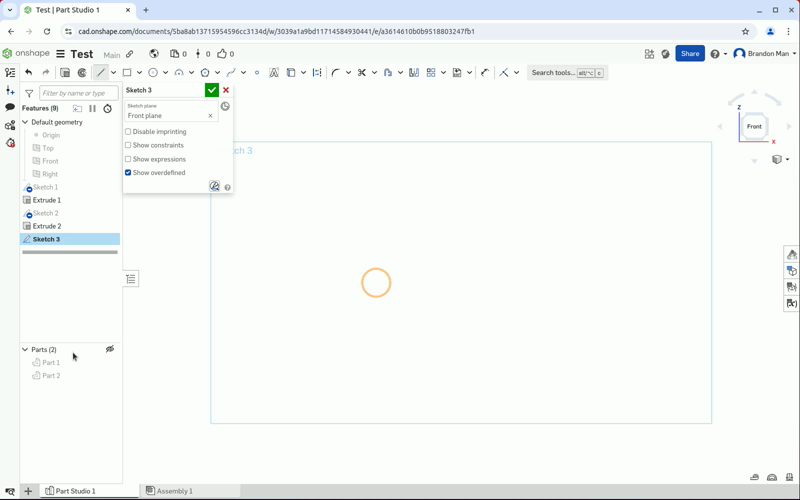
mouse_move(417, 292)
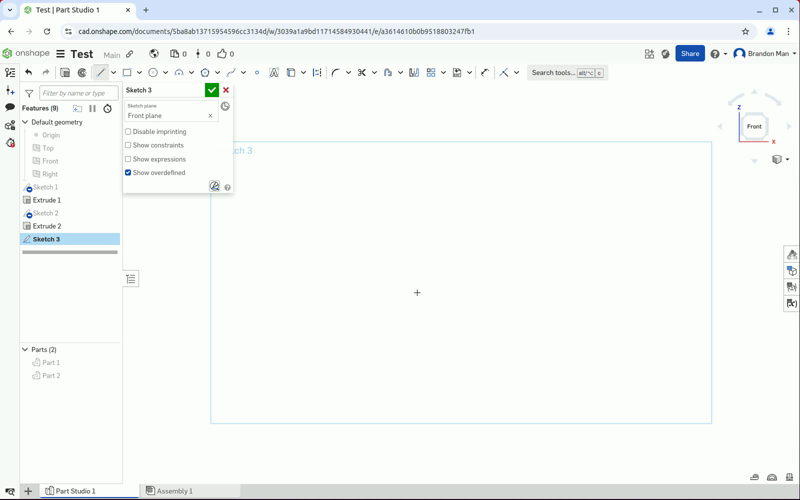
click(417, 292)
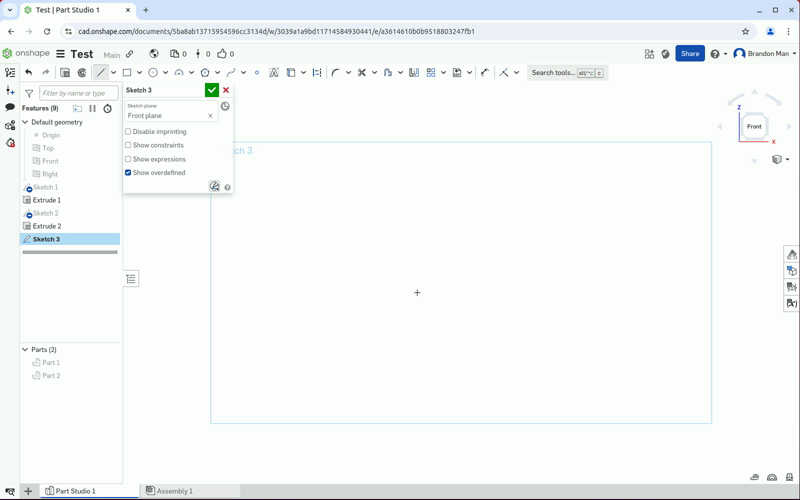
key_up(shift)
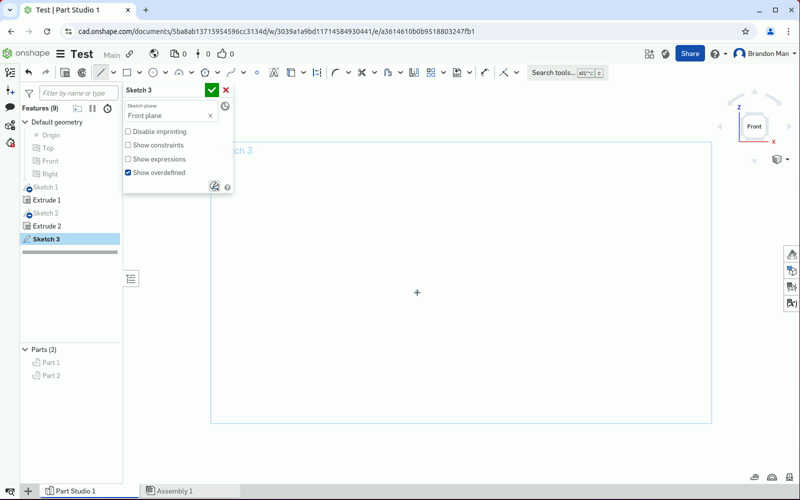
key_down(shift)
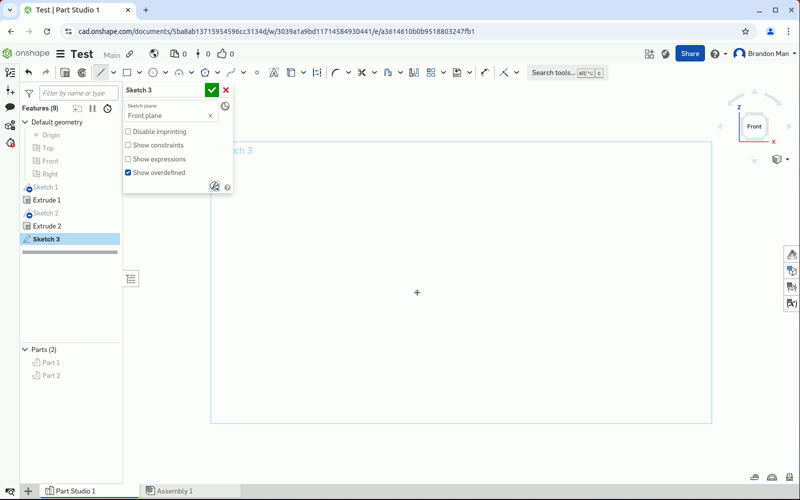
mouse_move(447, 292)
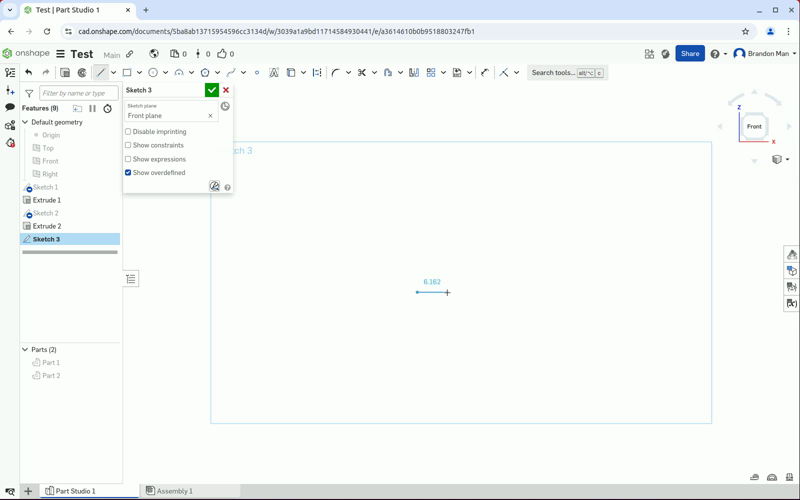
mouse_move(438, 292)
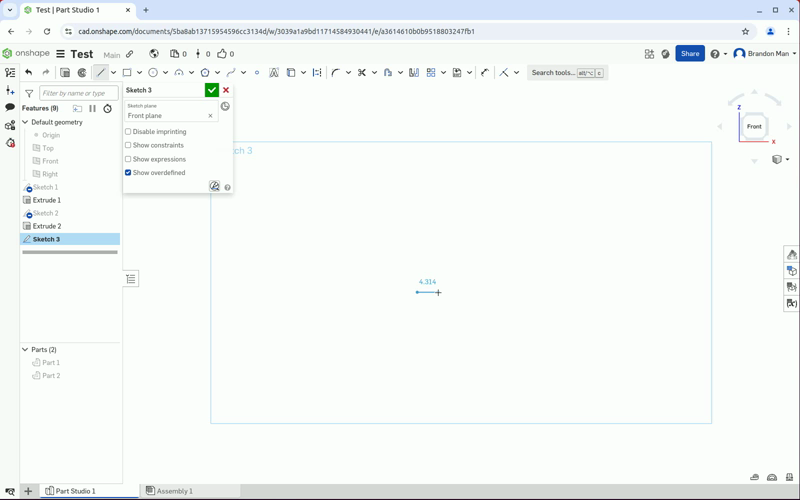
click(438, 292)
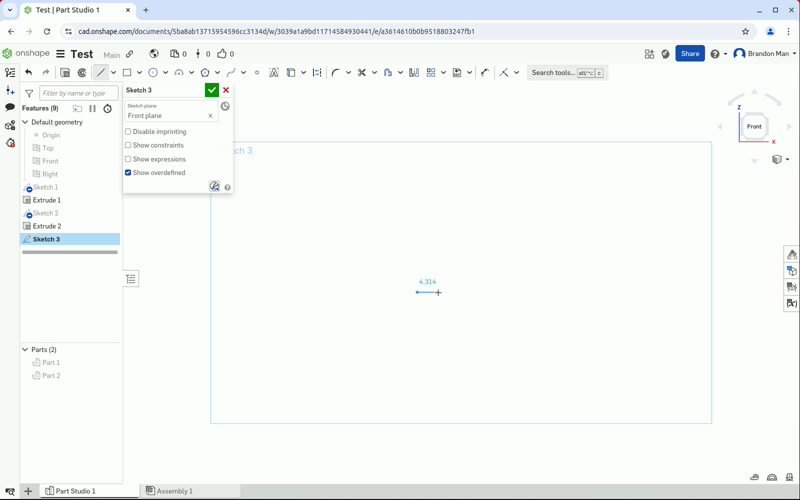
key_up(shift)
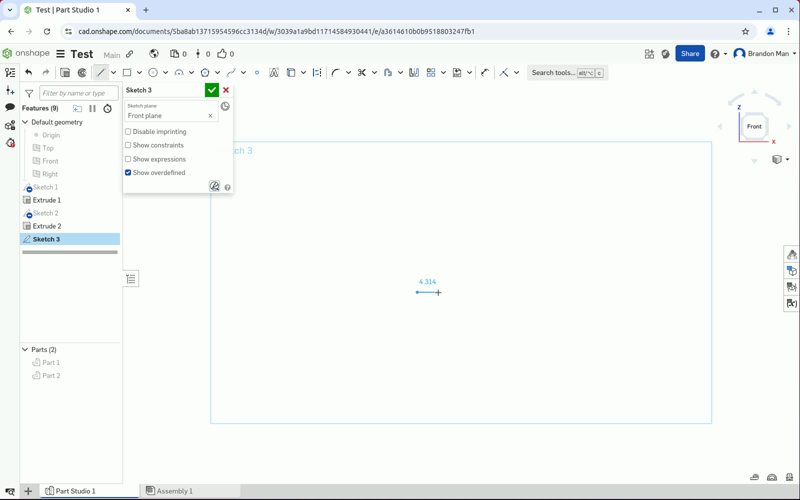
key_down(shift)
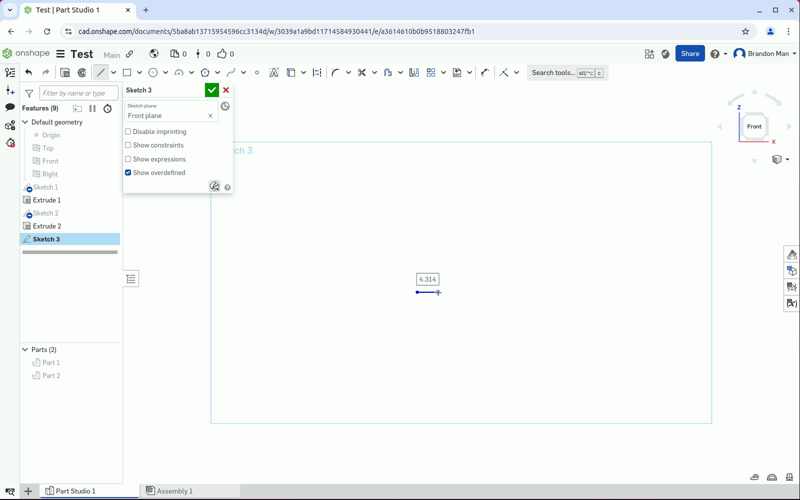
mouse_move(468, 292)
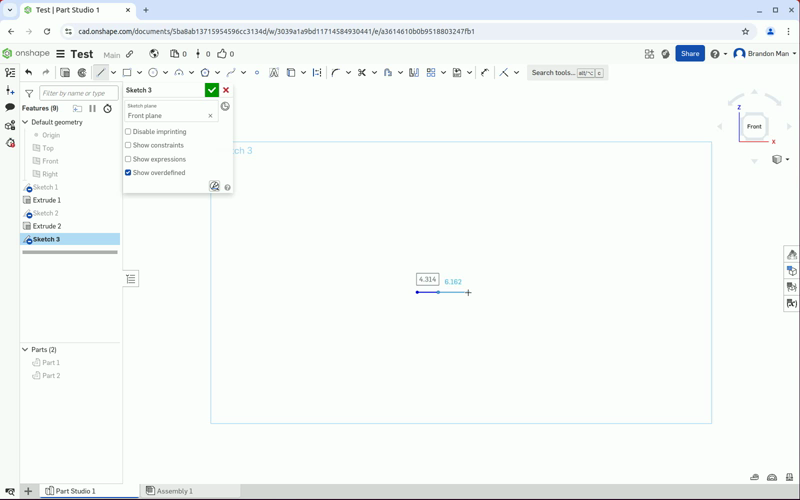
mouse_move(438, 271)
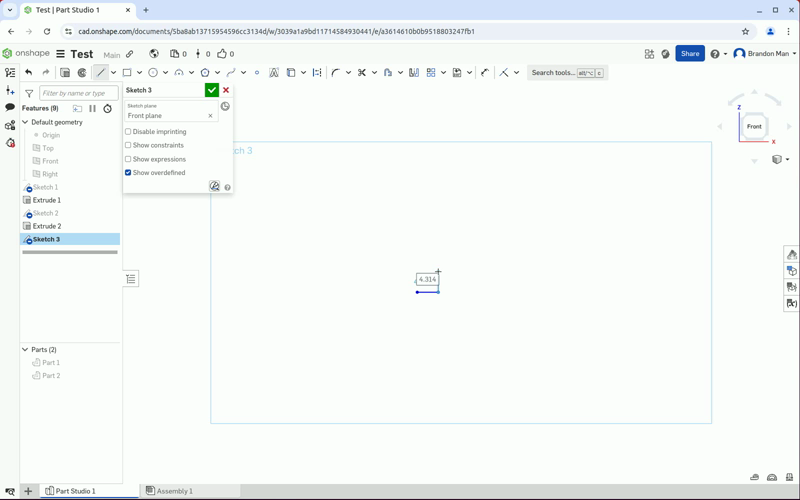
click(438, 271)
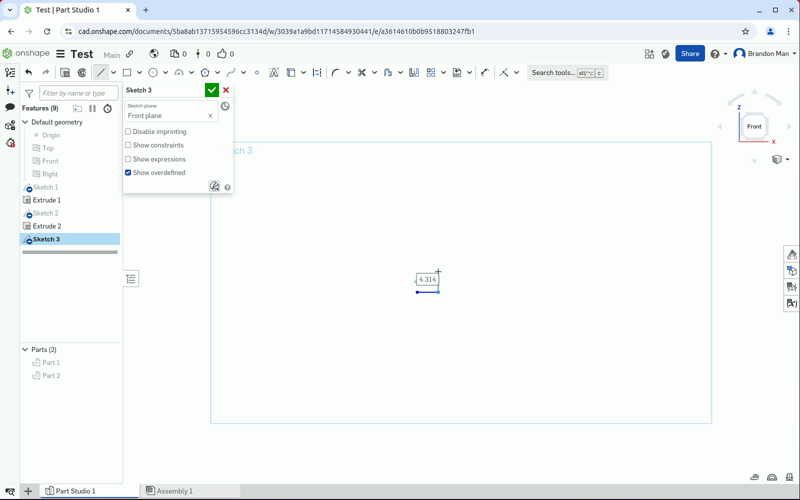
key_up(shift)
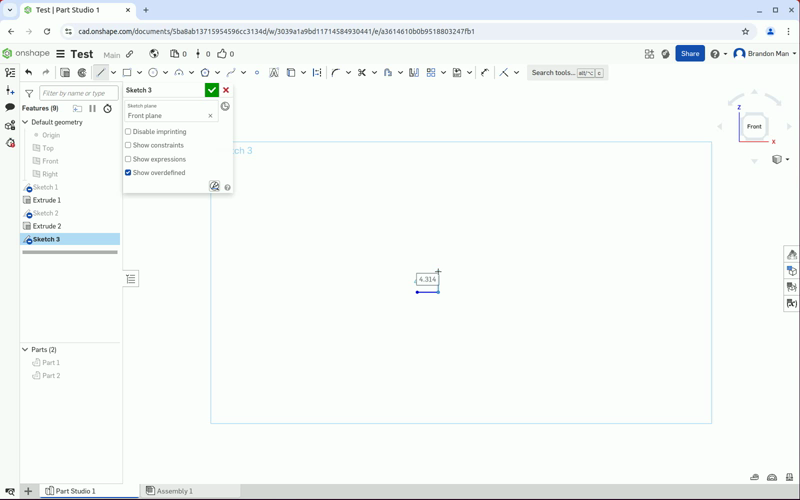
key_down(shift)
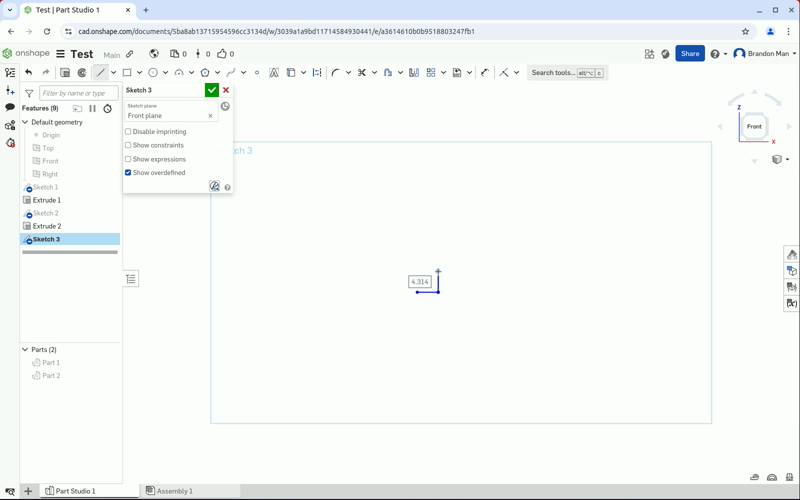
mouse_move(468, 271)
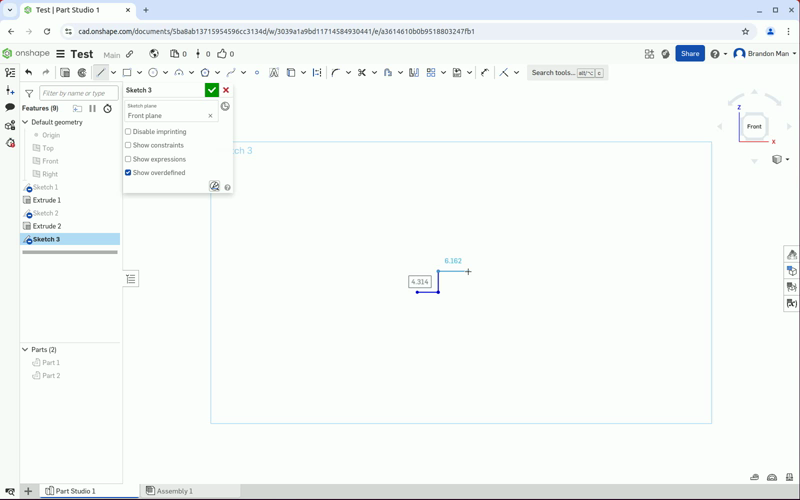
mouse_move(417, 271)
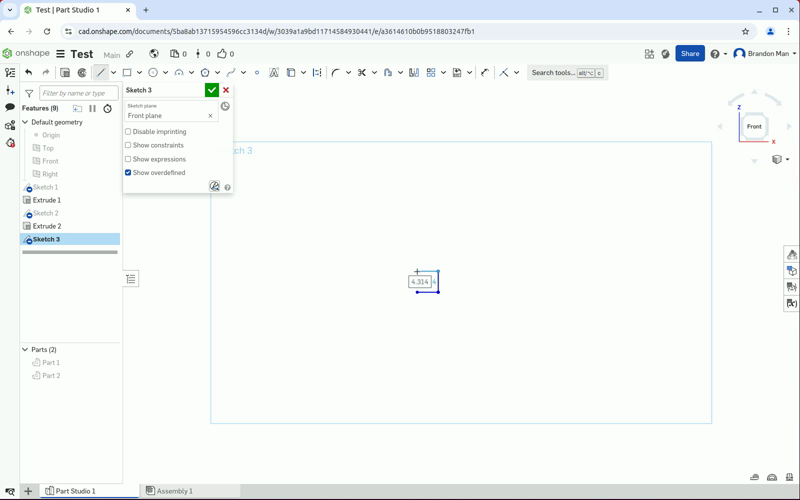
click(417, 271)
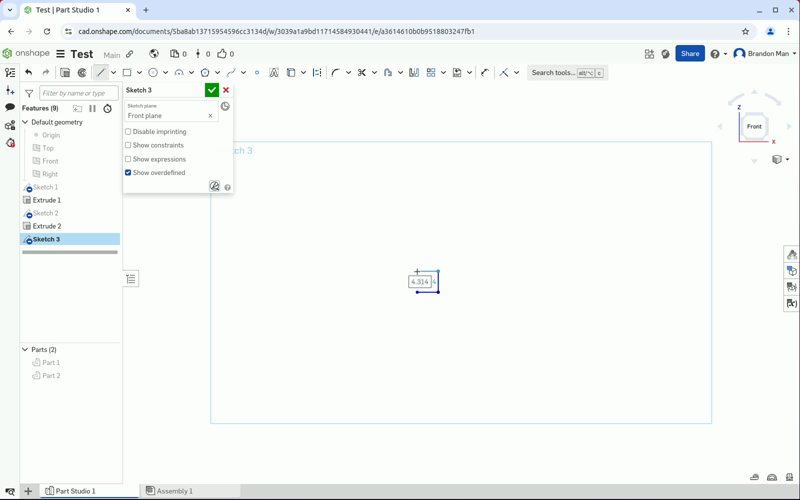
key_up(shift)
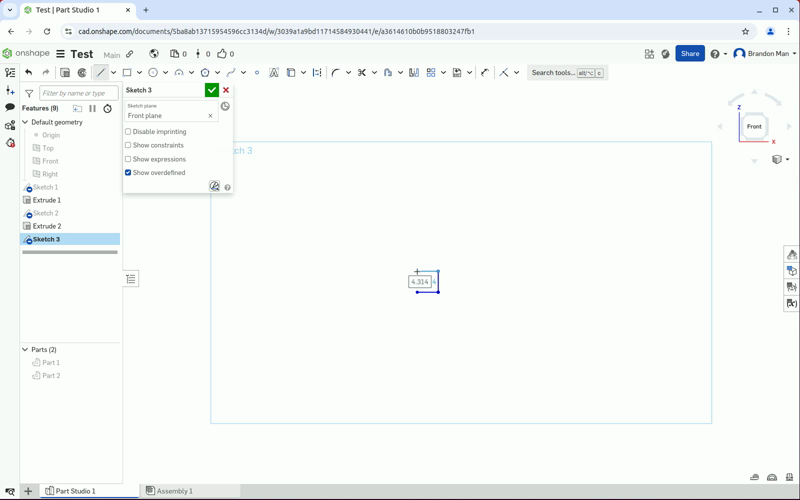
mouse_move(447, 271)
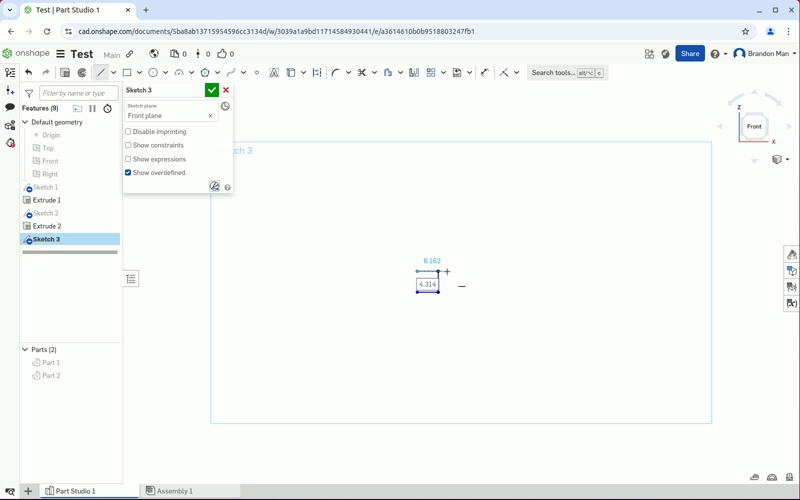
key_down(shift)
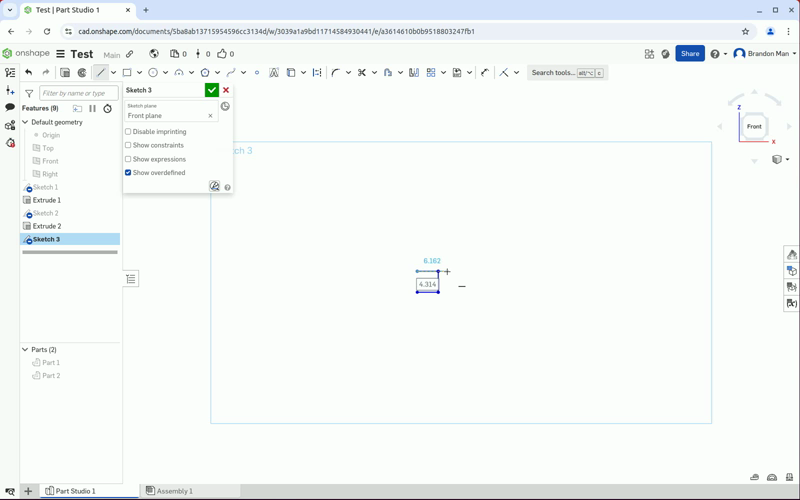
mouse_move(417, 292)
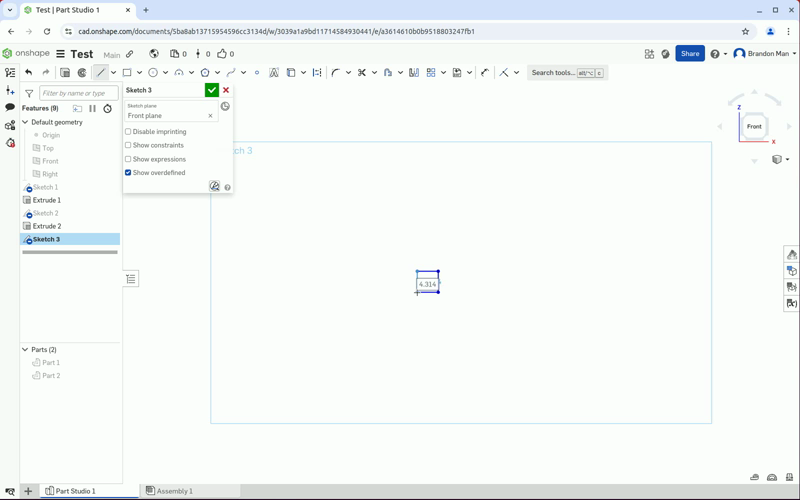
key_up(shift)
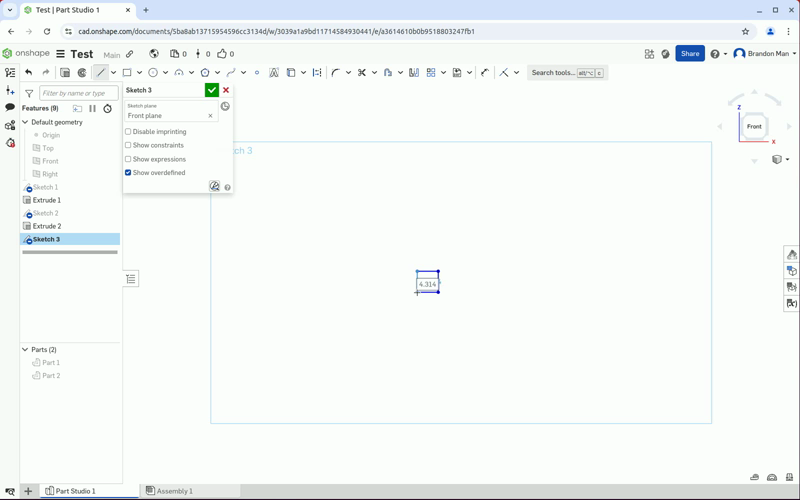
click(417, 292)
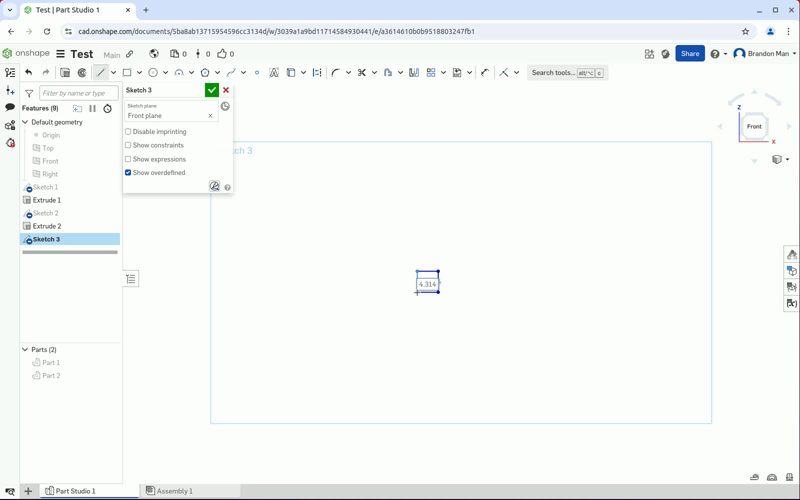
key(esc)
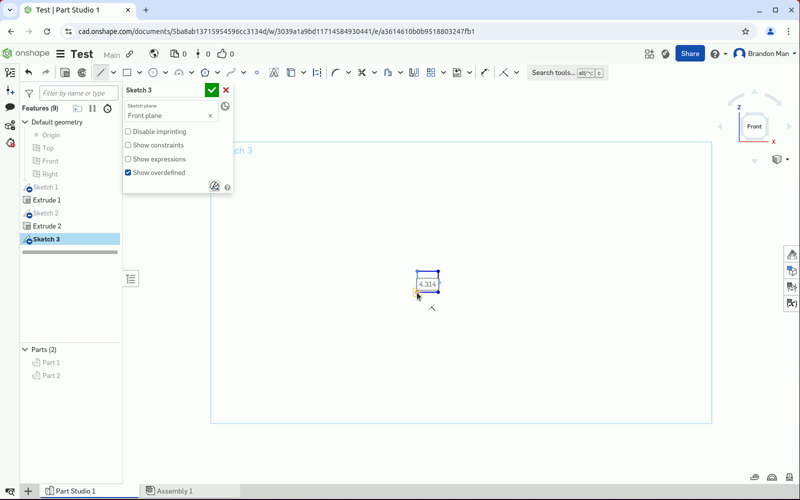
mouse_move(430, 282)
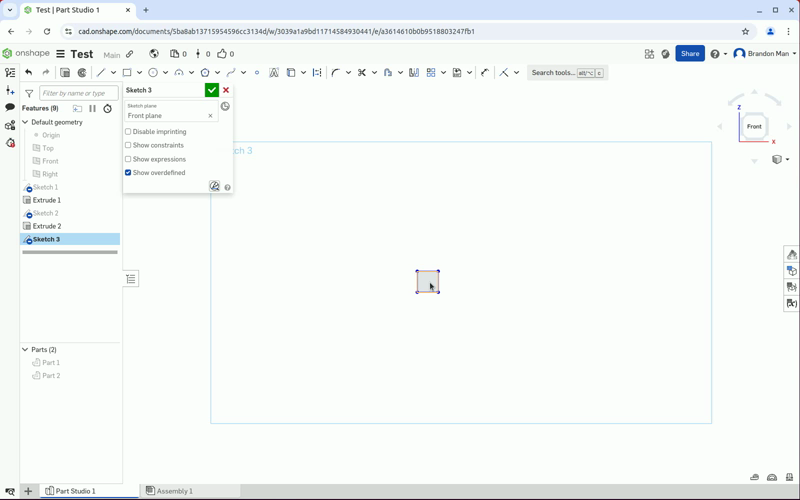
scroll(6)
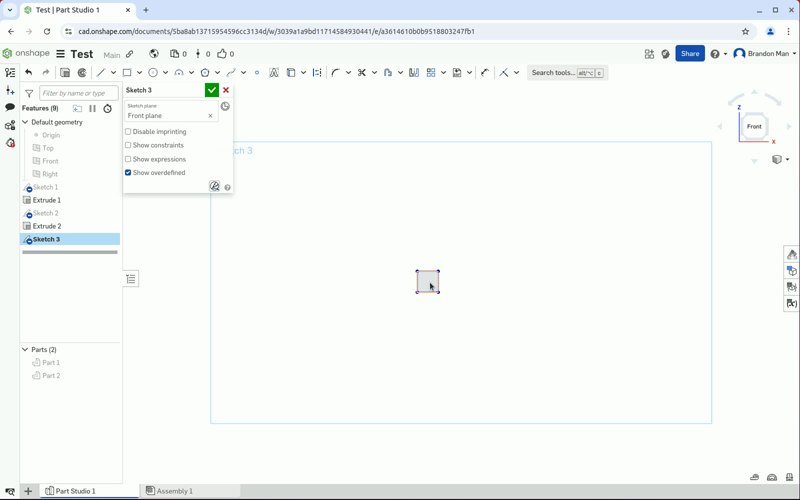
scroll(6)
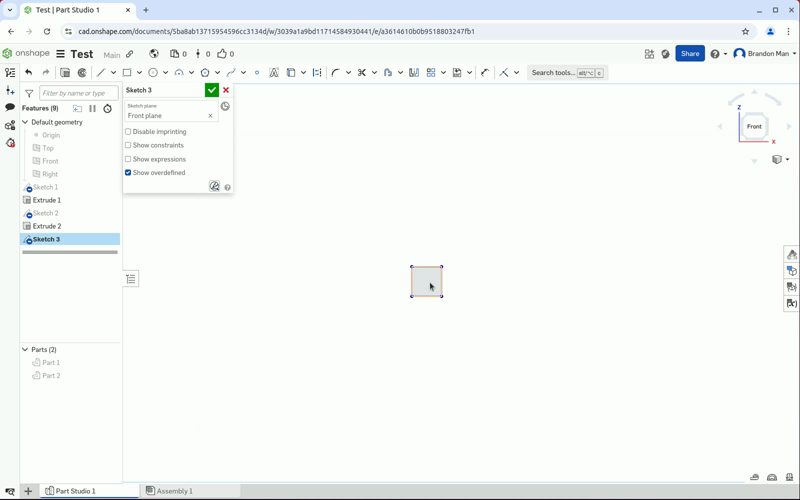
scroll(6)
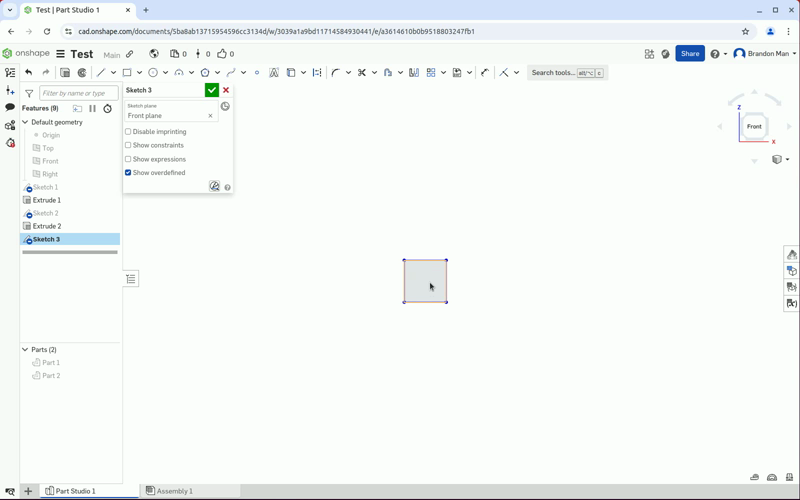
scroll(6)
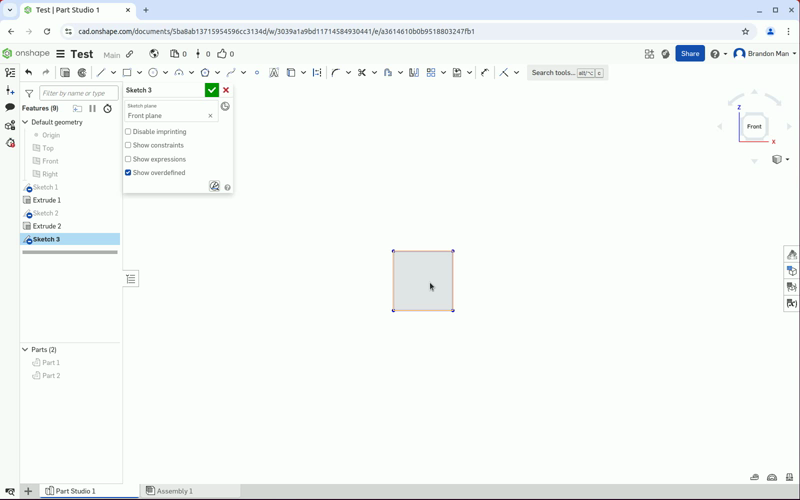
scroll(6)
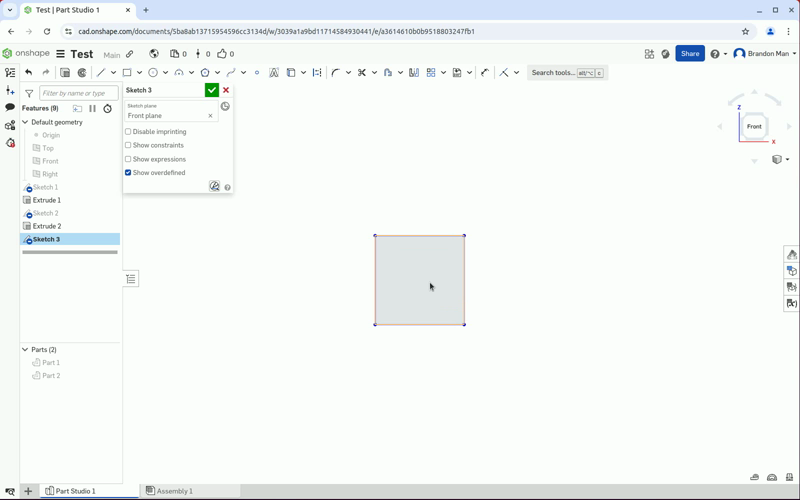
scroll(6)
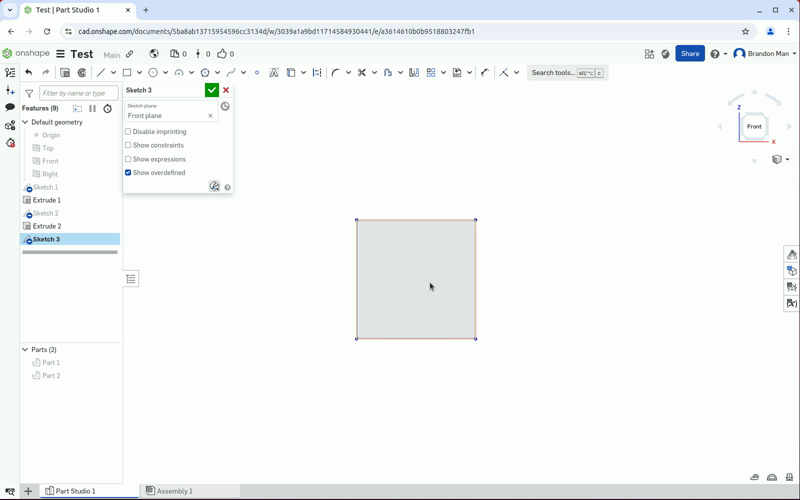
scroll(6)
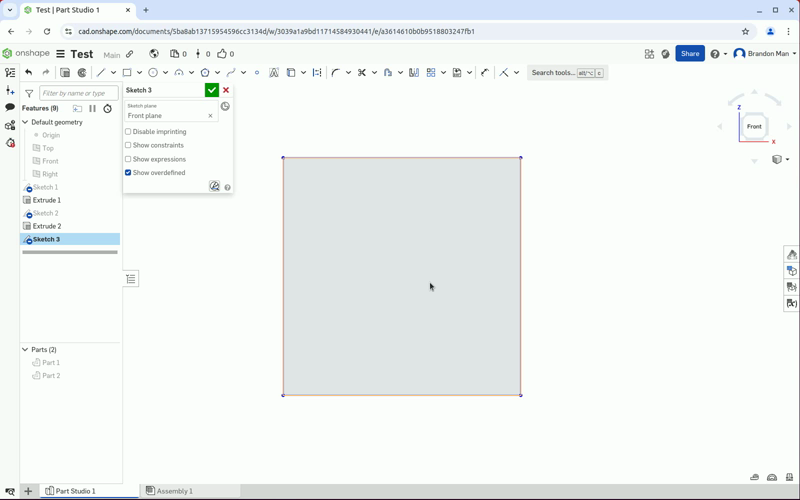
click(430, 282)
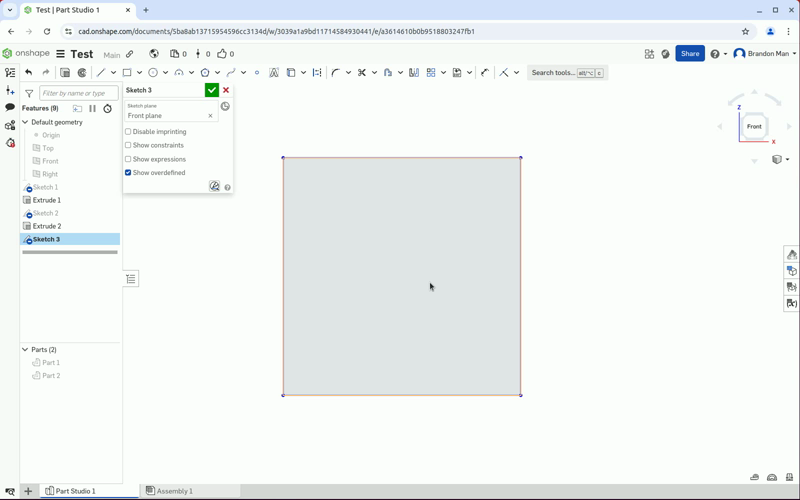
scroll(-6)
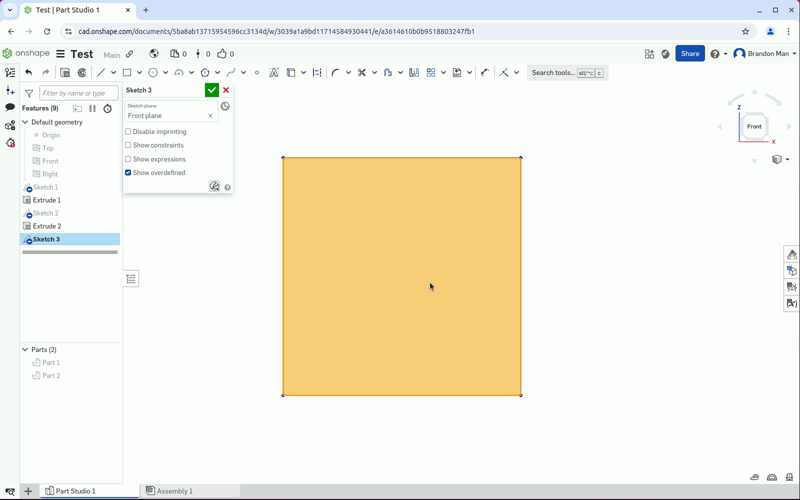
scroll(-6)
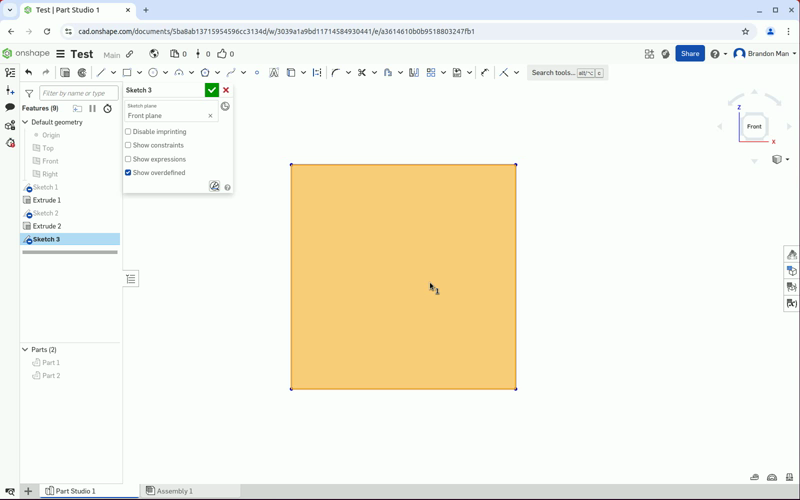
scroll(-6)
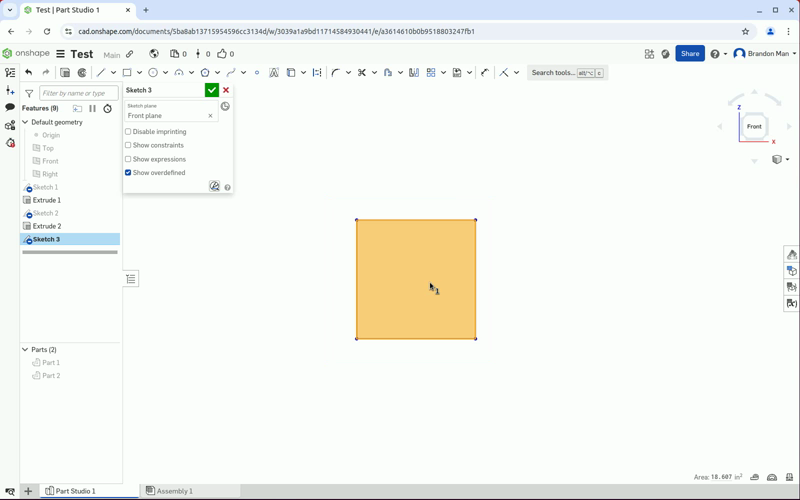
scroll(-6)
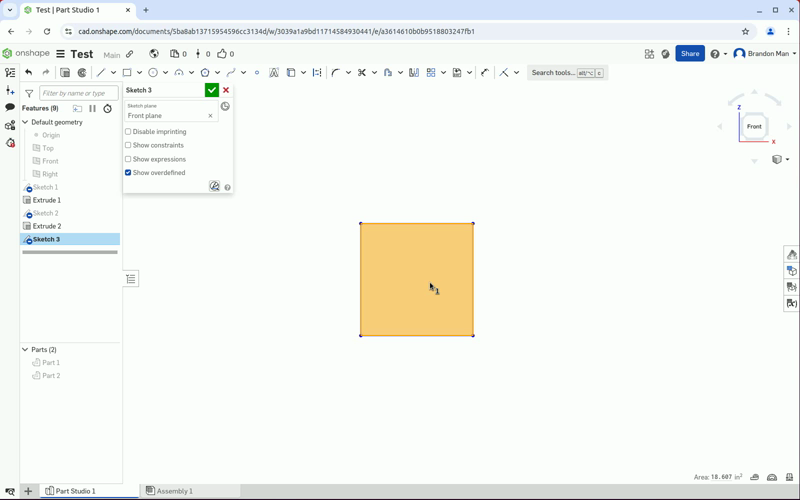
scroll(-6)
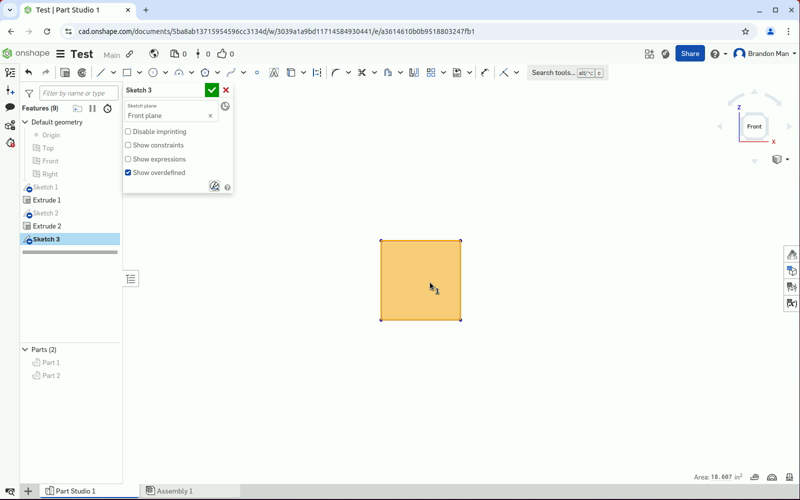
scroll(-6)
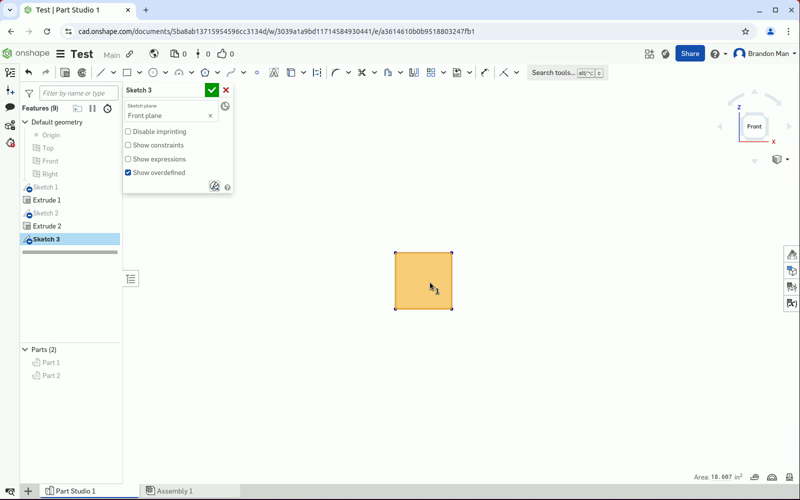
scroll(-6)
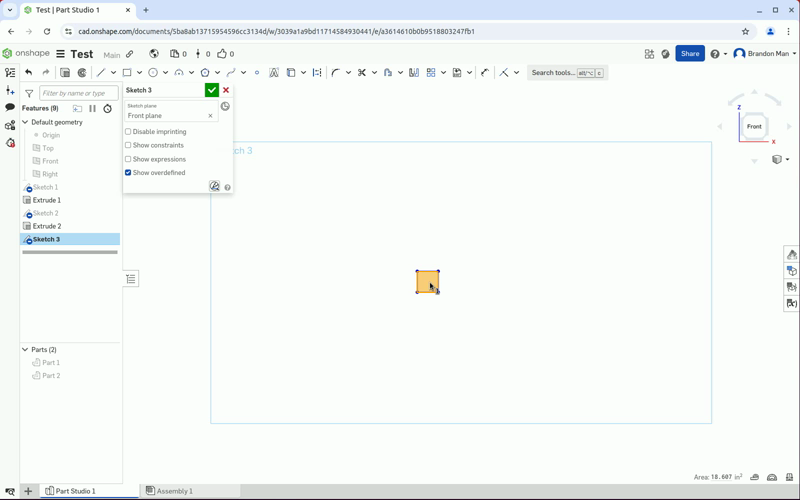
mouse_move(73, 352)
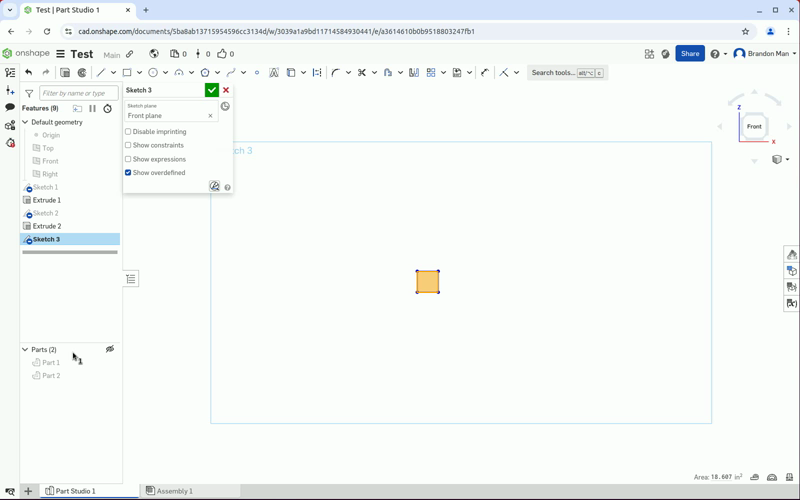
key(shift+y)
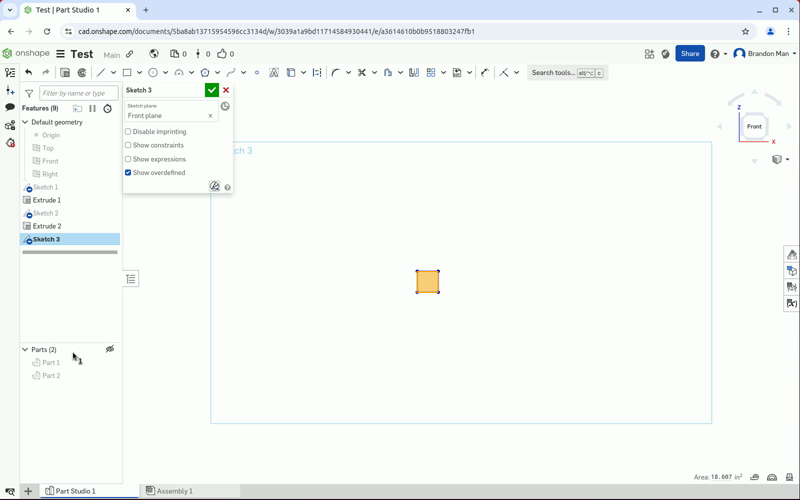
key(shift+e)
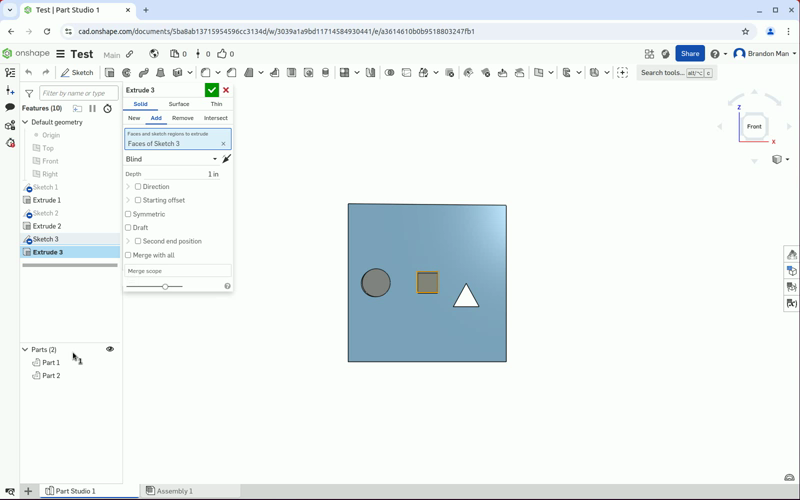
mouse_move(143, 106)
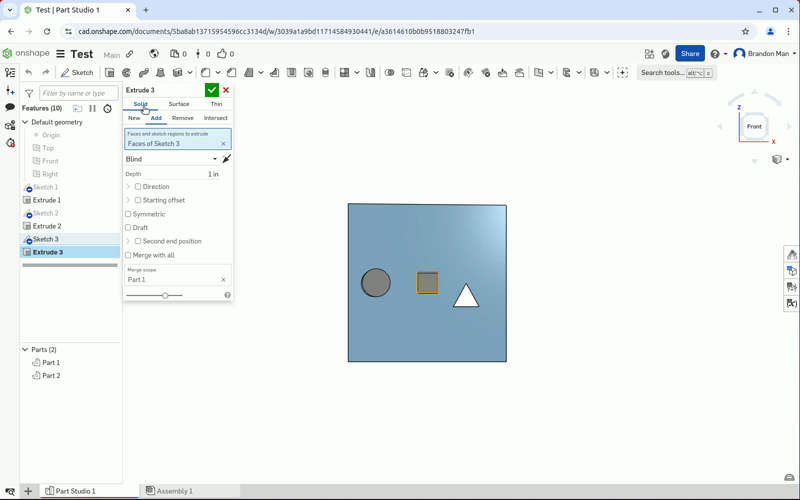
click(143, 106)
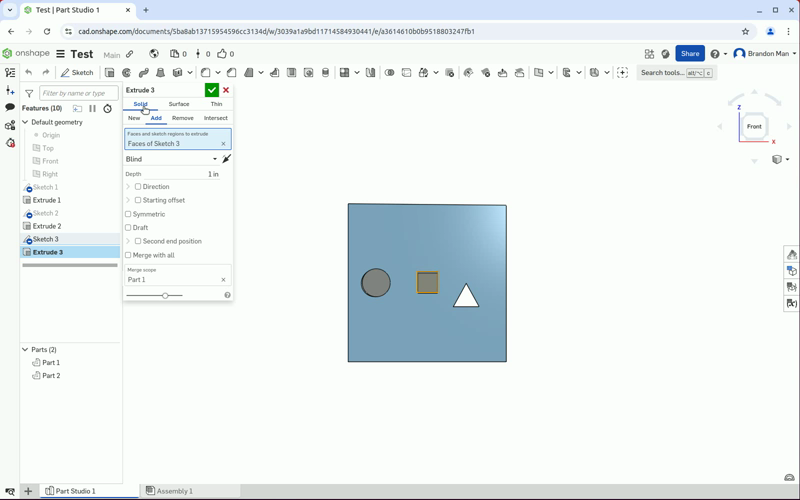
mouse_move(137, 120)
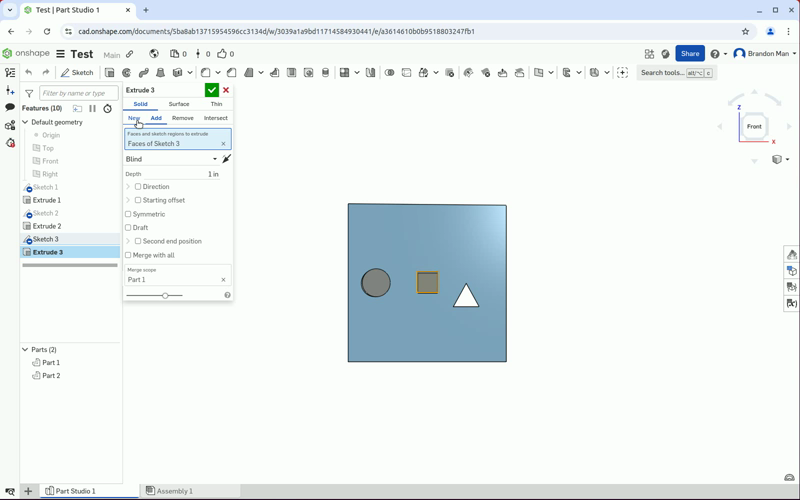
click(137, 120)
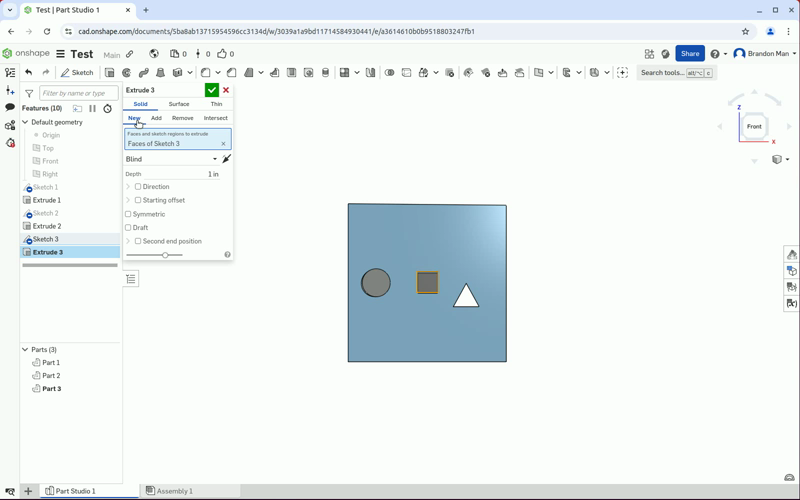
key(tab, 4)
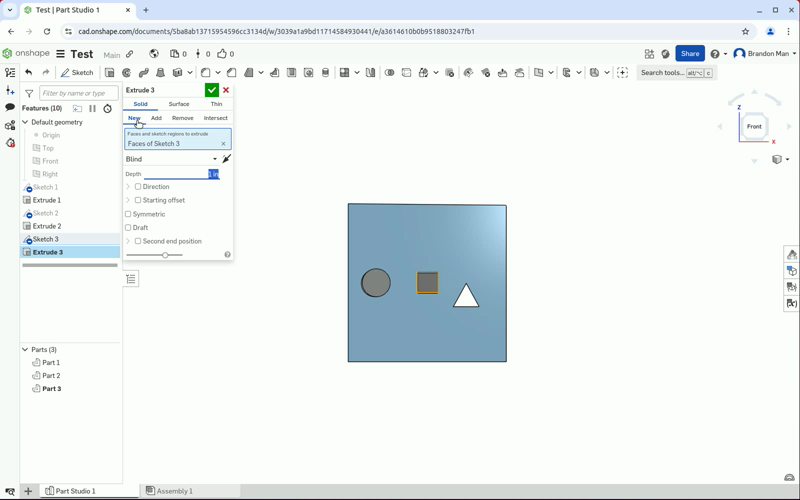
text(11.073)
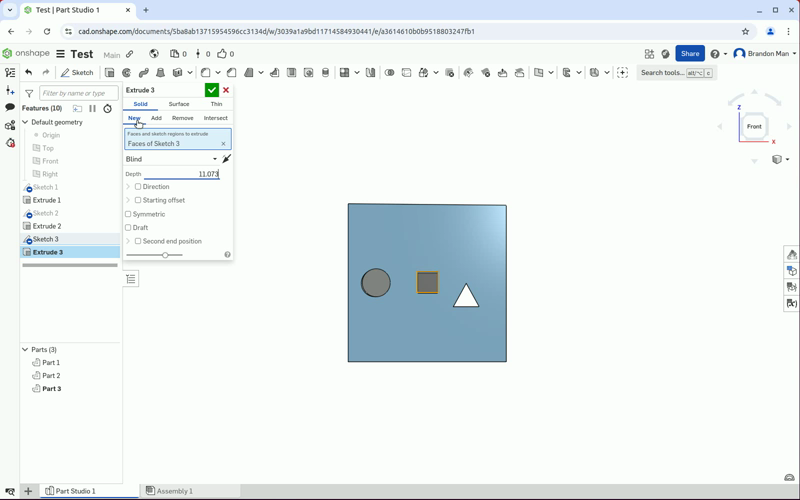
key(enter)
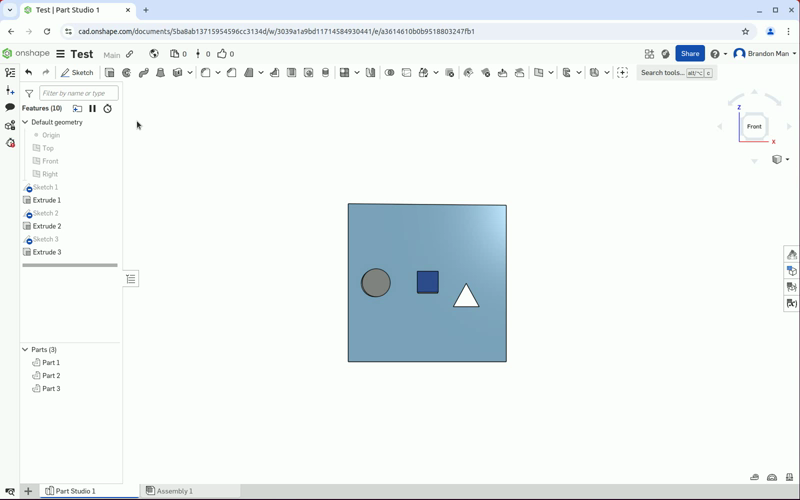
key(shift+h)
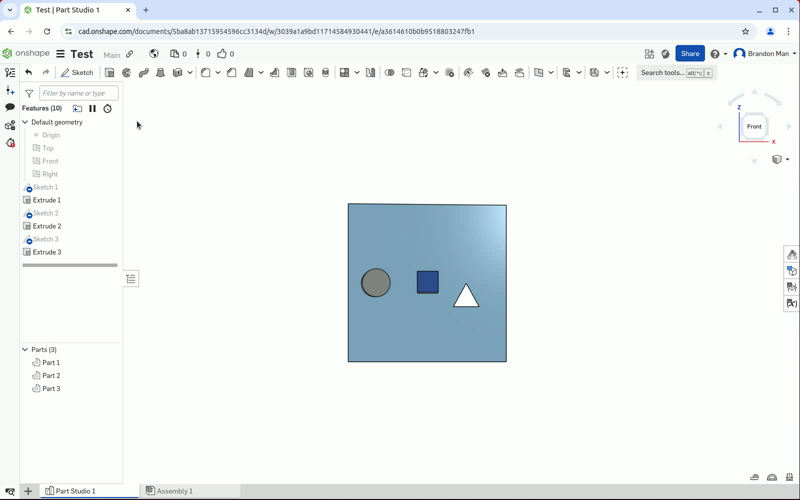
key(shift+h)
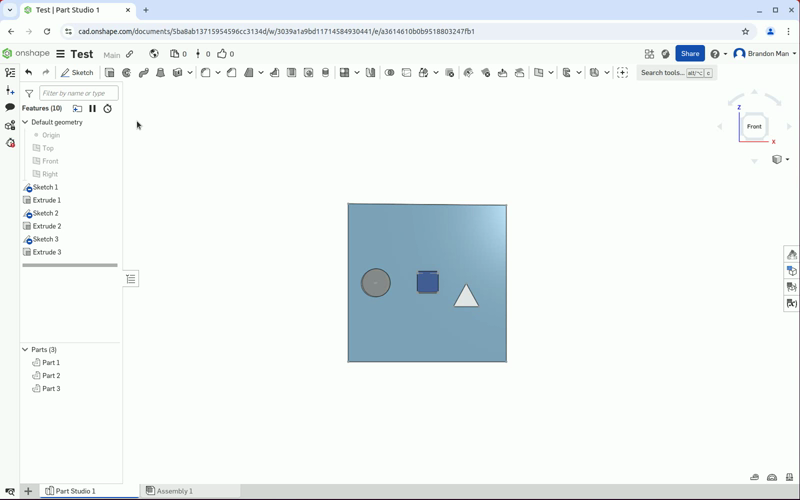
key(shift+7)
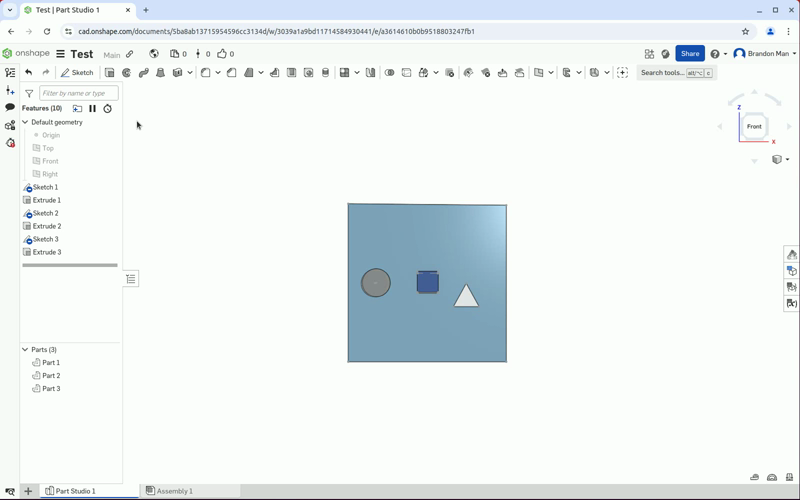
key(left, 2)
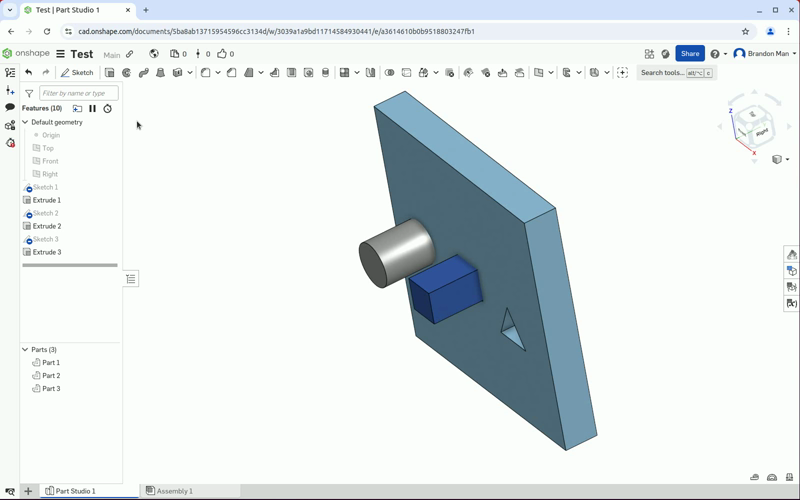
key(down, 2)
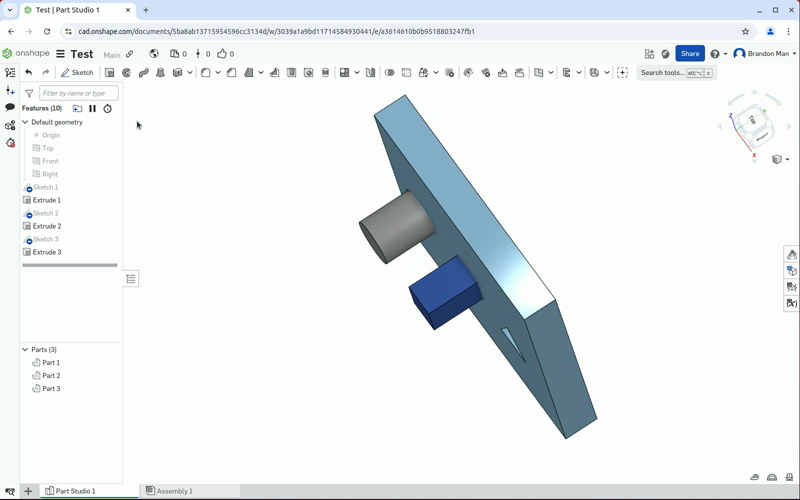
key(up, 2)
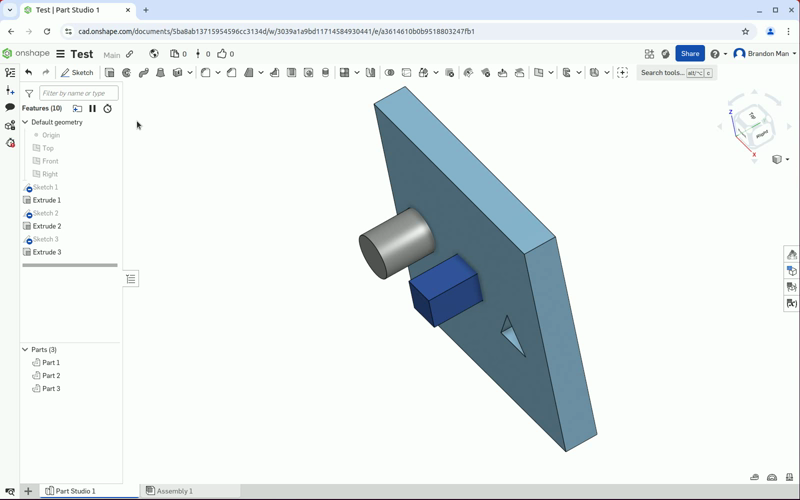
key(right, 2)
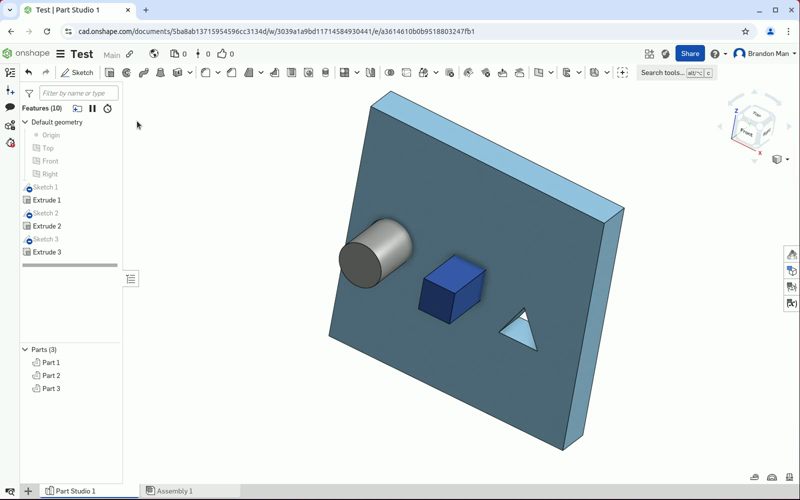
mouse_move(73, 189)
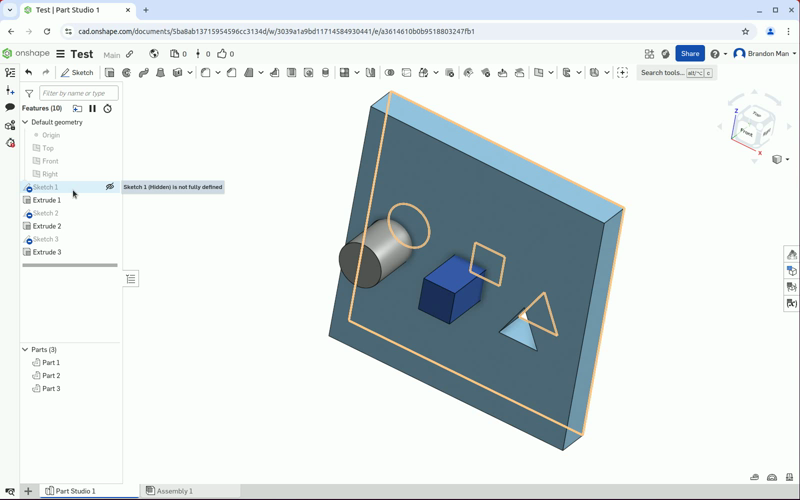
click(73, 189)